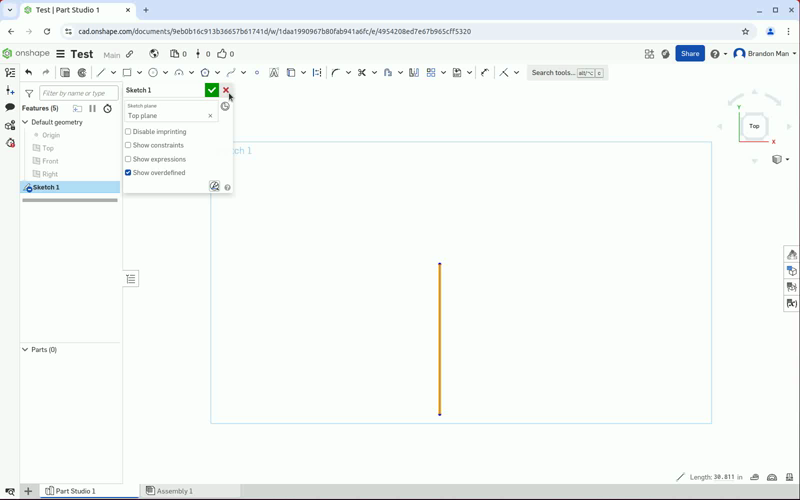
key(shift+h)
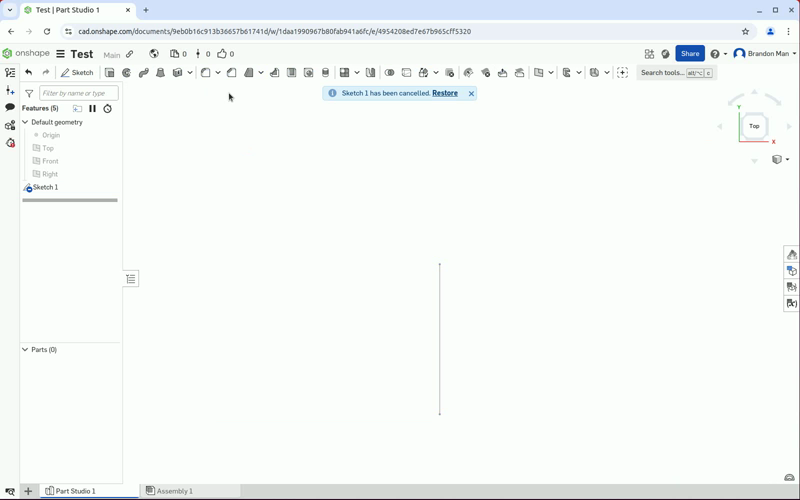
key(shift+s)
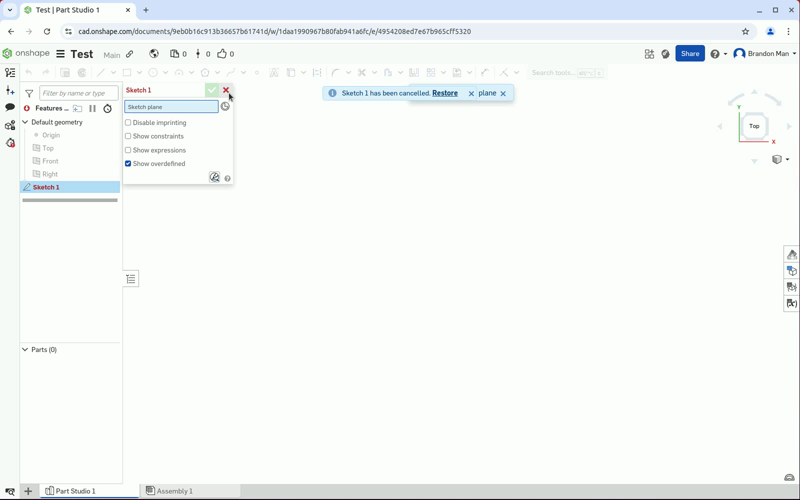
mouse_move(73, 150)
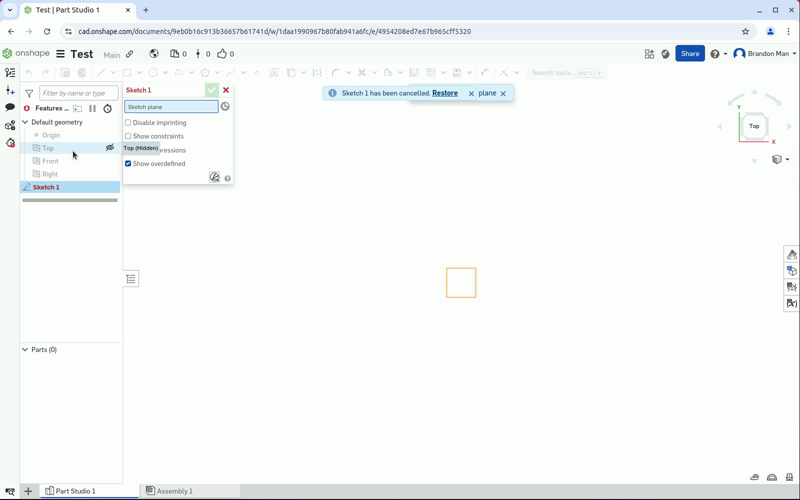
click(73, 150)
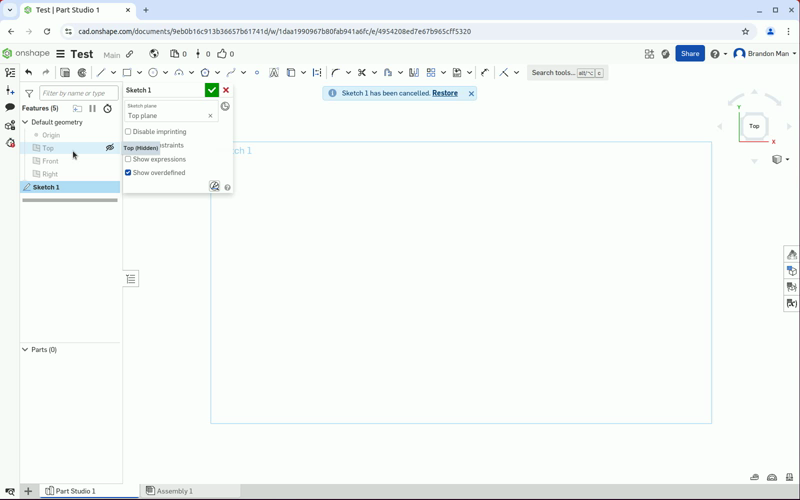
mouse_move(73, 352)
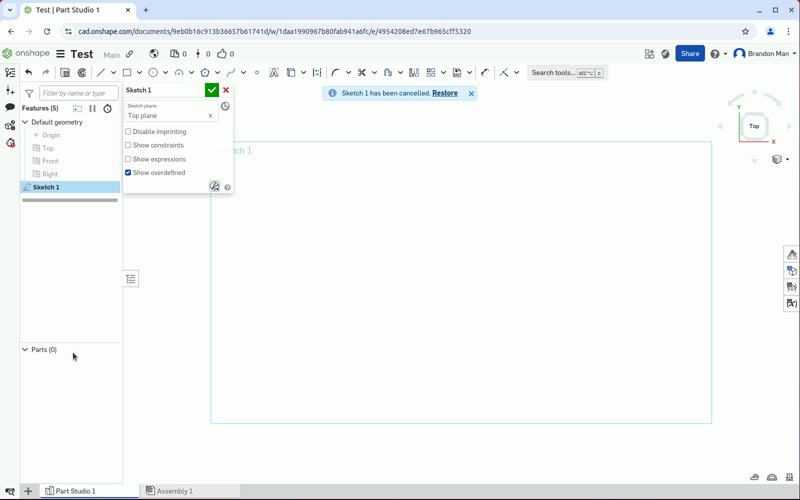
key(y)
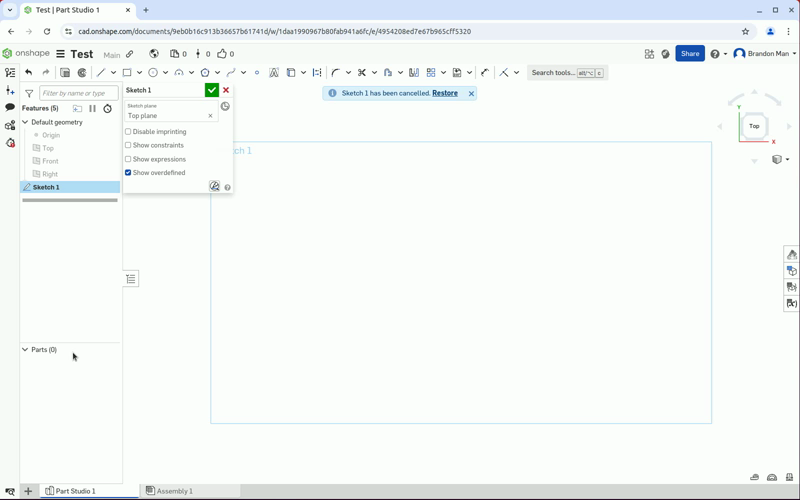
key(l)
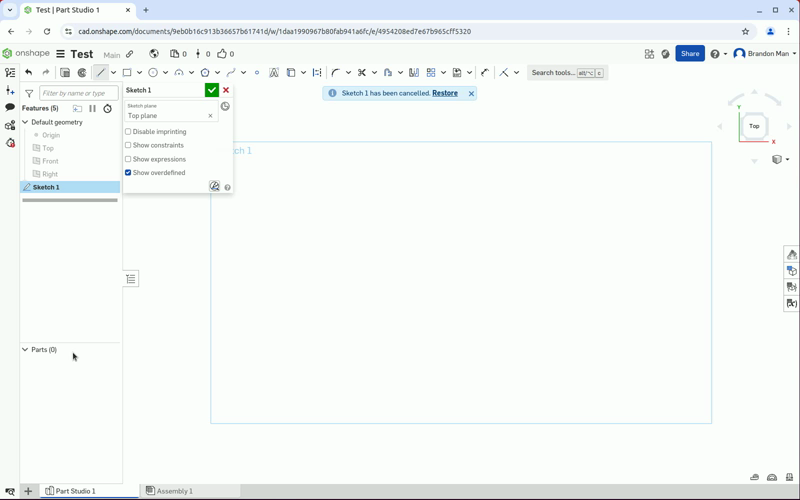
key_down(shift)
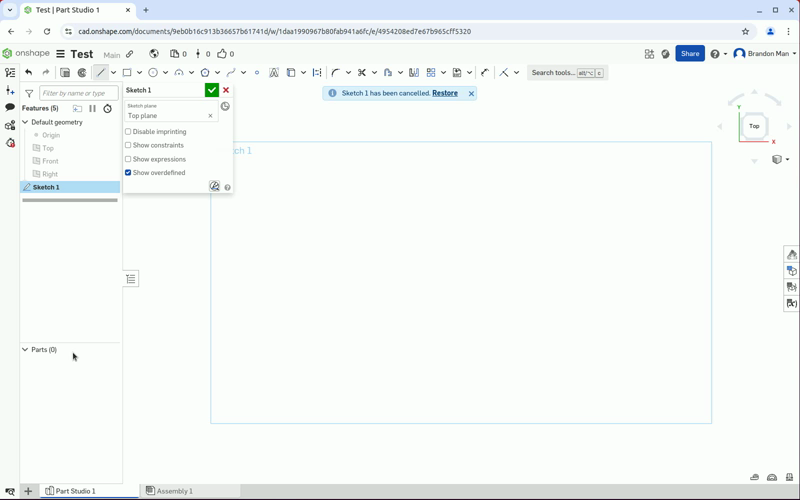
mouse_move(348, 334)
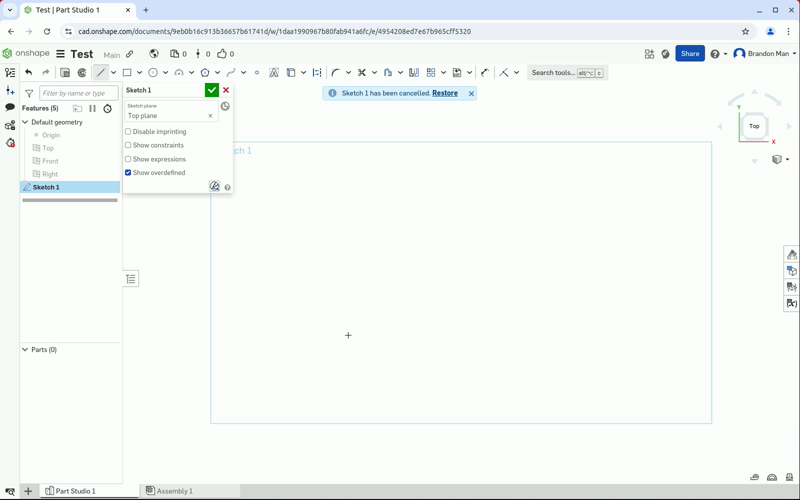
click(348, 334)
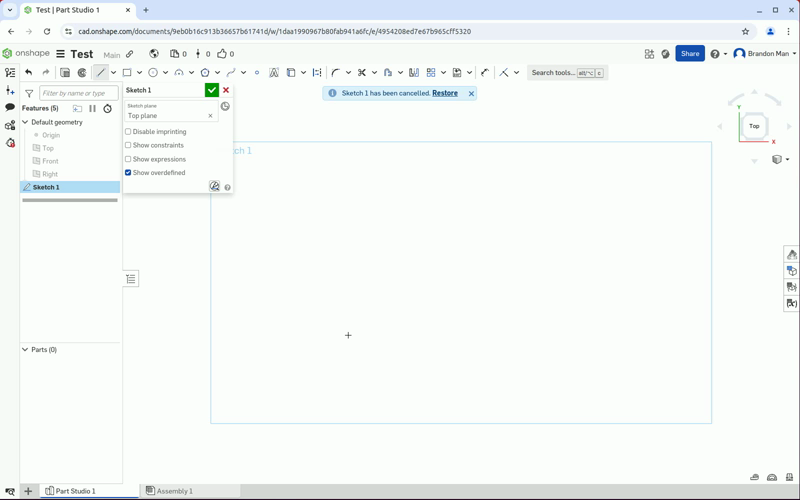
key_up(shift)
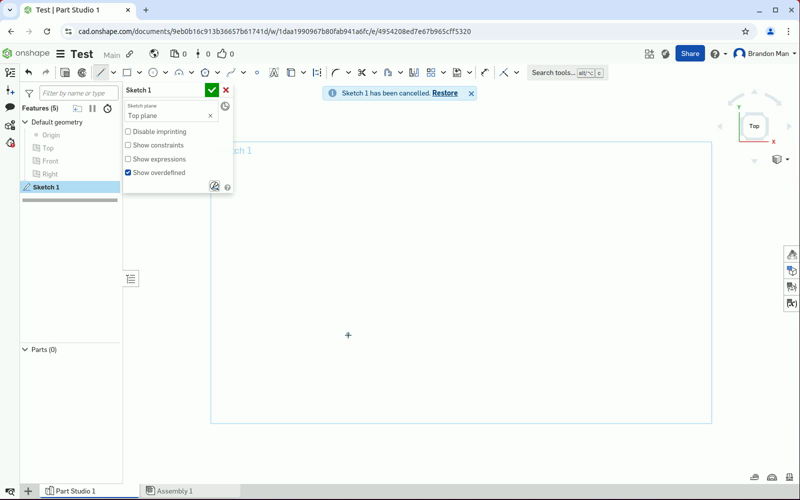
key_down(shift)
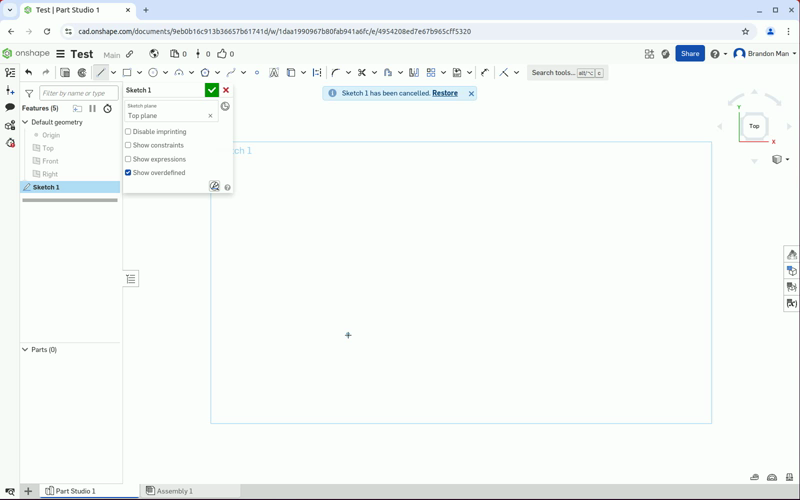
mouse_move(572, 334)
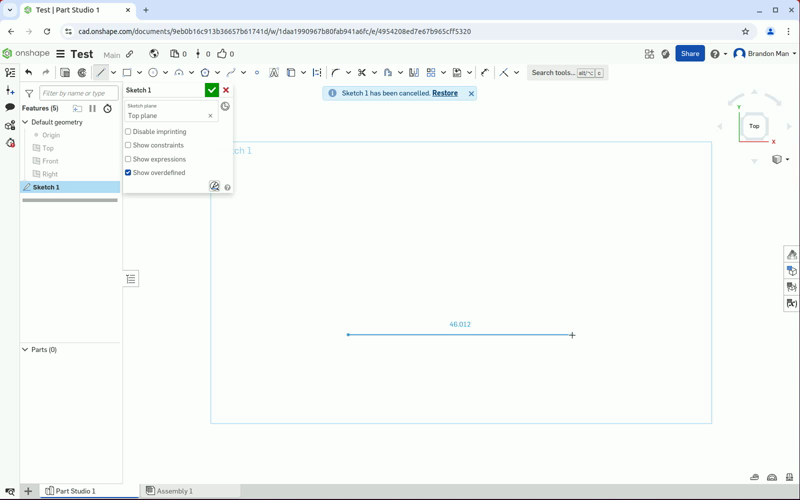
click(572, 334)
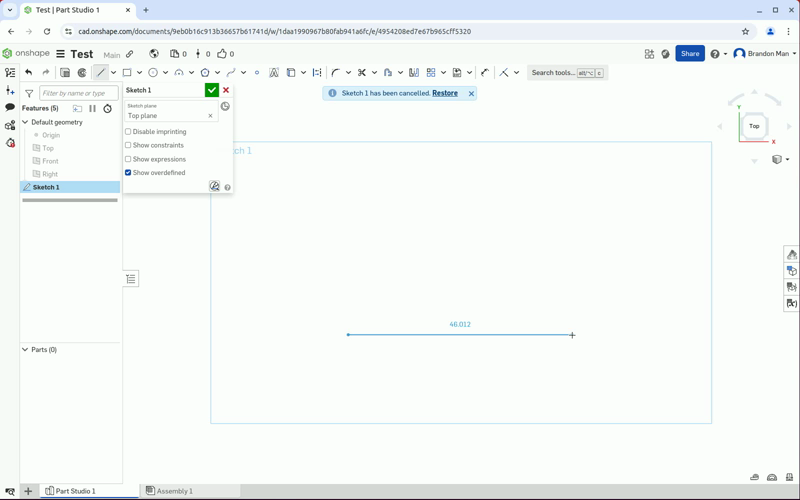
key_up(shift)
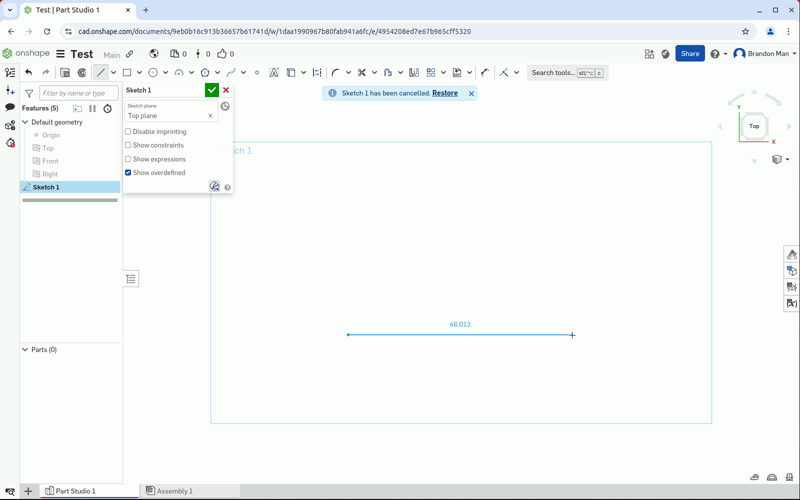
key_down(shift)
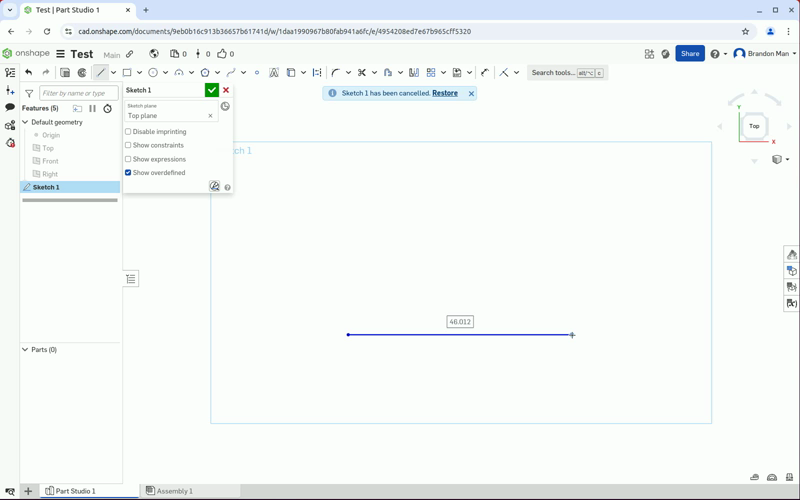
mouse_move(589, 334)
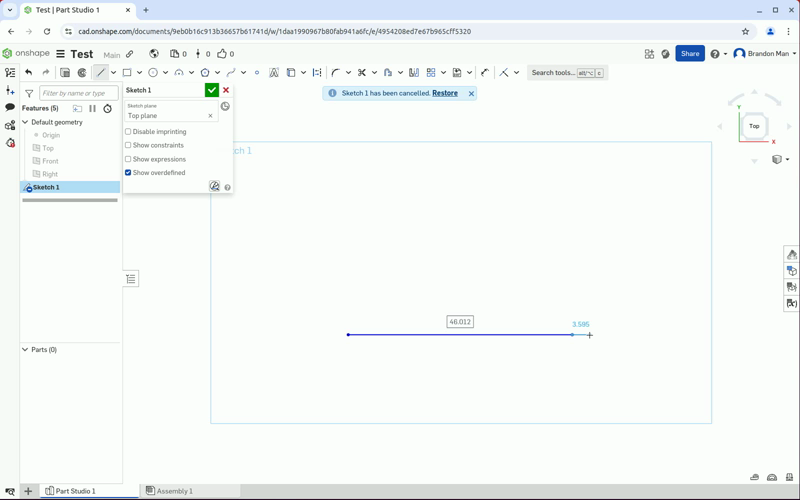
mouse_move(572, 282)
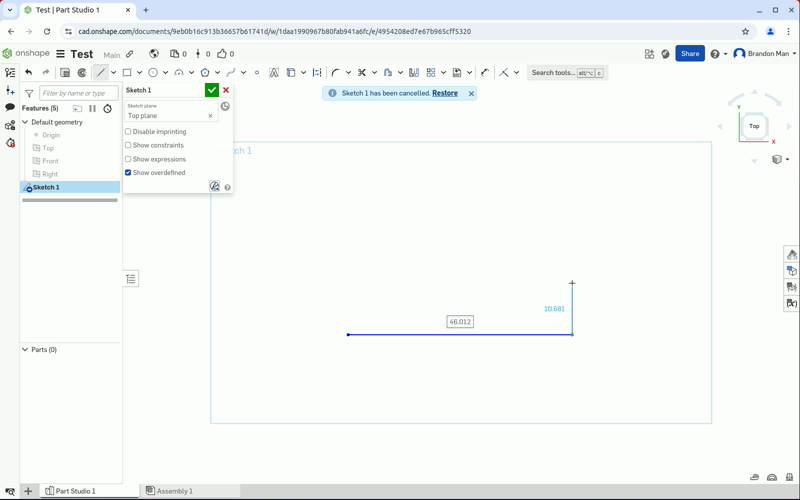
click(572, 282)
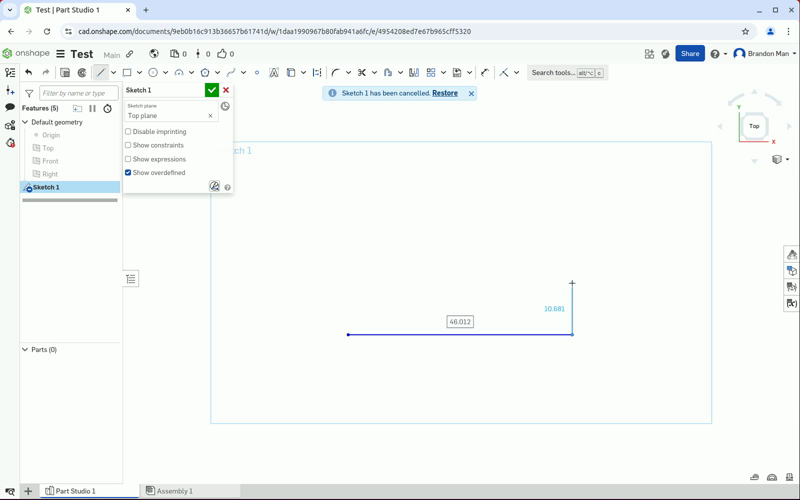
key_up(shift)
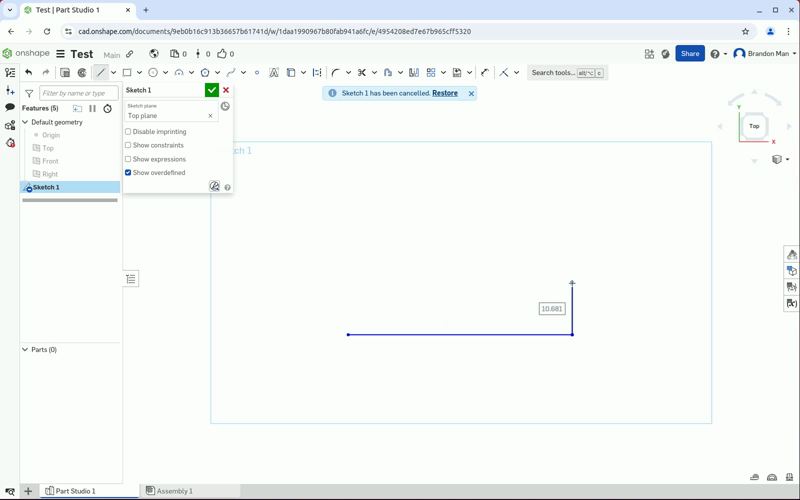
key_down(shift)
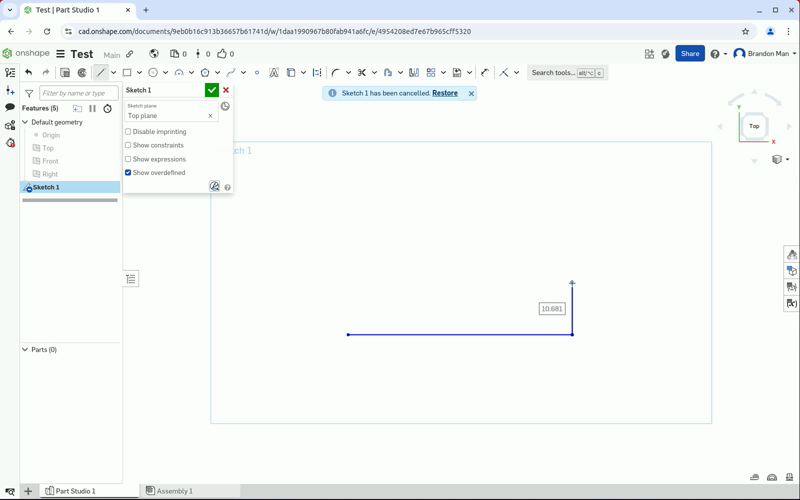
mouse_move(589, 282)
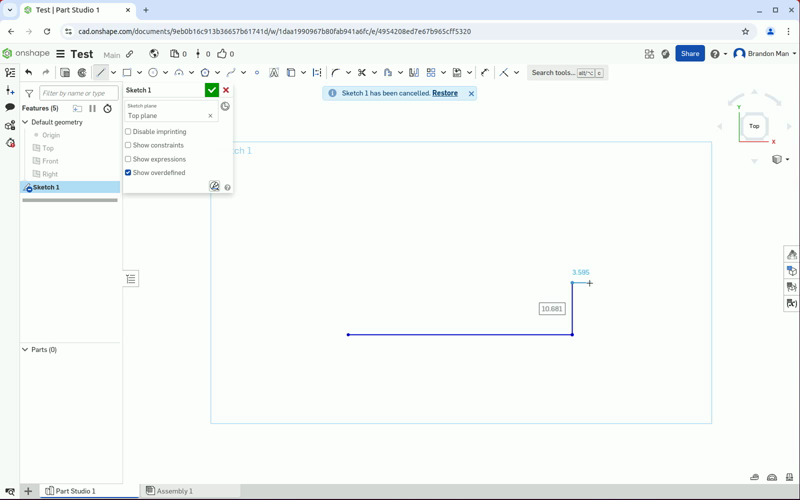
mouse_move(569, 282)
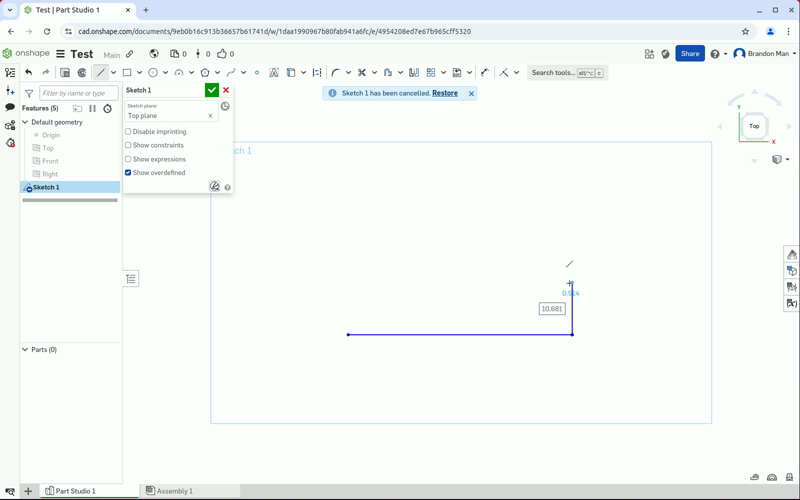
scroll(6)
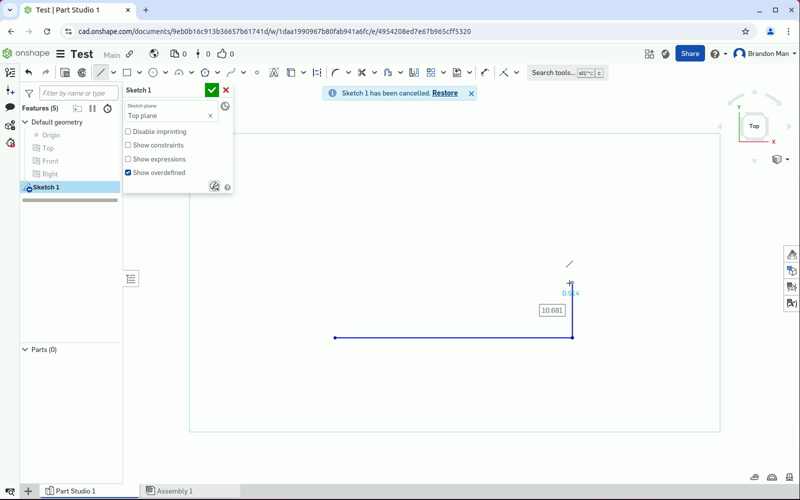
scroll(6)
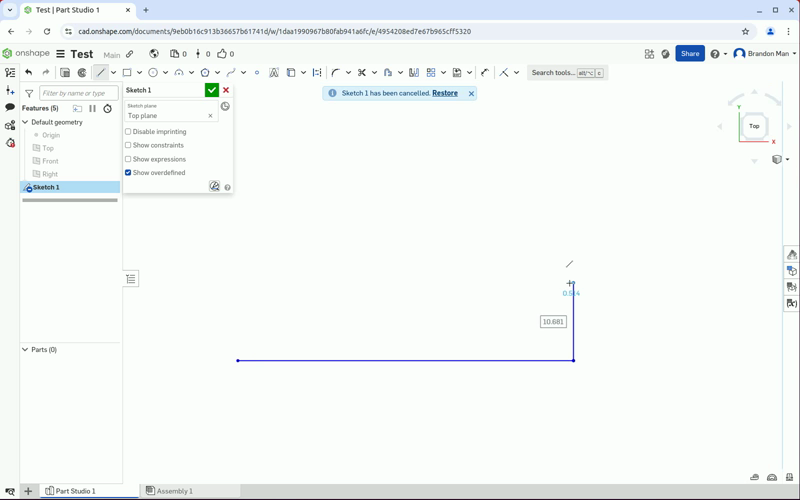
scroll(6)
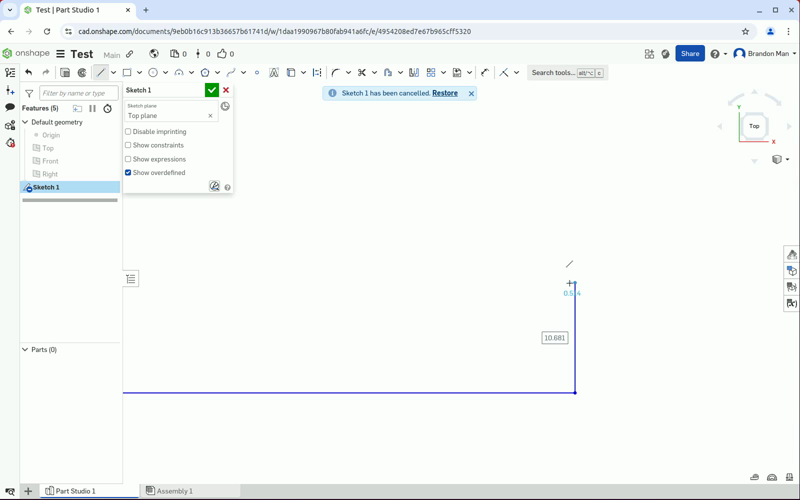
scroll(6)
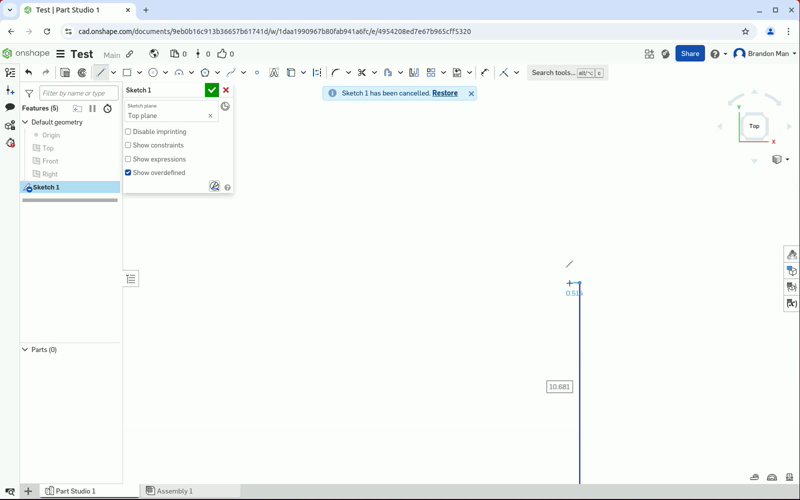
scroll(6)
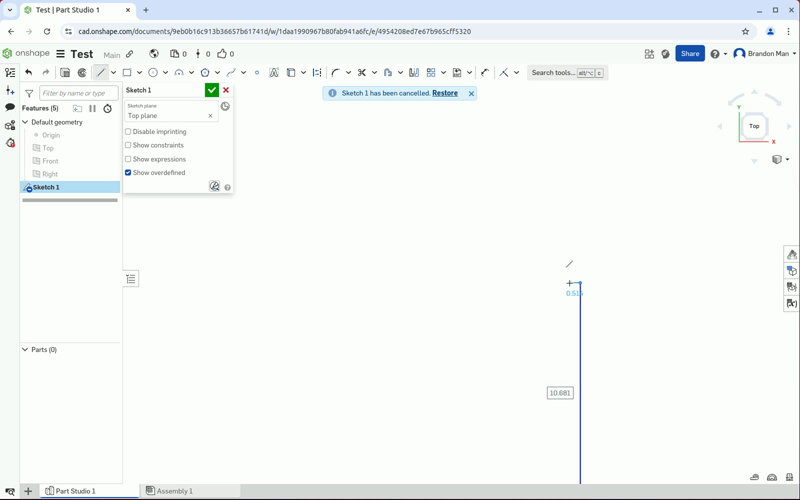
scroll(6)
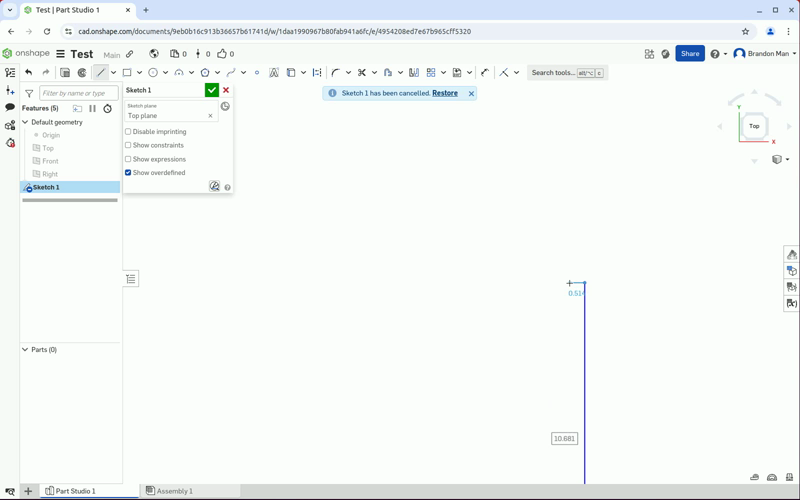
scroll(6)
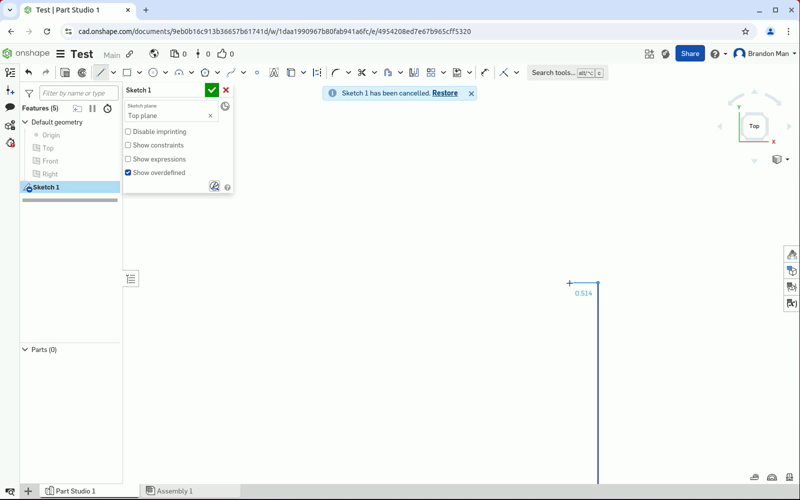
click(569, 282)
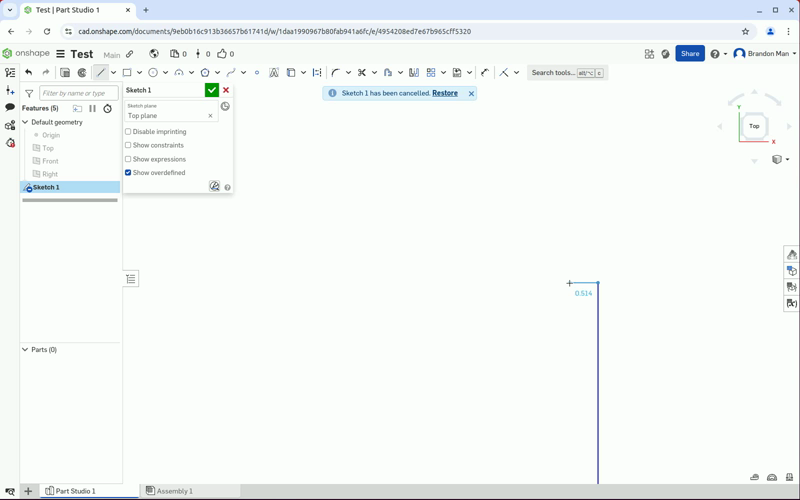
scroll(-6)
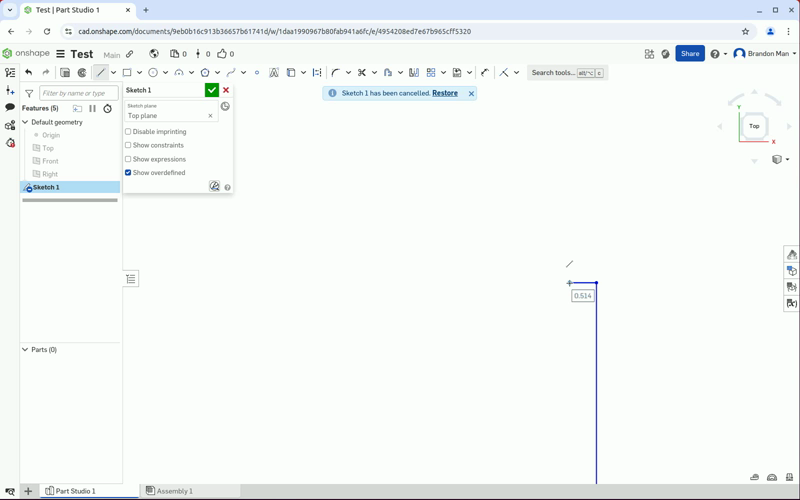
scroll(-6)
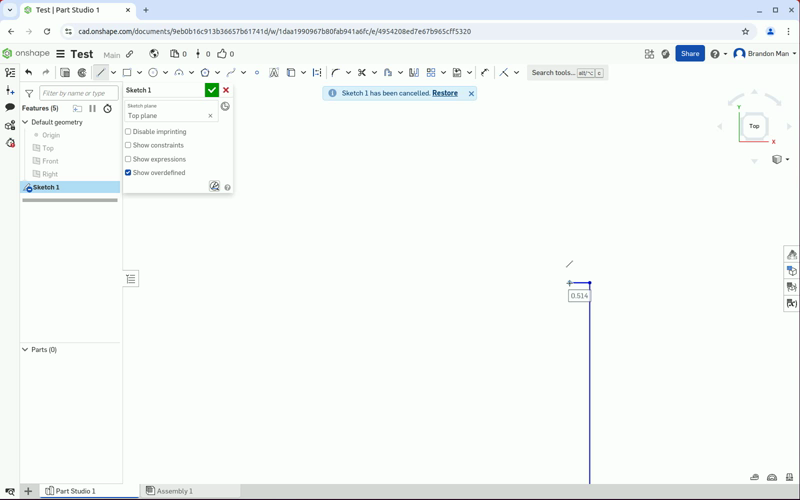
scroll(-6)
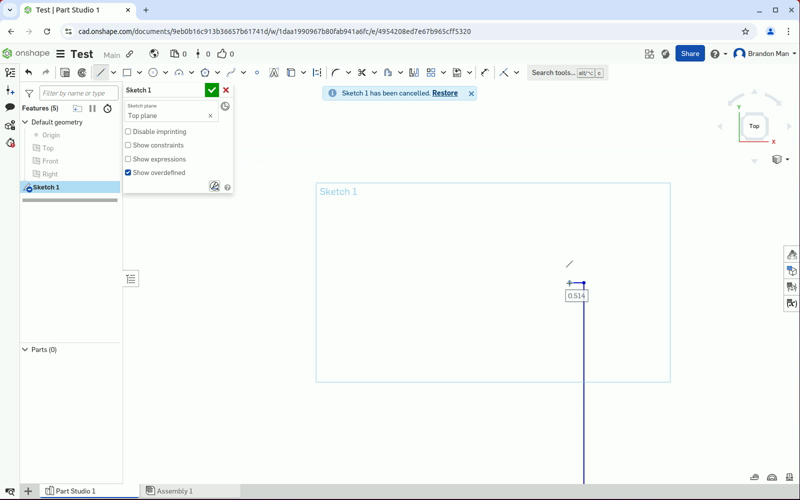
scroll(-6)
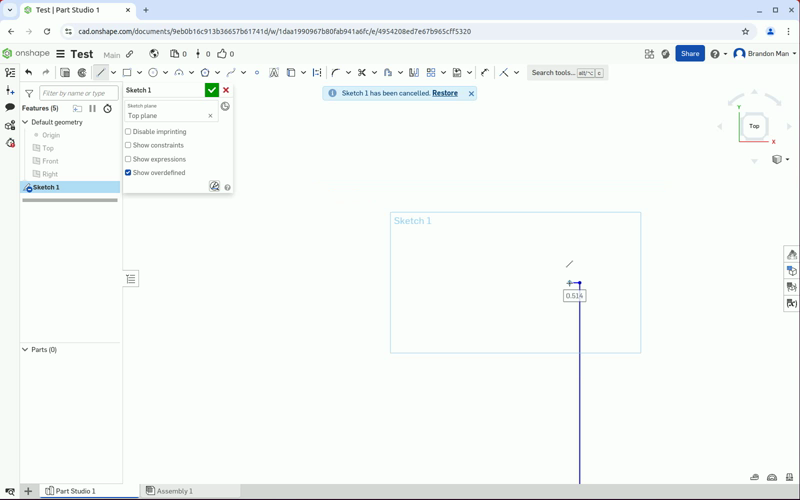
scroll(-6)
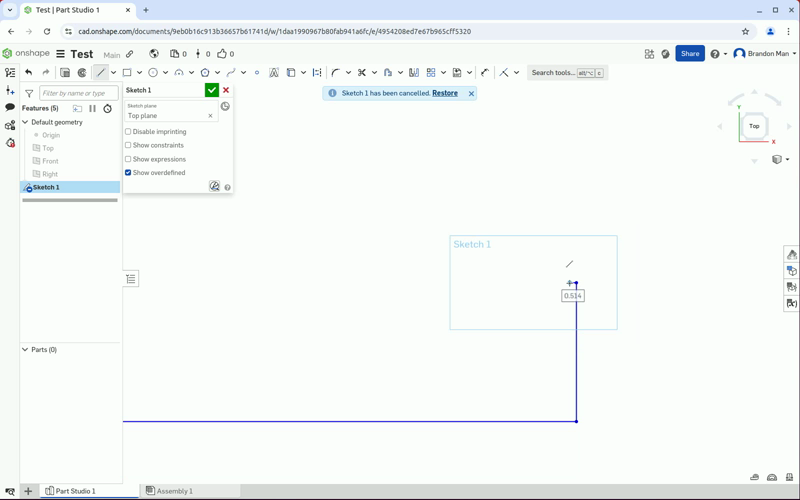
scroll(-6)
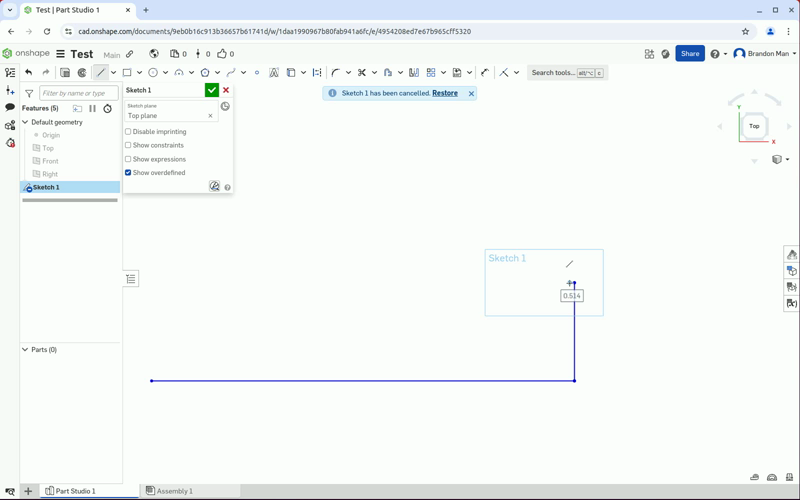
scroll(-6)
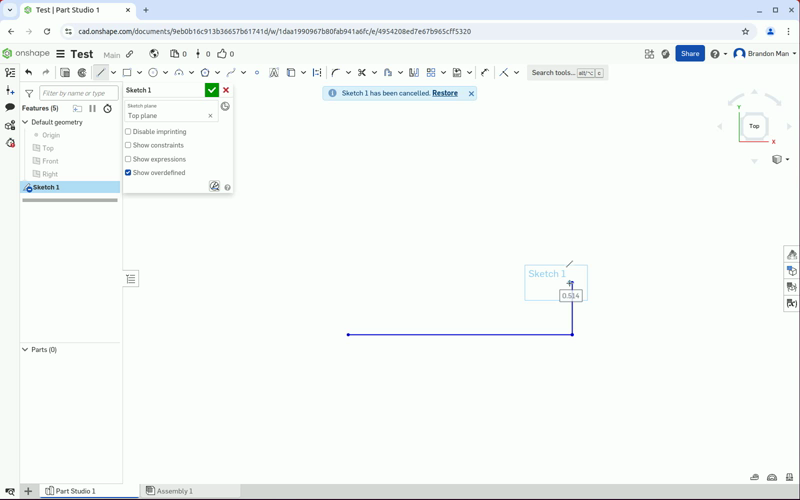
key_up(shift)
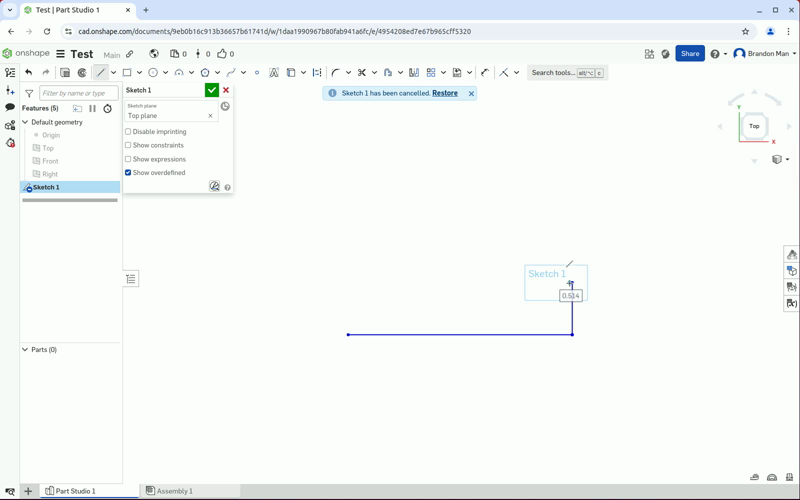
key_down(shift)
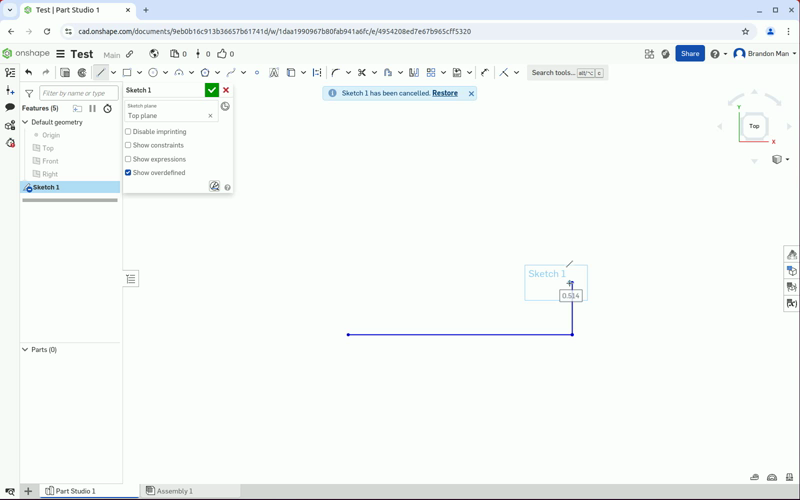
mouse_move(589, 282)
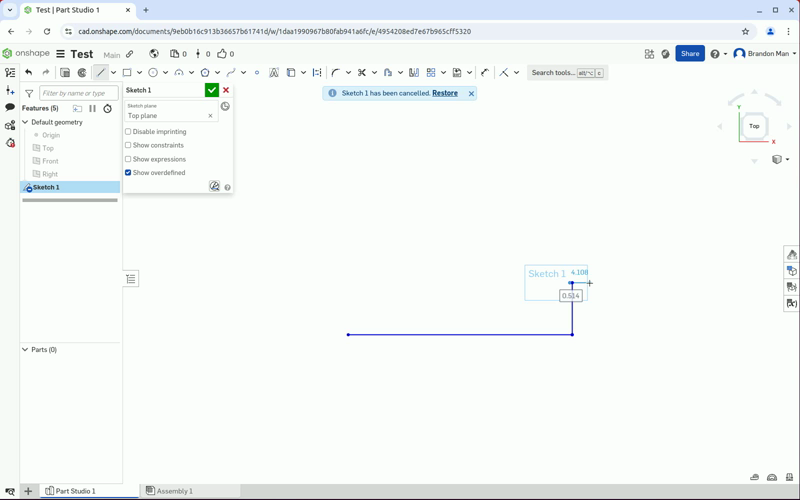
mouse_move(569, 332)
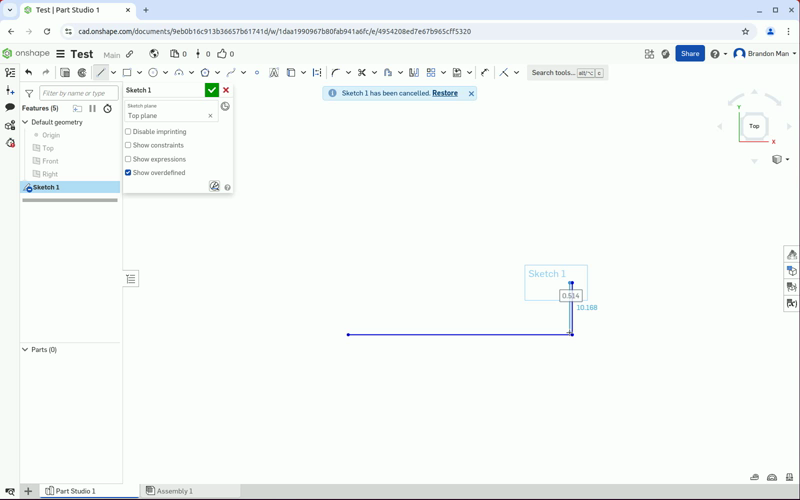
scroll(6)
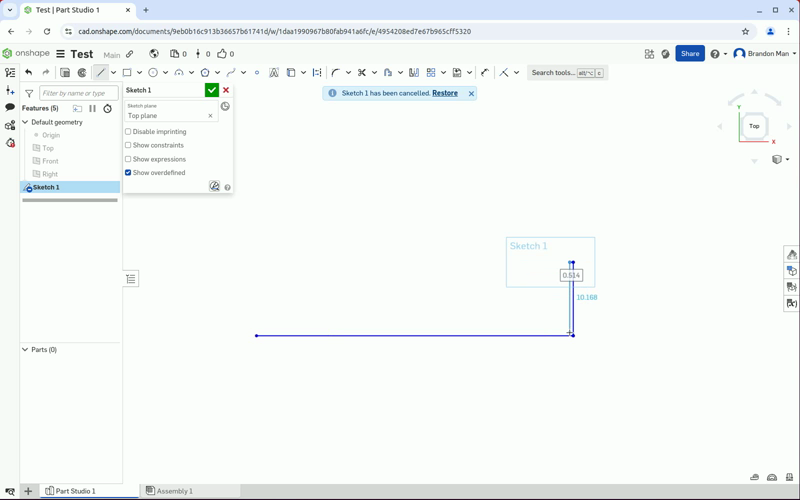
scroll(6)
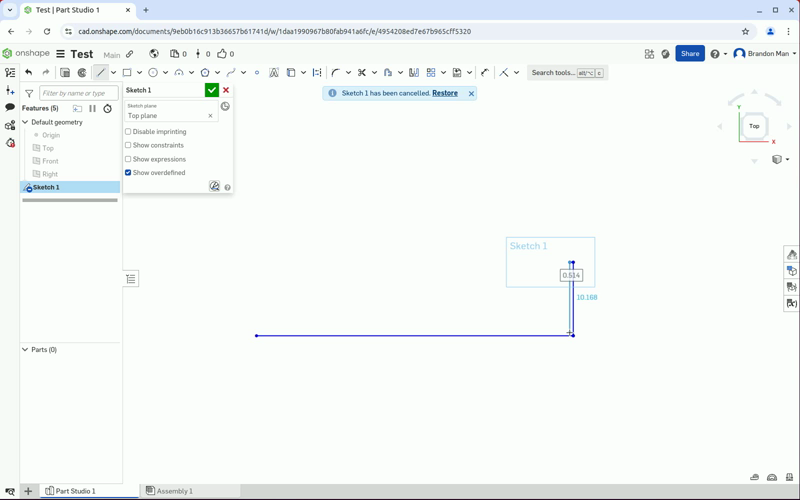
scroll(6)
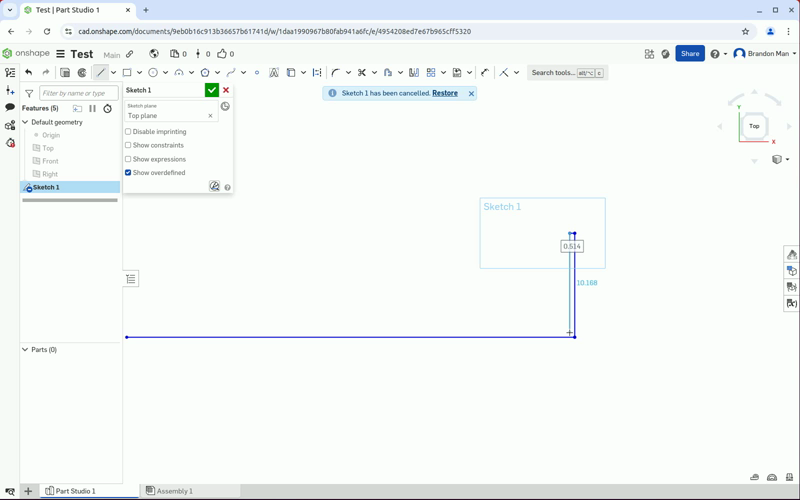
scroll(6)
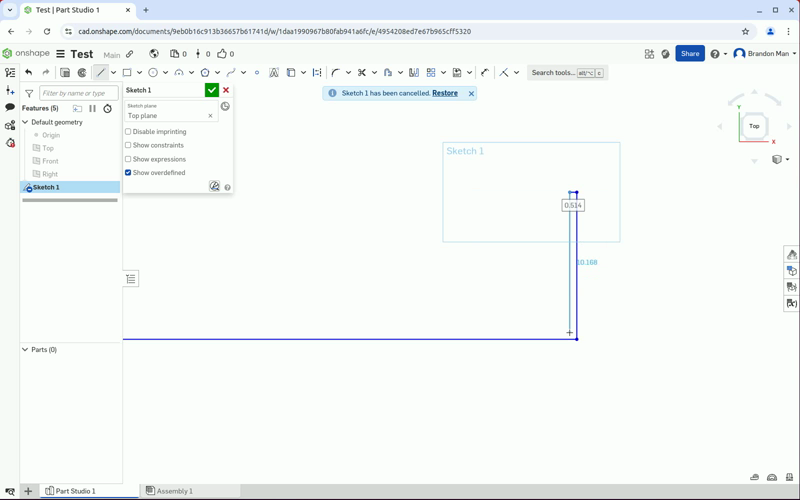
scroll(6)
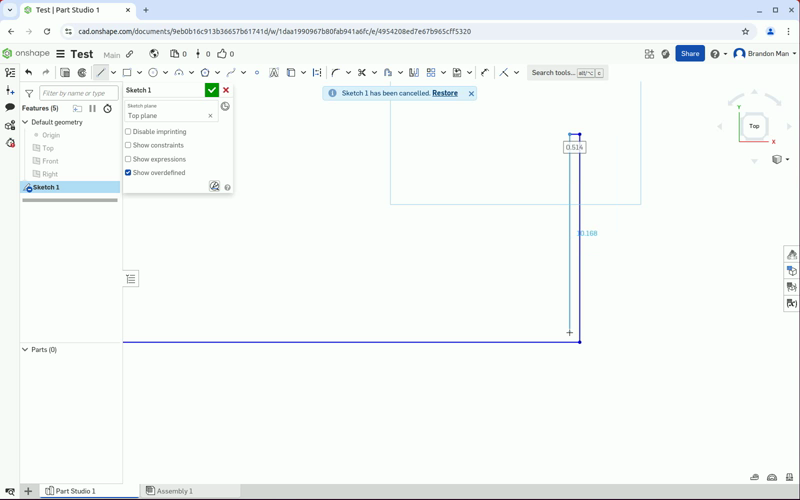
scroll(6)
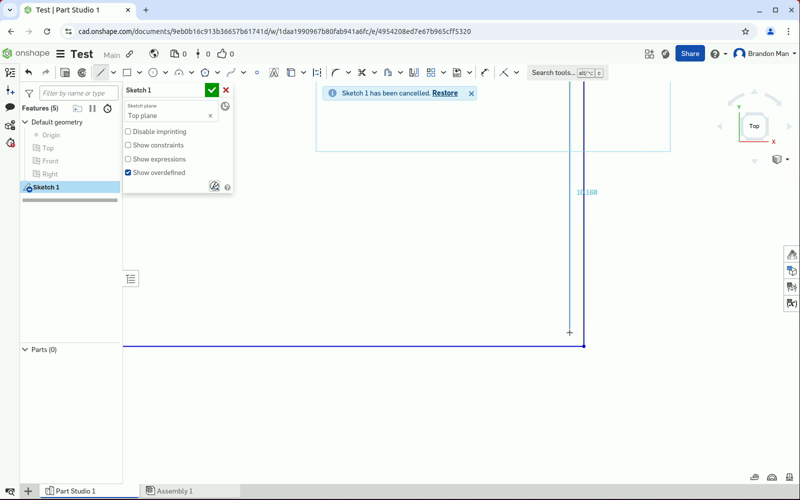
scroll(6)
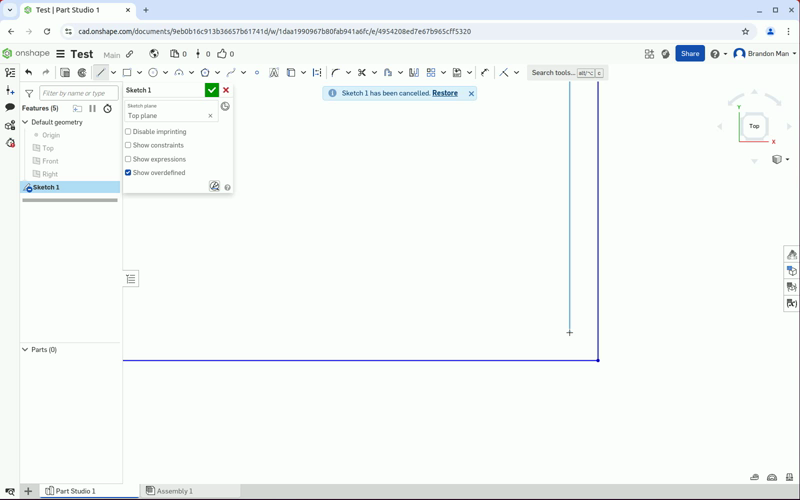
click(569, 332)
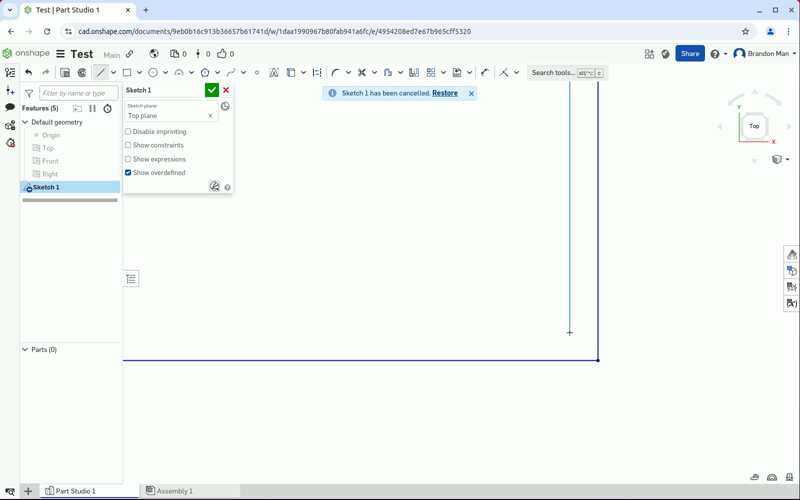
scroll(-6)
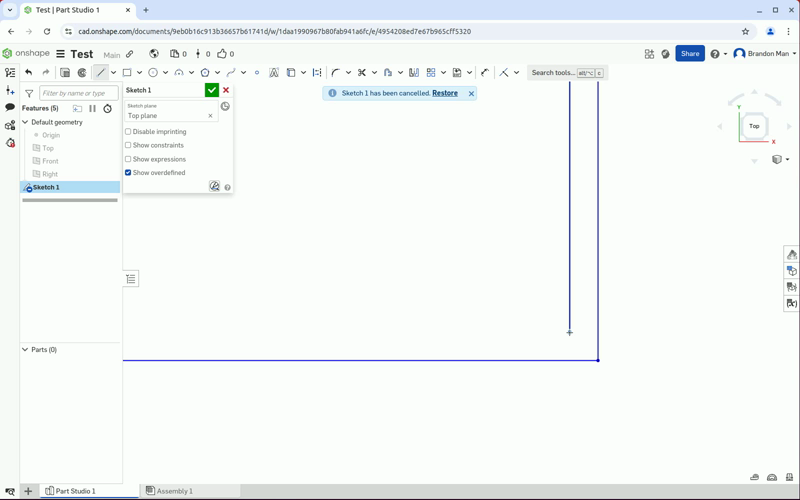
scroll(-6)
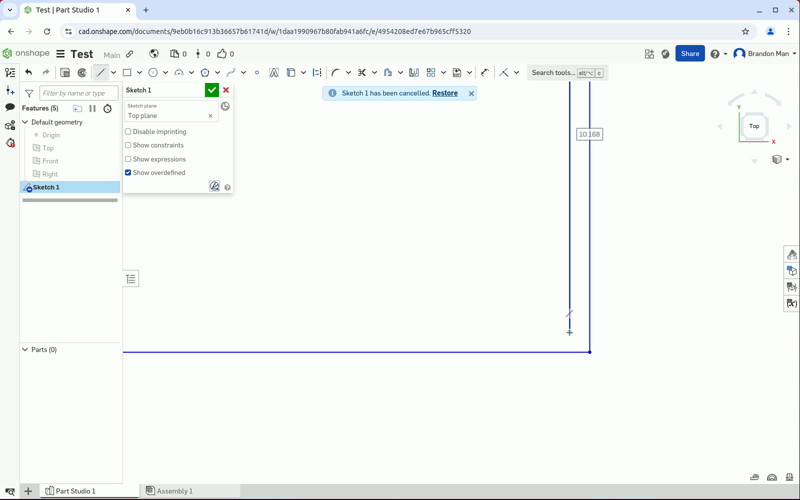
scroll(-6)
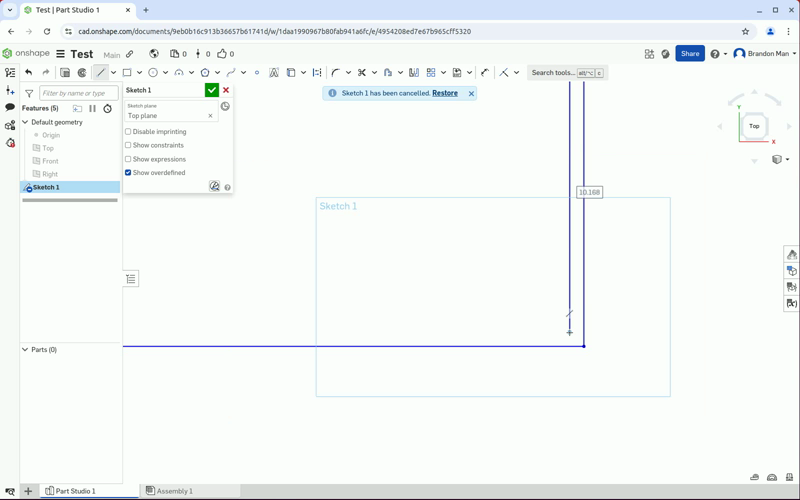
scroll(-6)
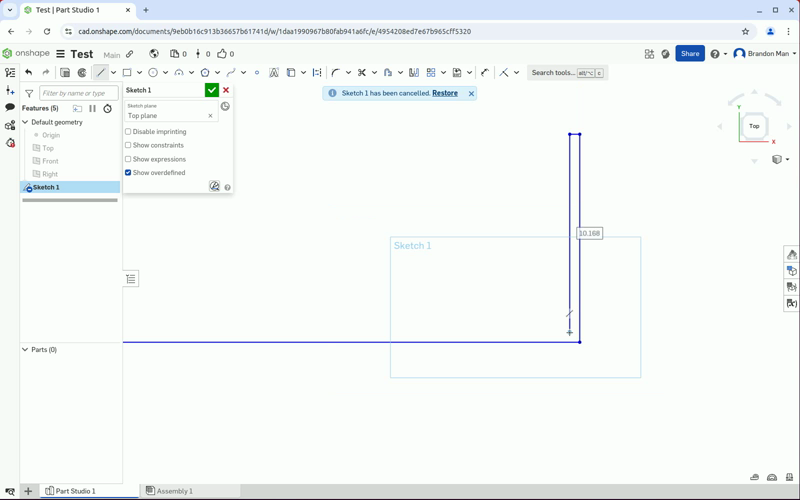
scroll(-6)
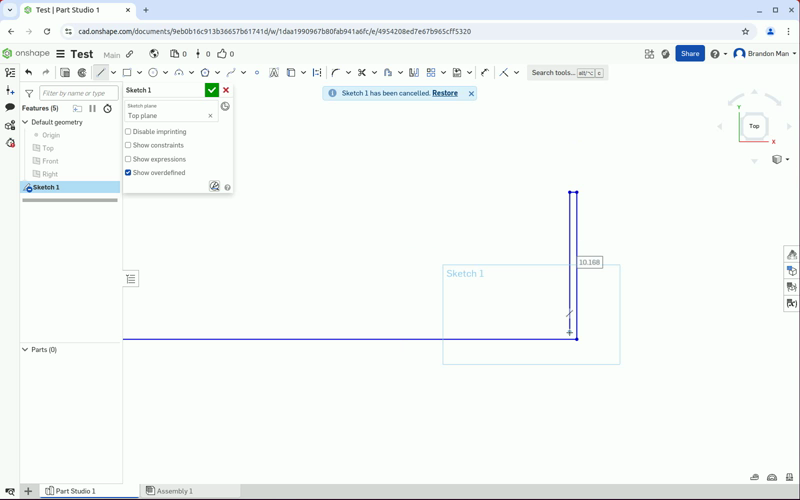
scroll(-6)
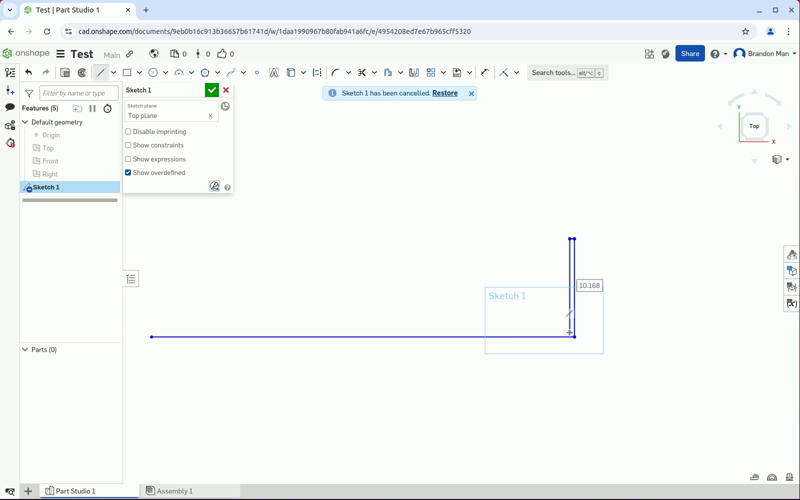
scroll(-6)
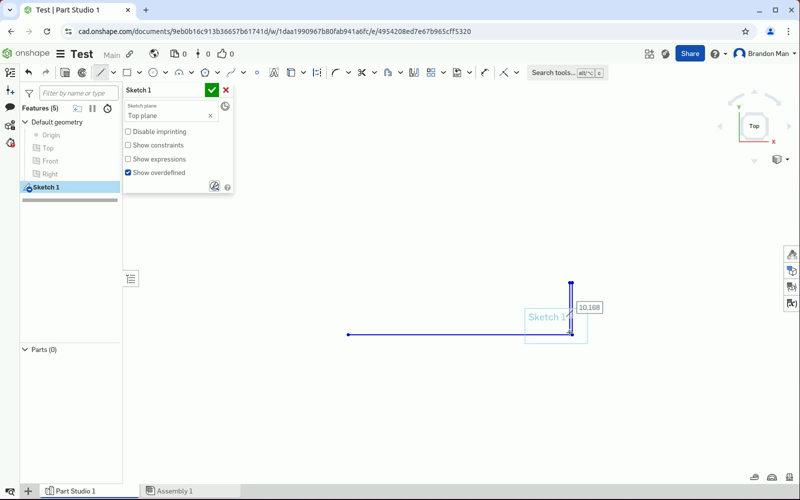
key_up(shift)
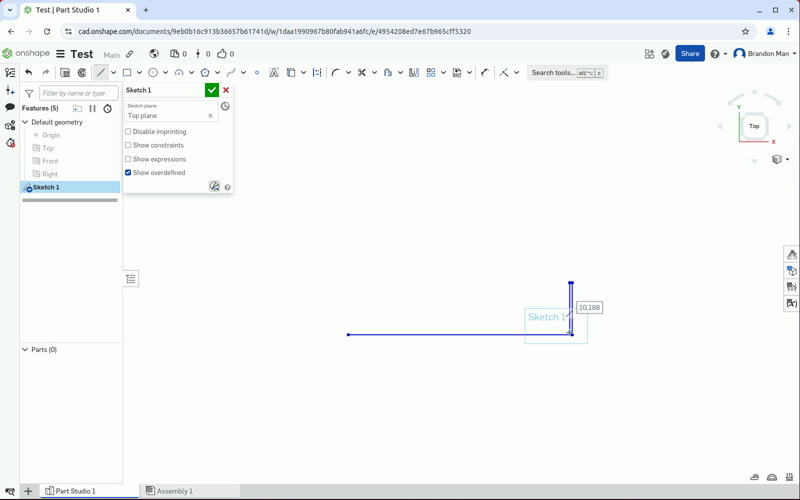
key_down(shift)
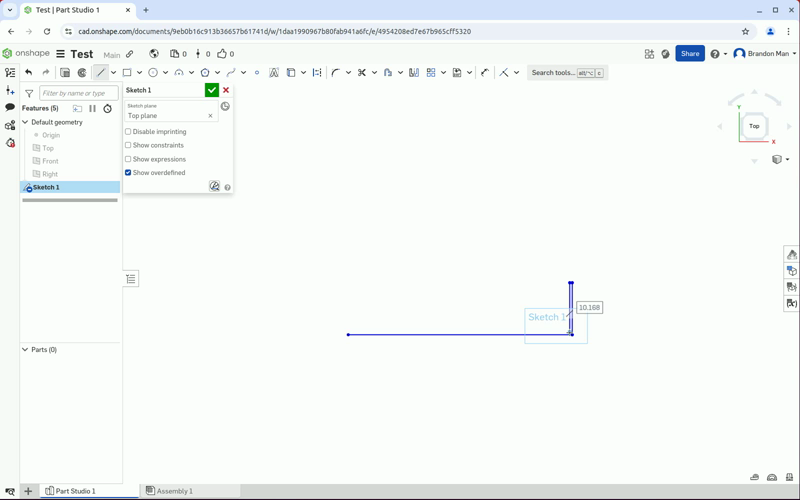
mouse_move(350, 332)
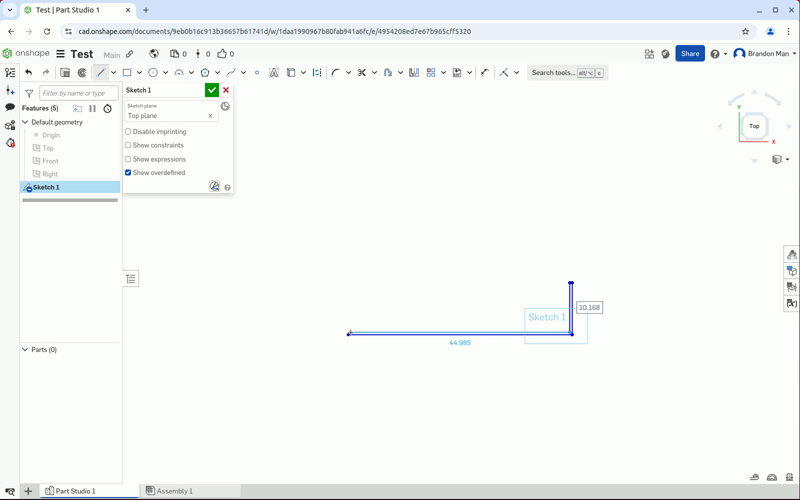
scroll(6)
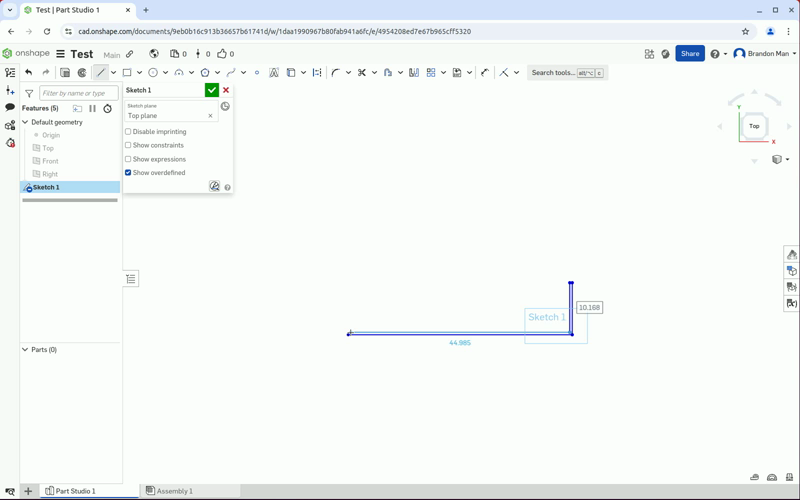
scroll(6)
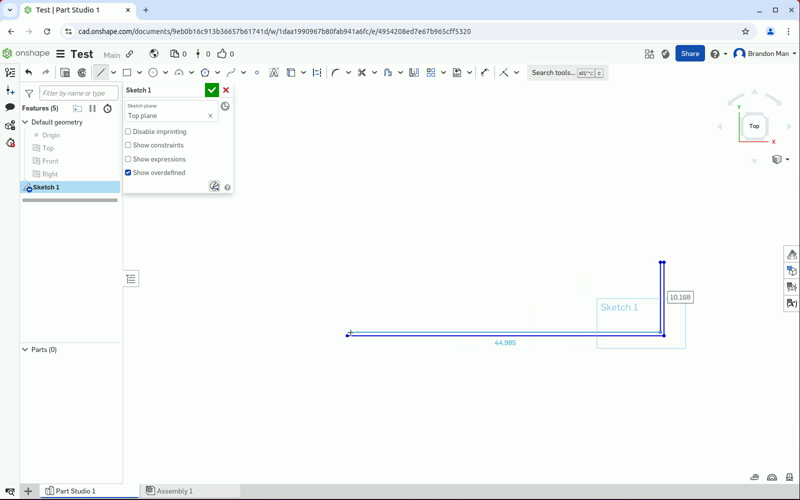
scroll(6)
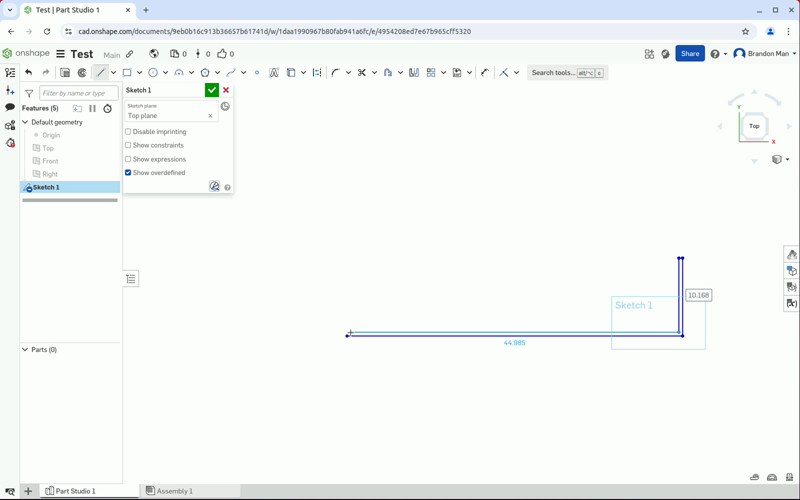
scroll(6)
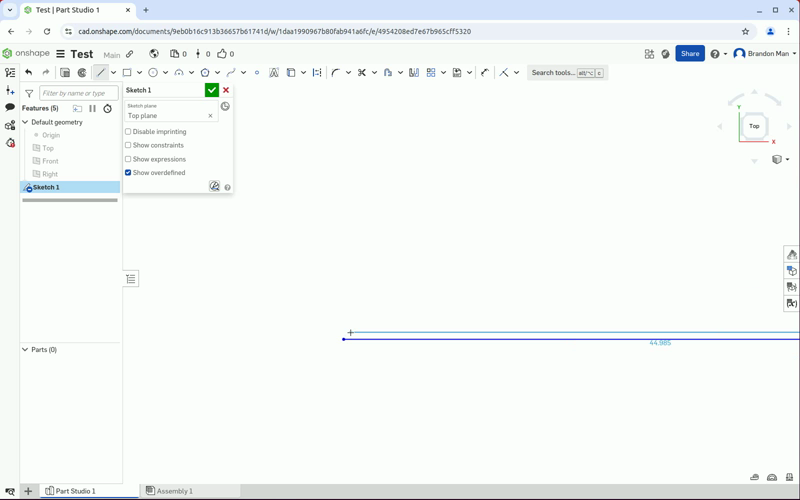
scroll(6)
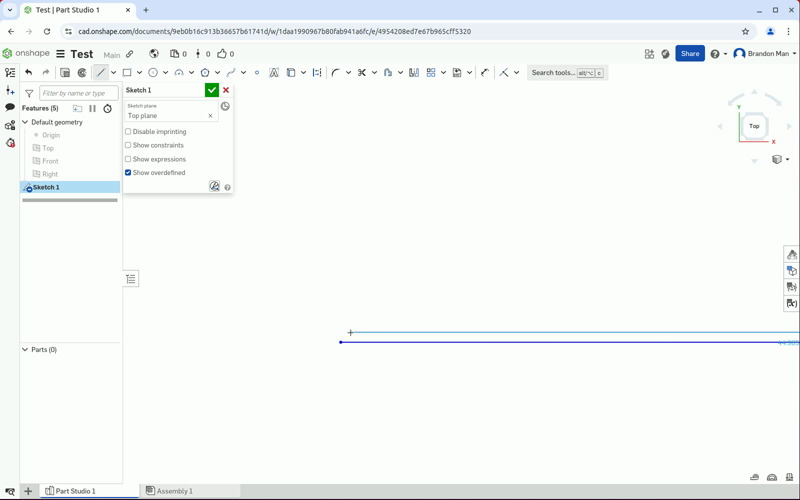
scroll(6)
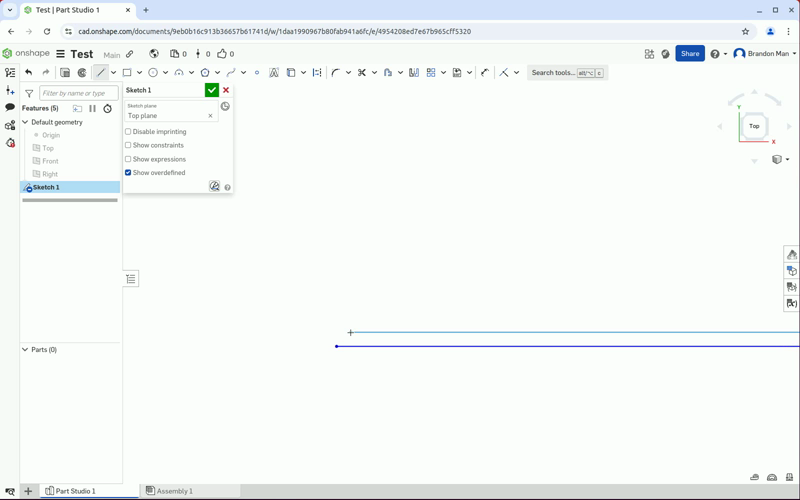
scroll(6)
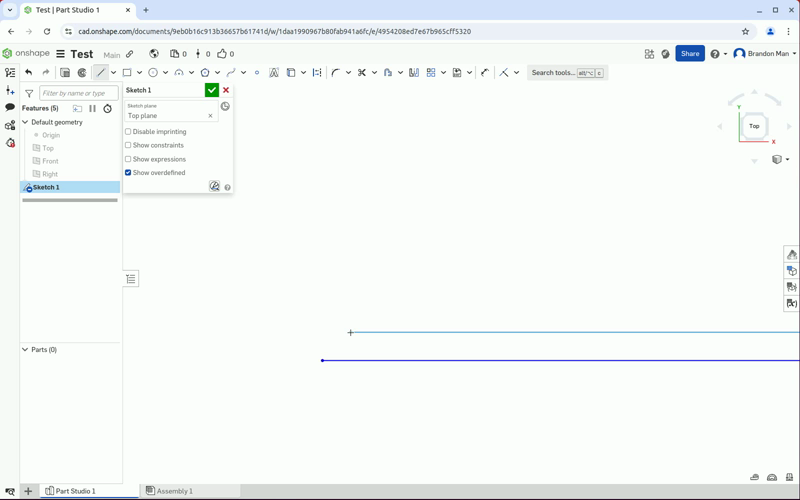
click(350, 332)
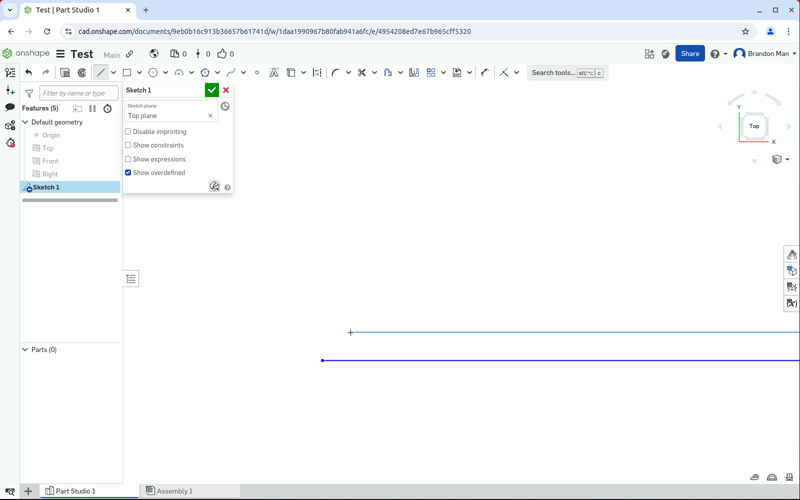
scroll(-6)
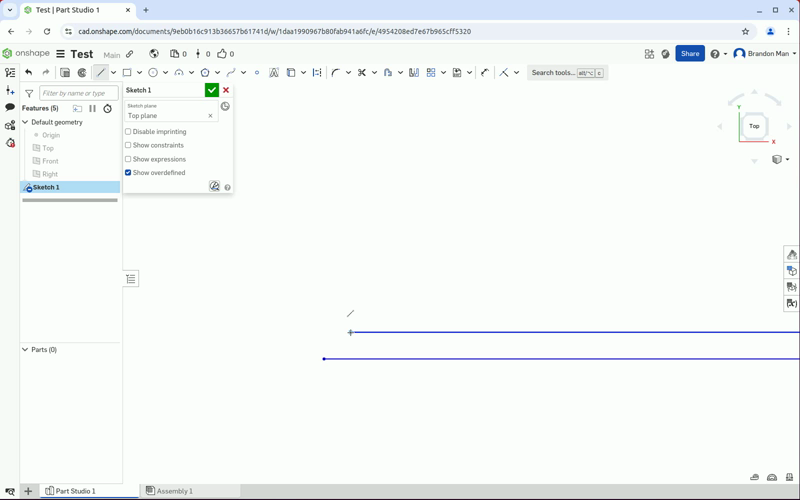
scroll(-6)
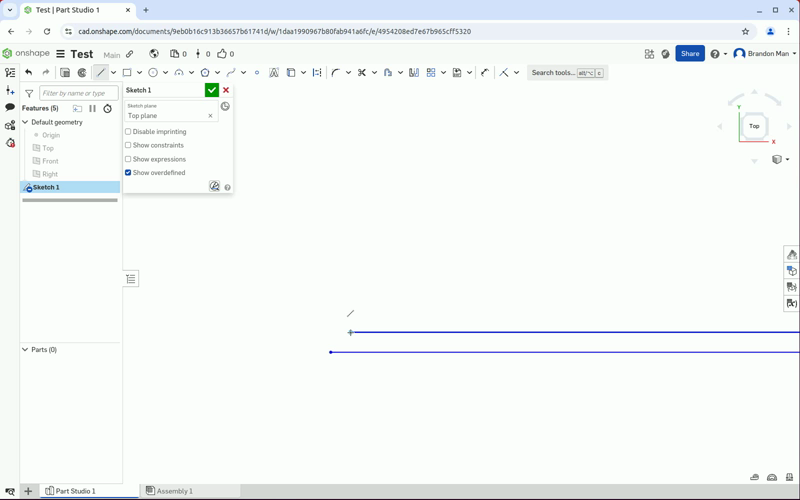
scroll(-6)
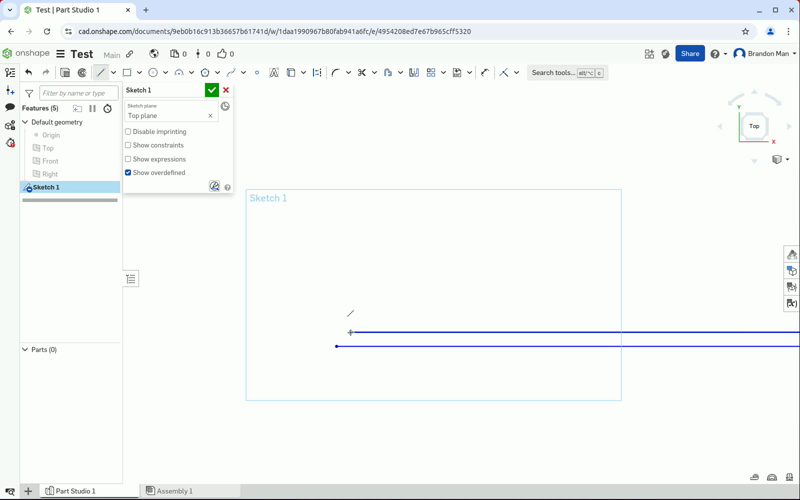
scroll(-6)
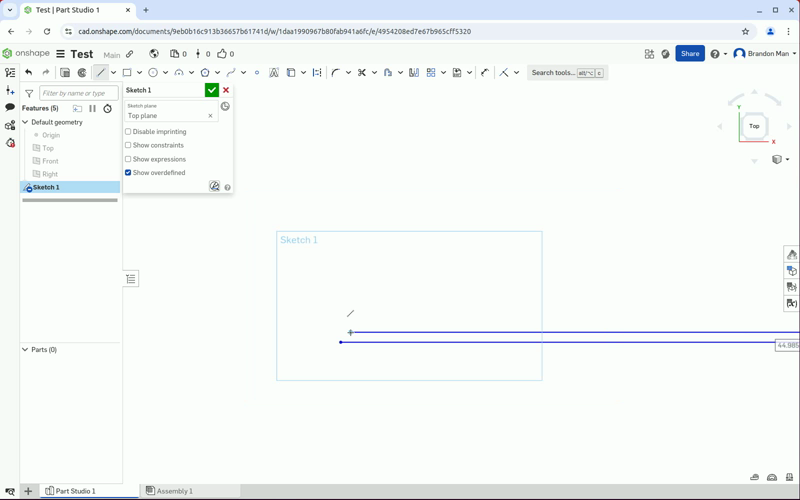
scroll(-6)
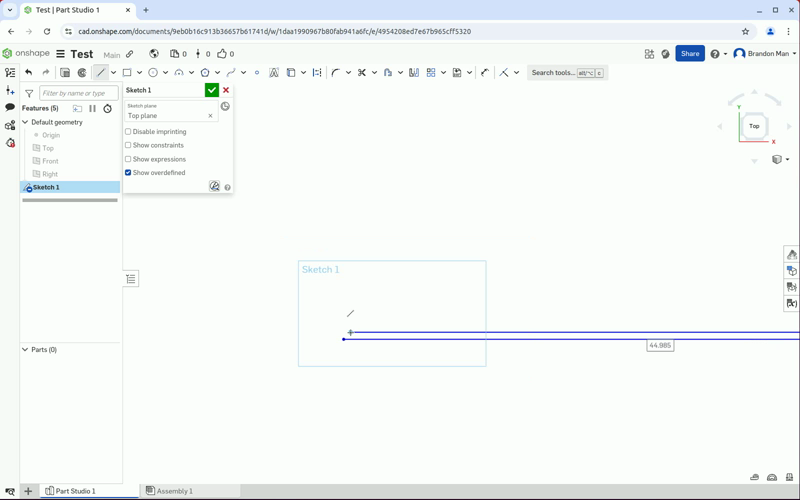
scroll(-6)
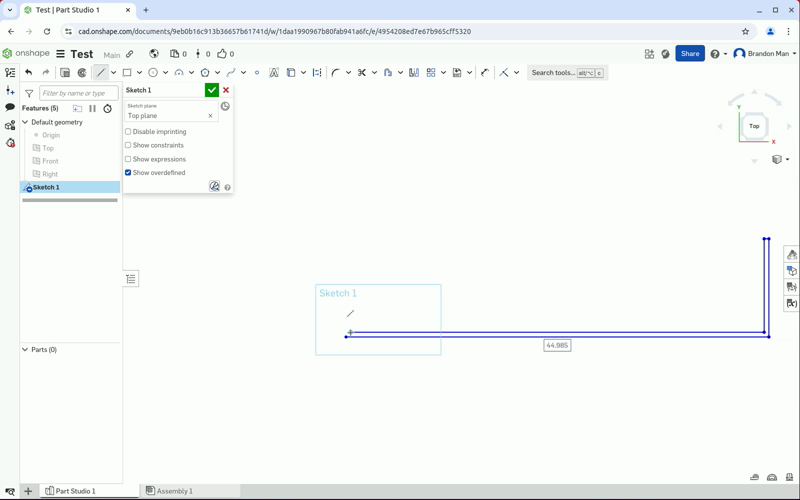
scroll(-6)
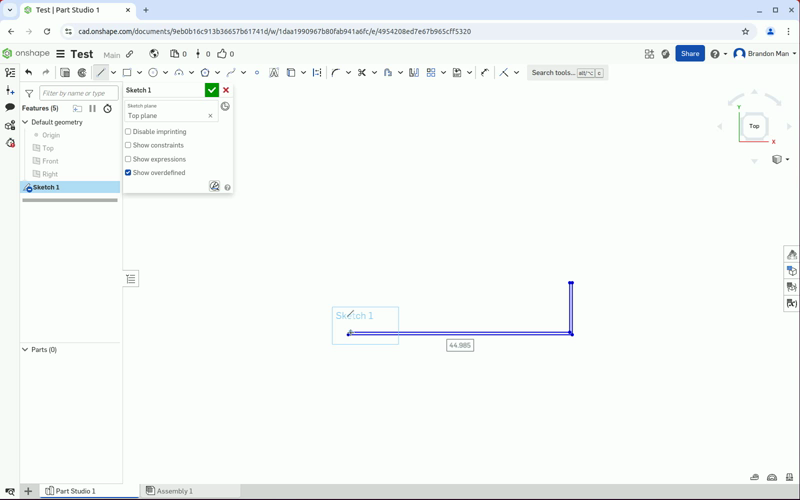
key_up(shift)
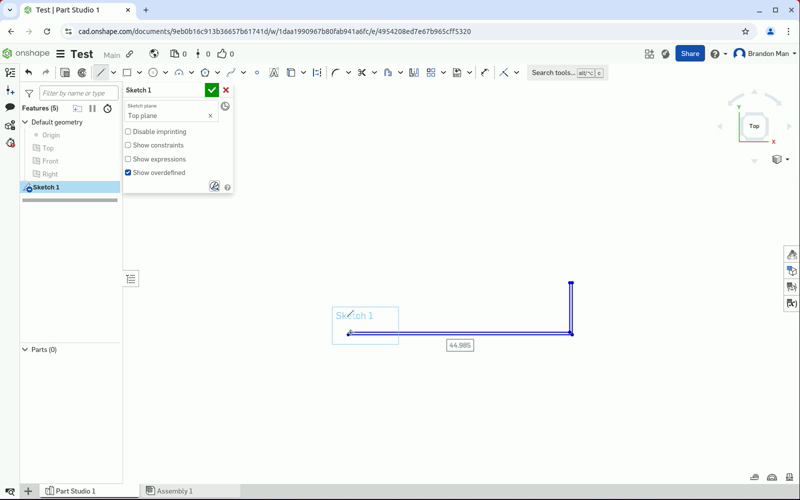
key_down(shift)
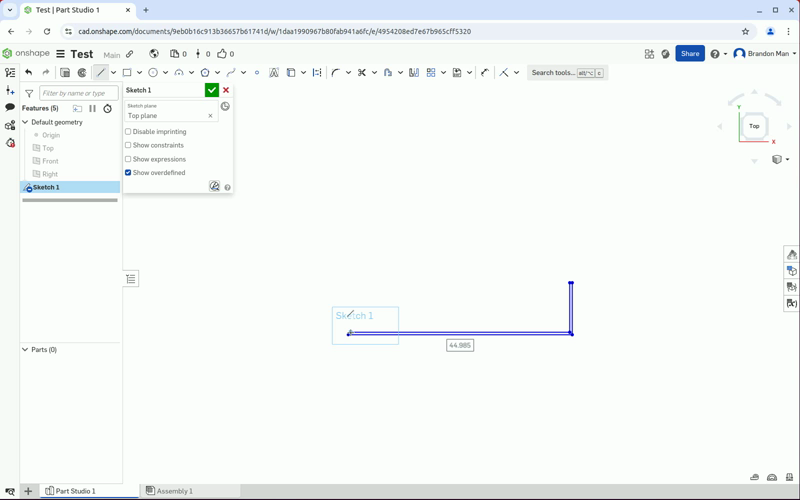
mouse_move(380, 332)
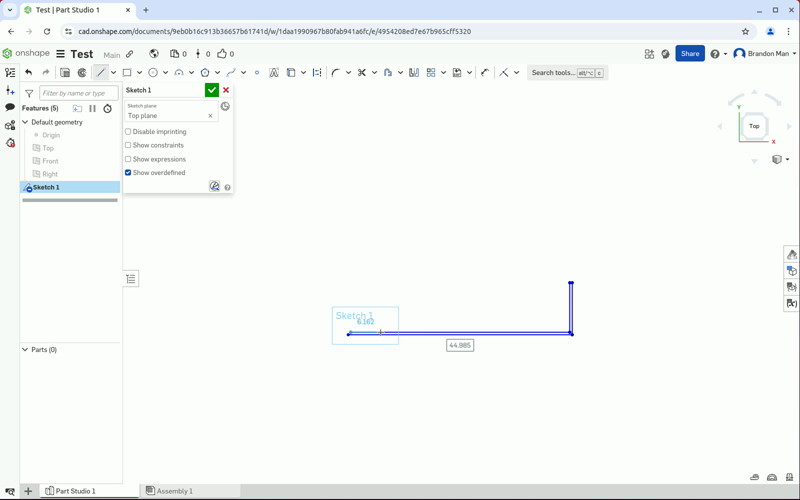
mouse_move(350, 282)
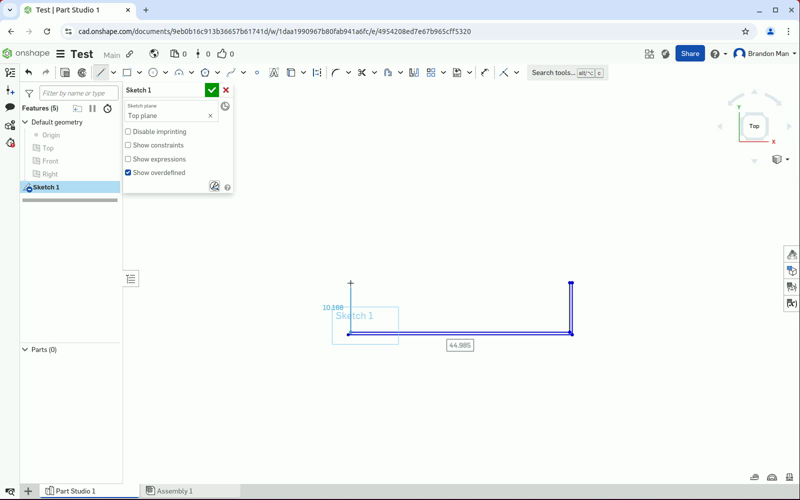
click(350, 282)
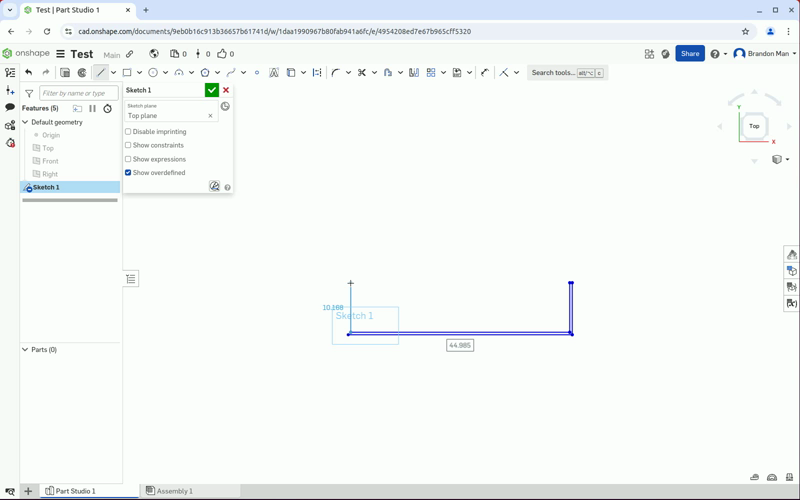
key_up(shift)
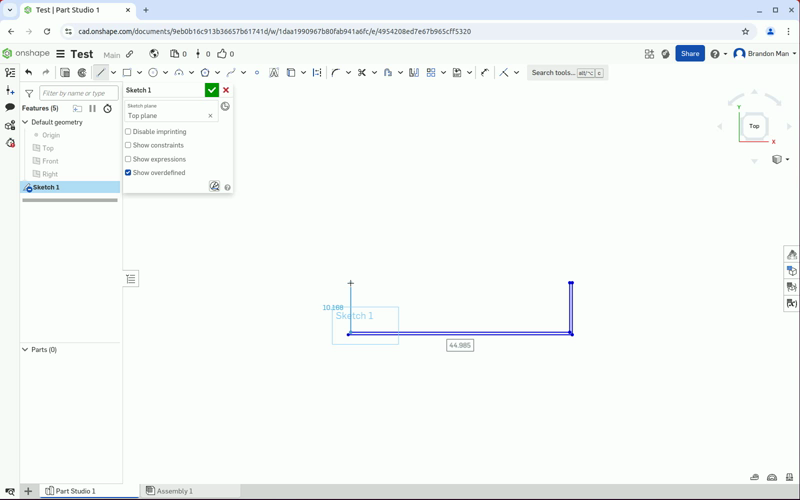
key_down(shift)
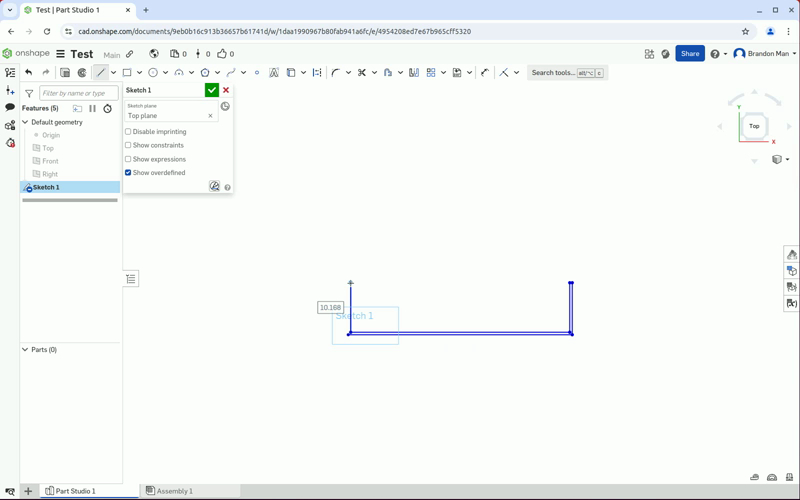
mouse_move(380, 282)
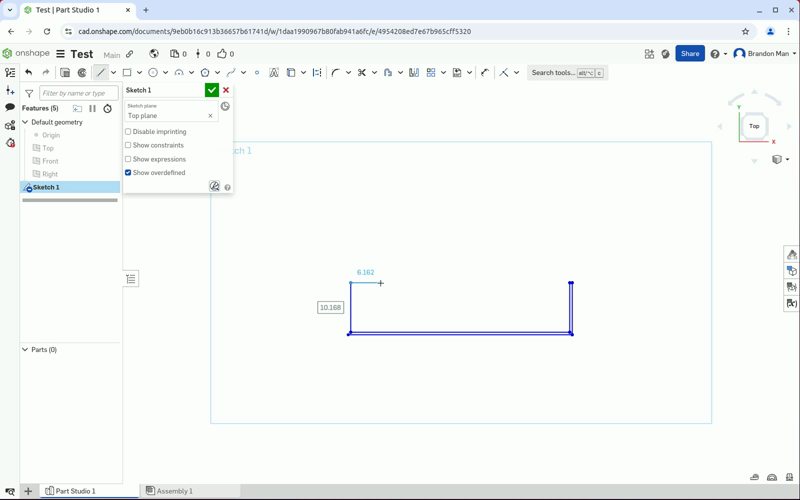
mouse_move(348, 282)
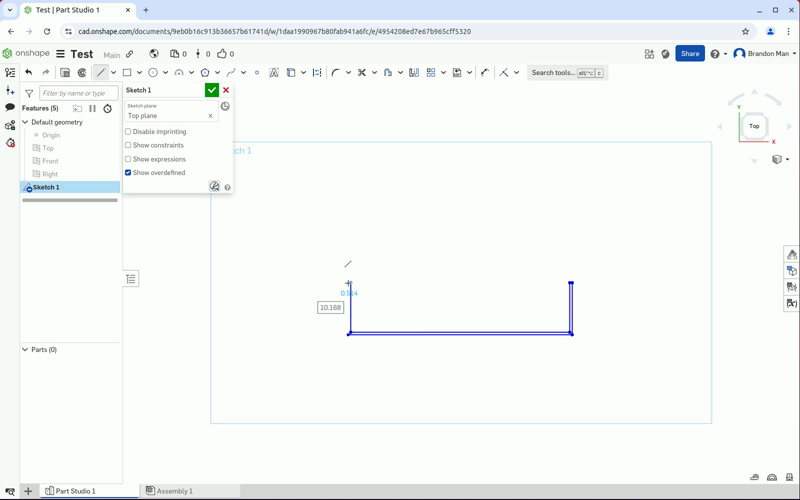
scroll(6)
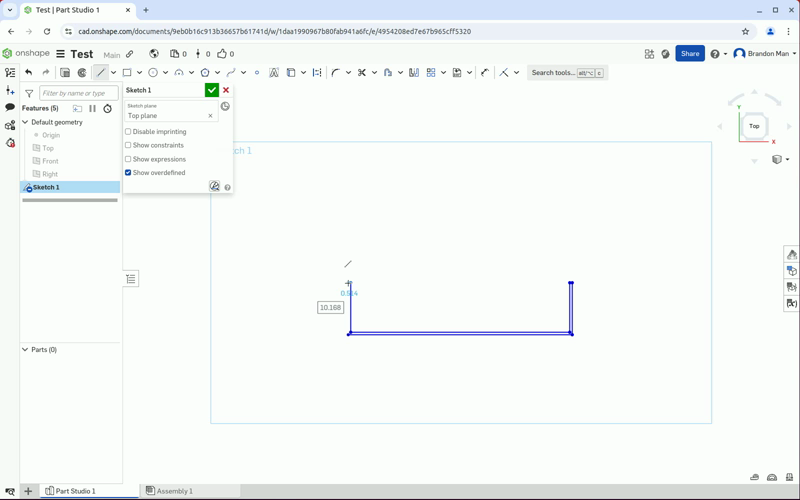
scroll(6)
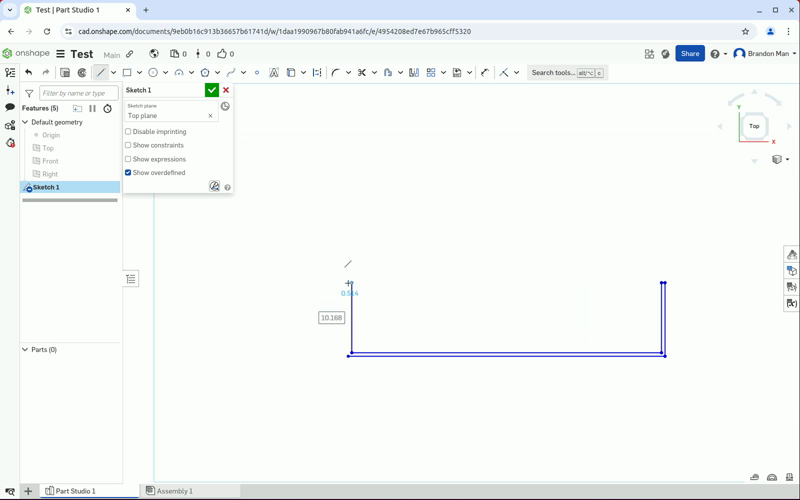
scroll(6)
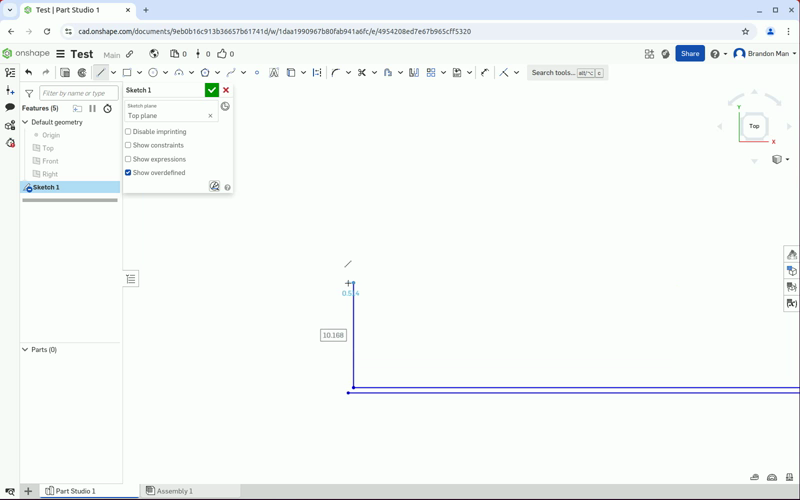
scroll(6)
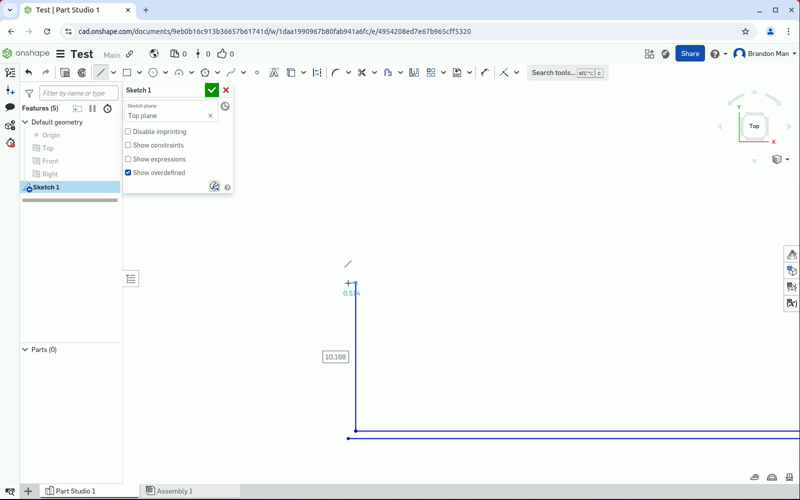
scroll(6)
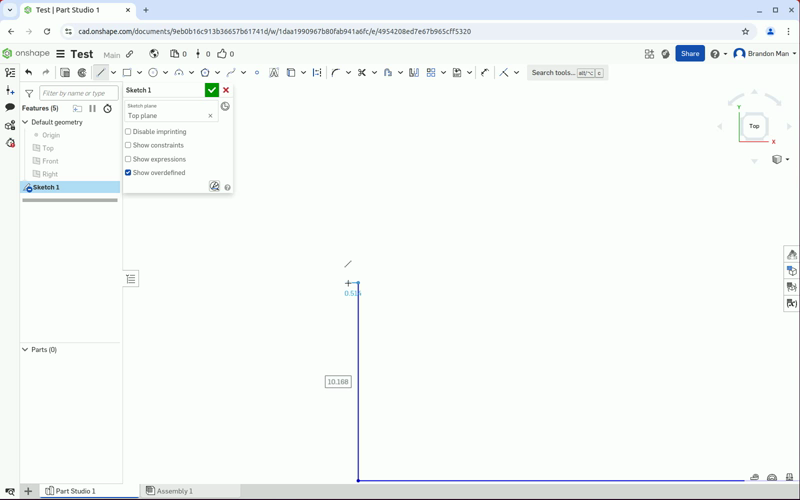
scroll(6)
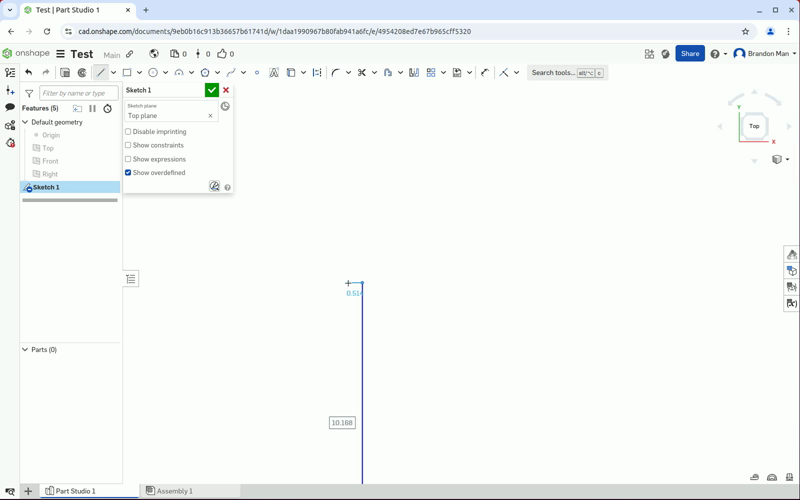
scroll(6)
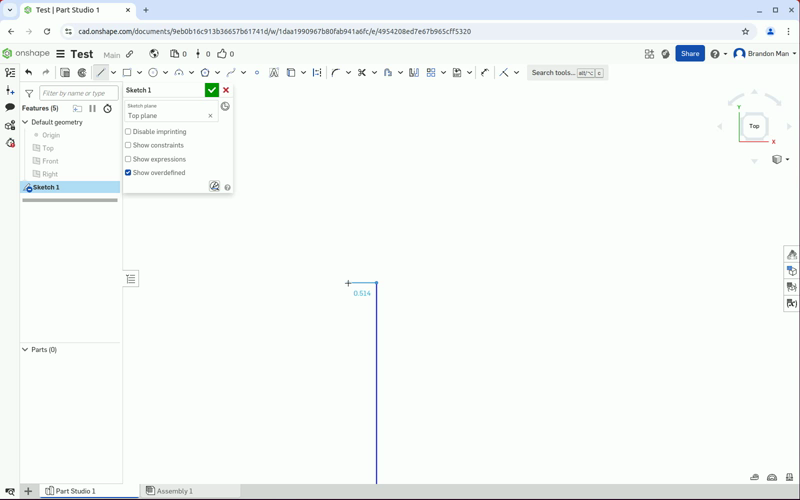
click(348, 282)
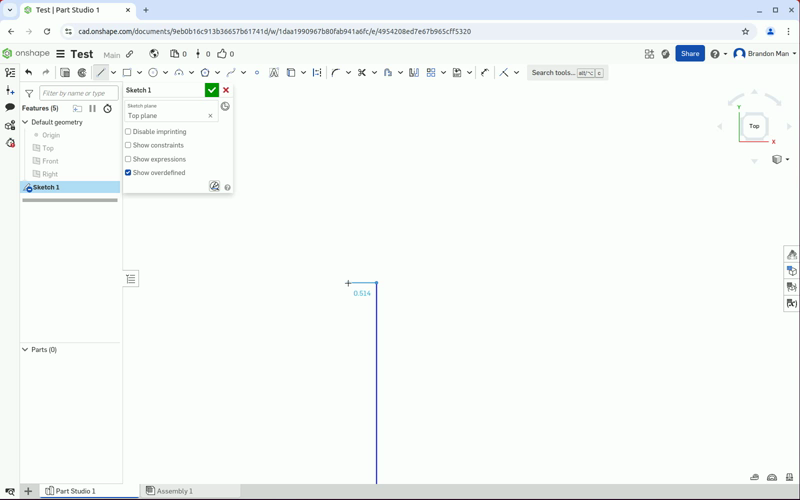
scroll(-6)
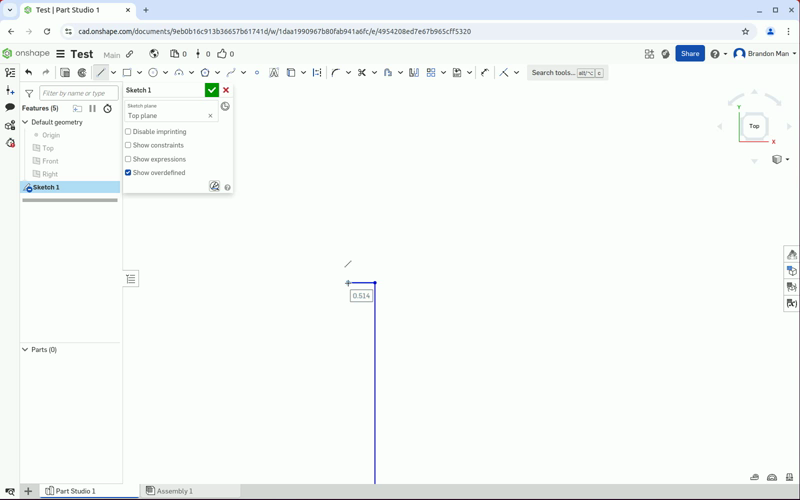
scroll(-6)
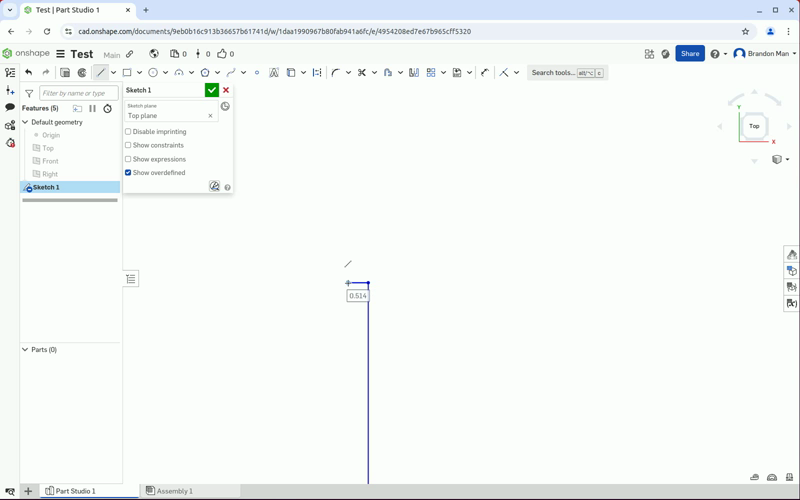
scroll(-6)
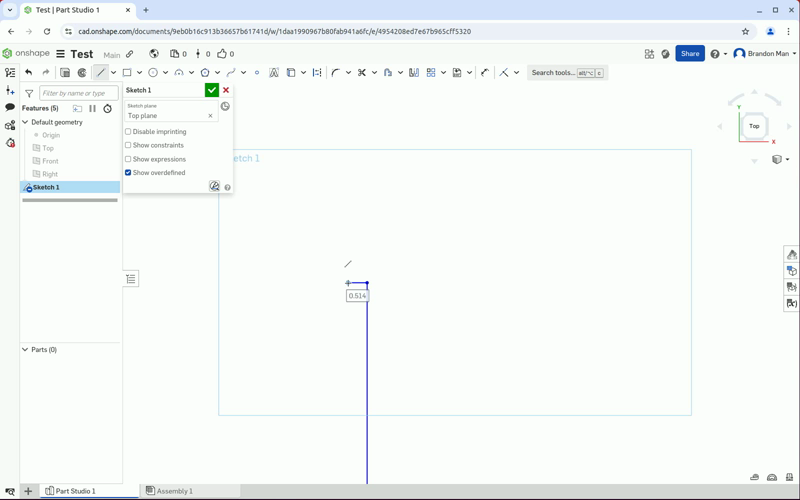
scroll(-6)
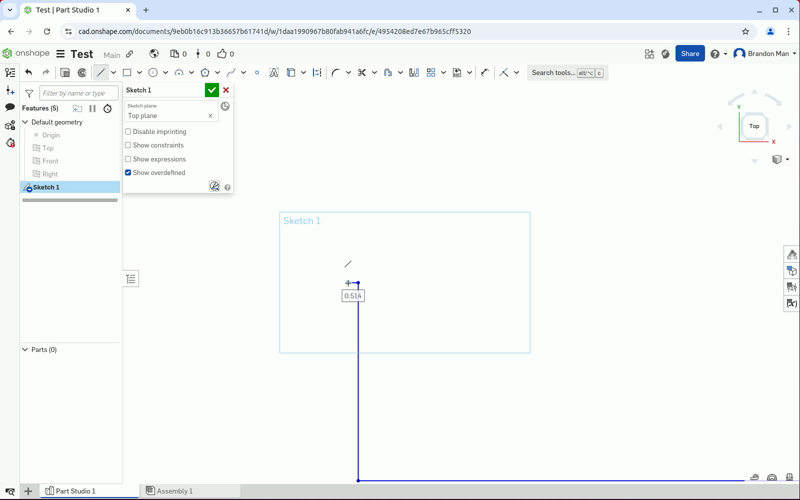
scroll(-6)
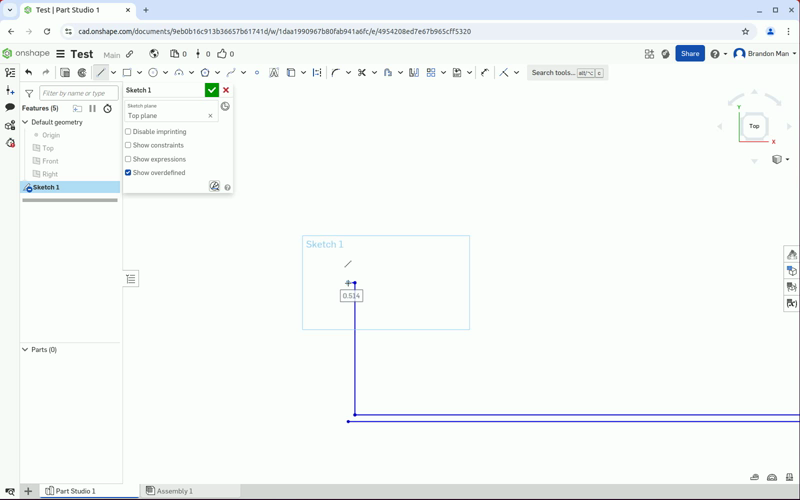
scroll(-6)
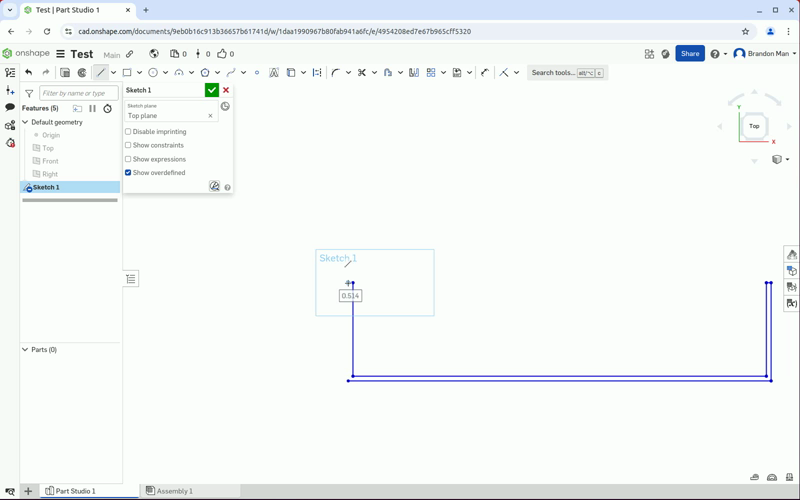
scroll(-6)
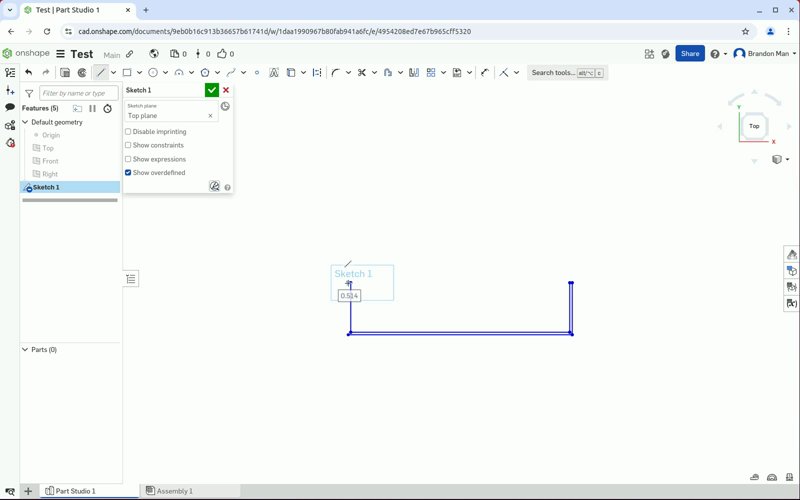
key_up(shift)
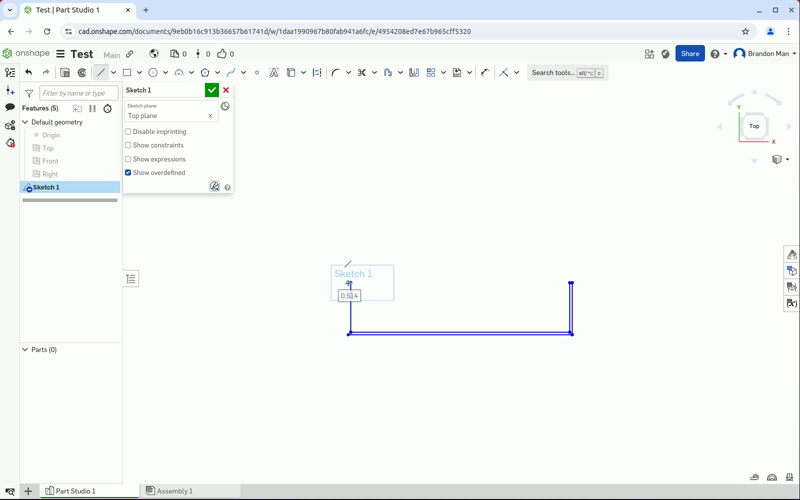
mouse_move(378, 282)
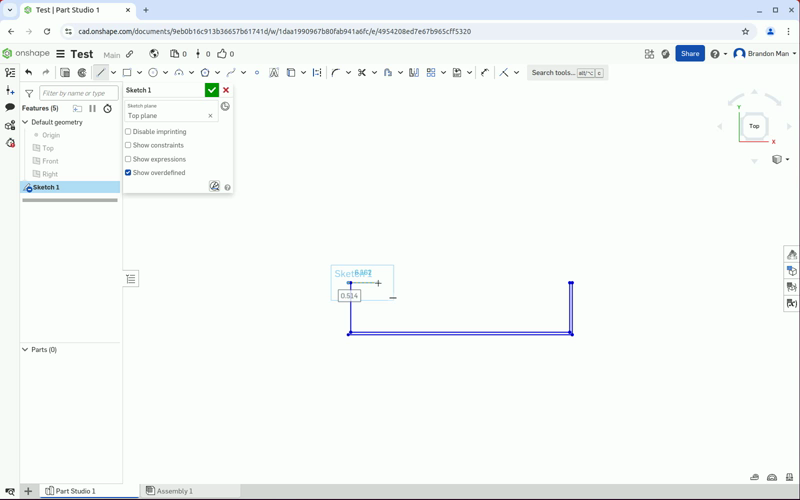
key_down(shift)
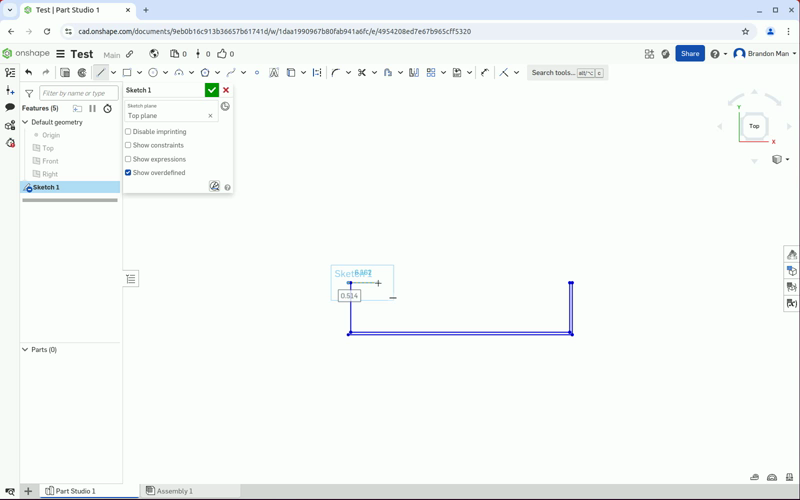
mouse_move(348, 334)
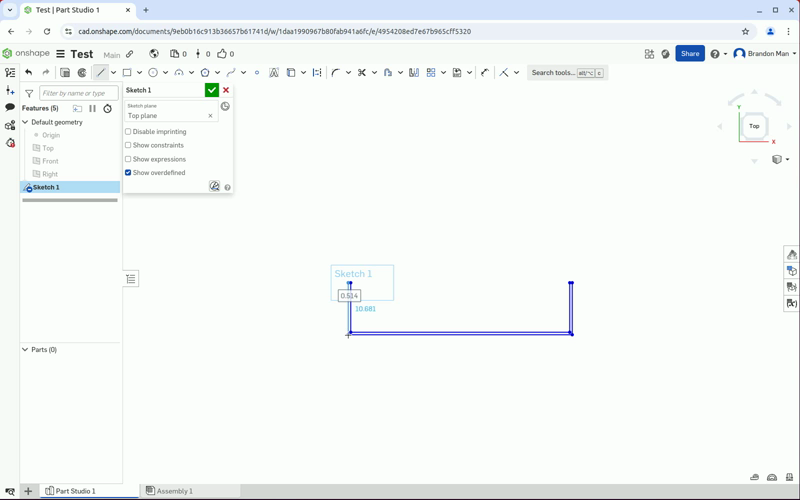
scroll(6)
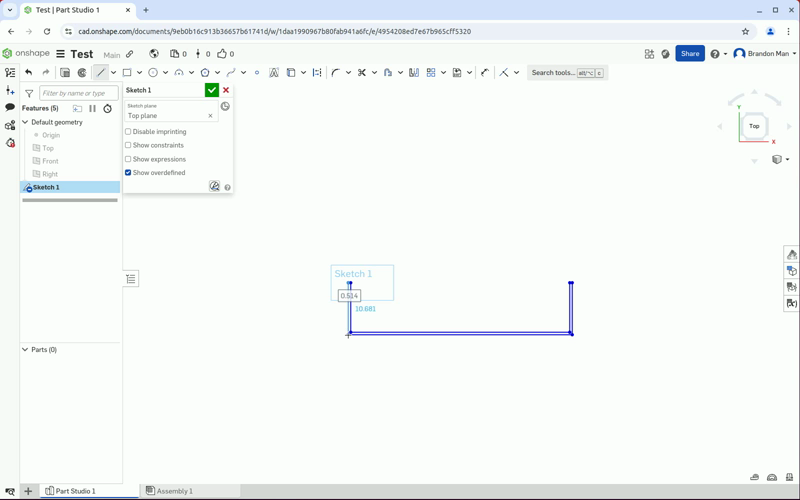
scroll(6)
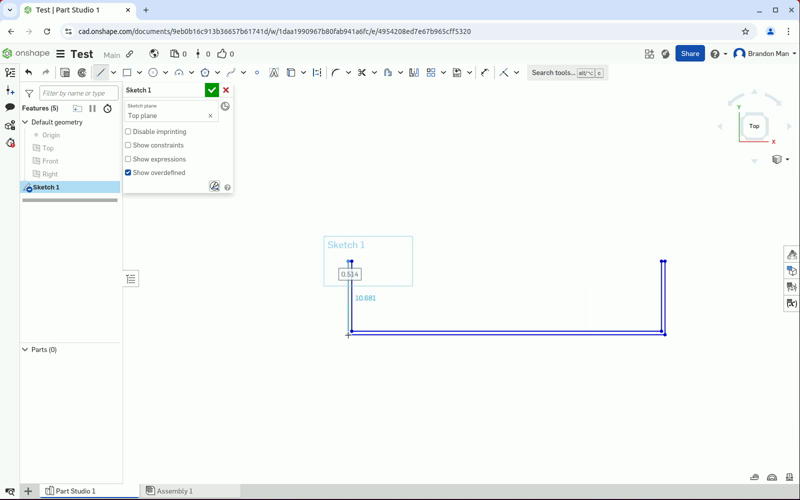
scroll(6)
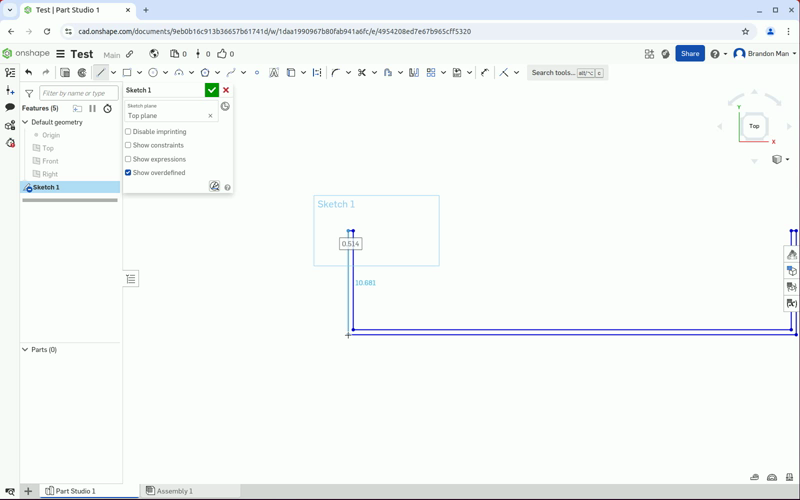
scroll(6)
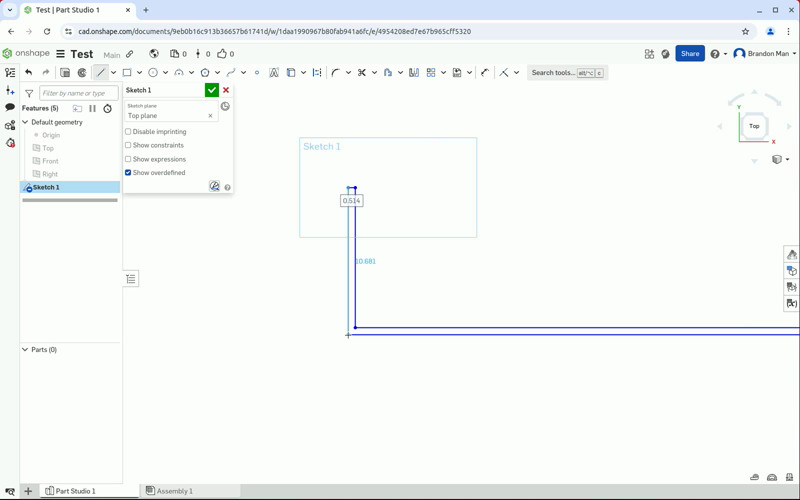
scroll(6)
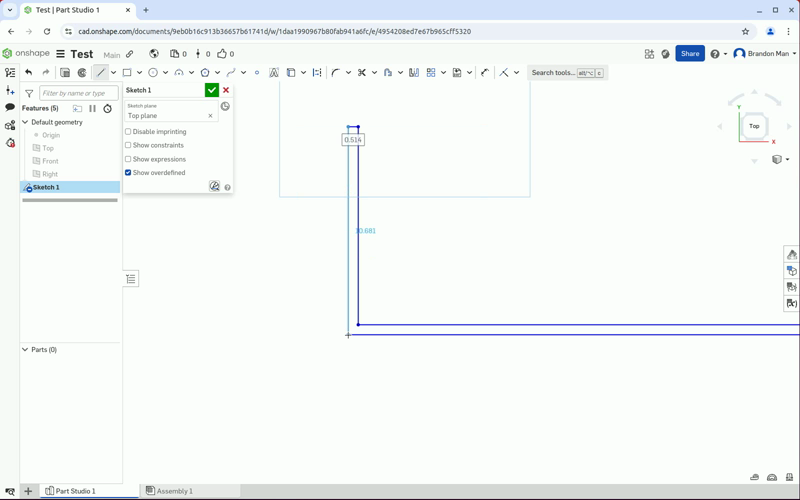
scroll(6)
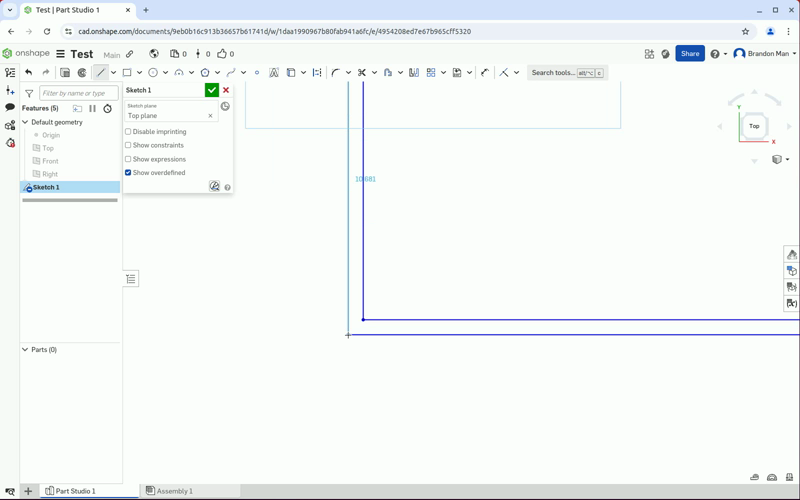
scroll(6)
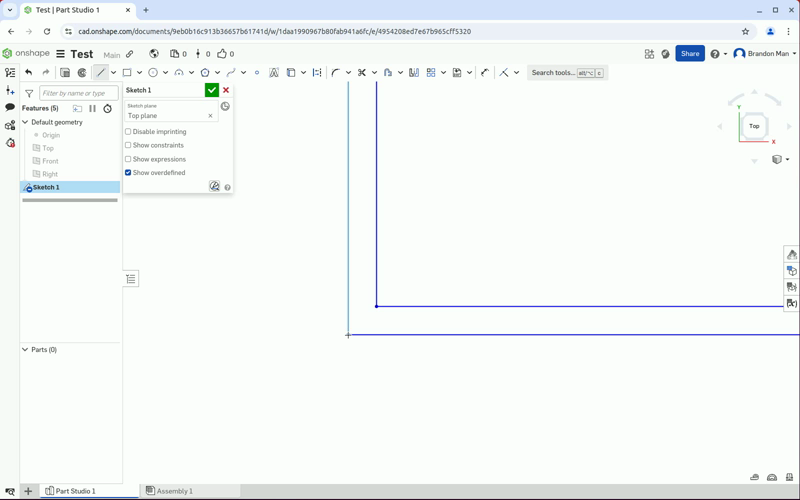
key_up(shift)
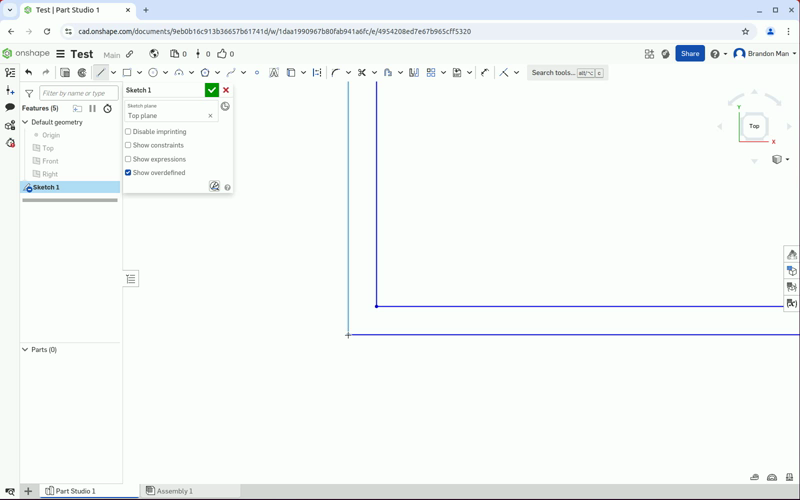
click(348, 334)
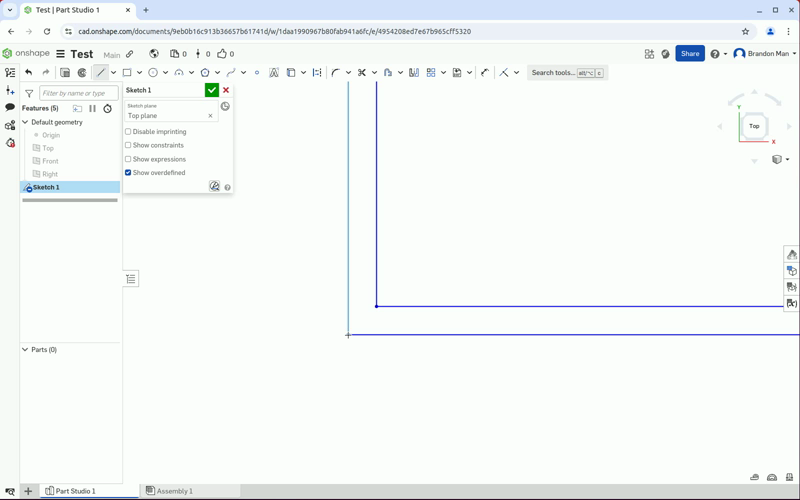
scroll(-6)
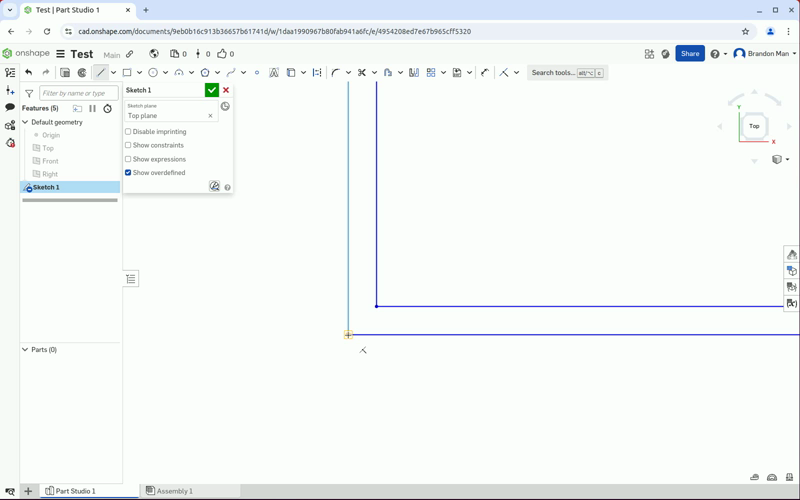
scroll(-6)
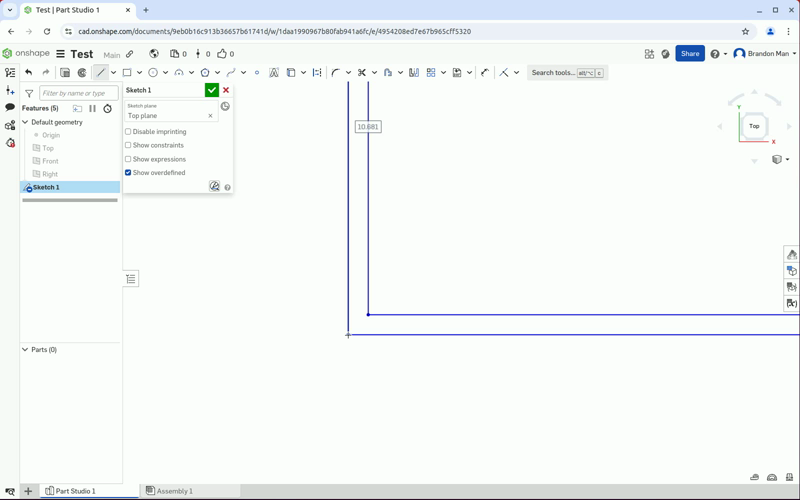
scroll(-6)
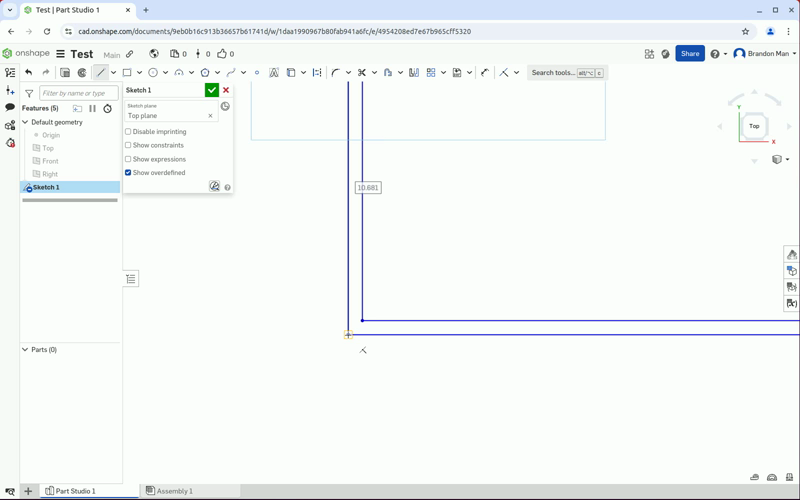
scroll(-6)
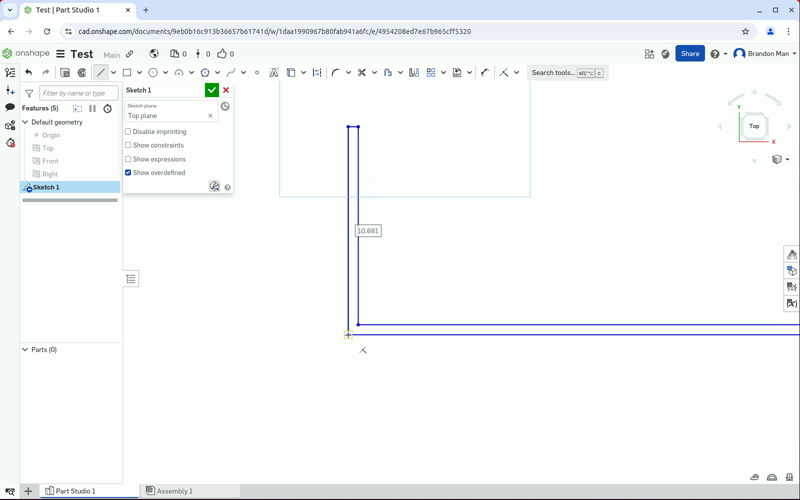
scroll(-6)
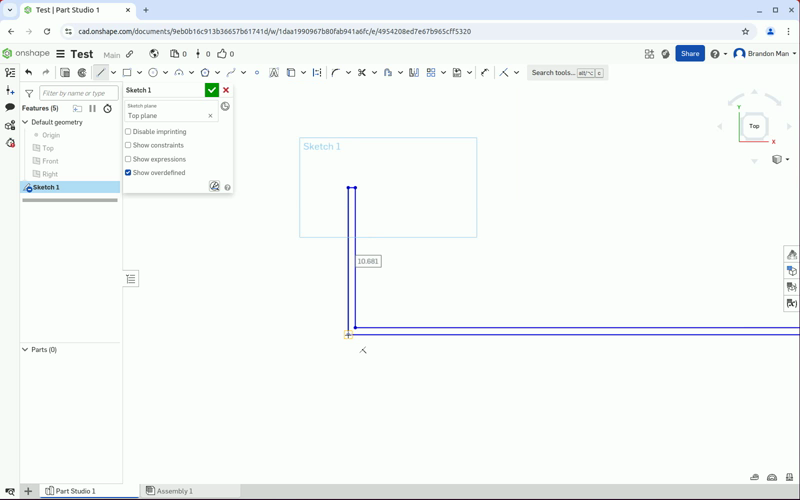
scroll(-6)
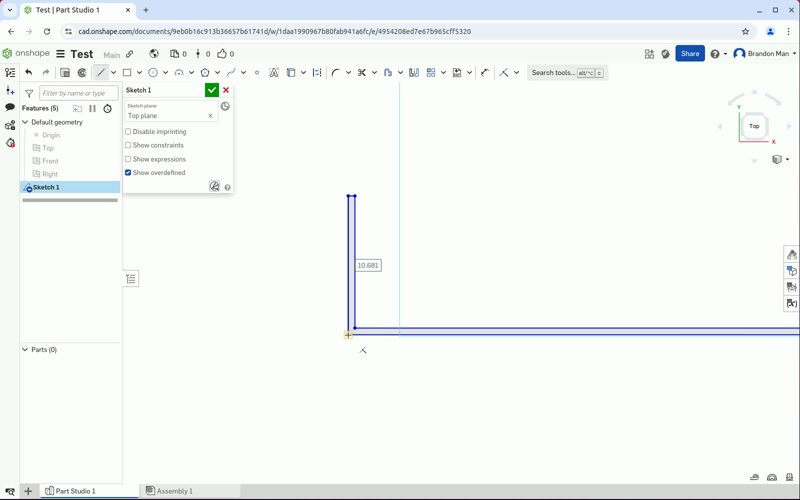
scroll(-6)
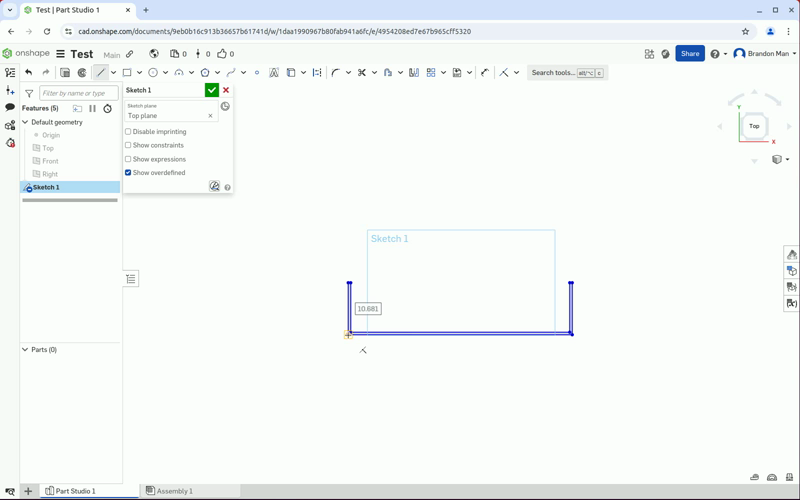
key(esc)
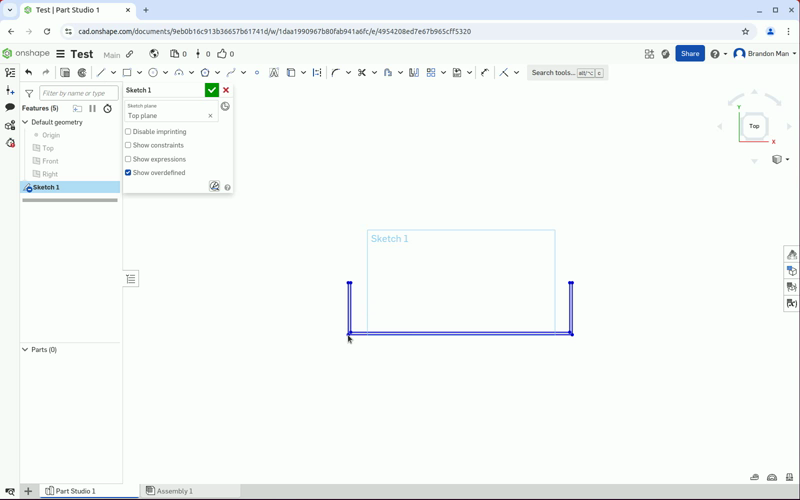
mouse_move(349, 291)
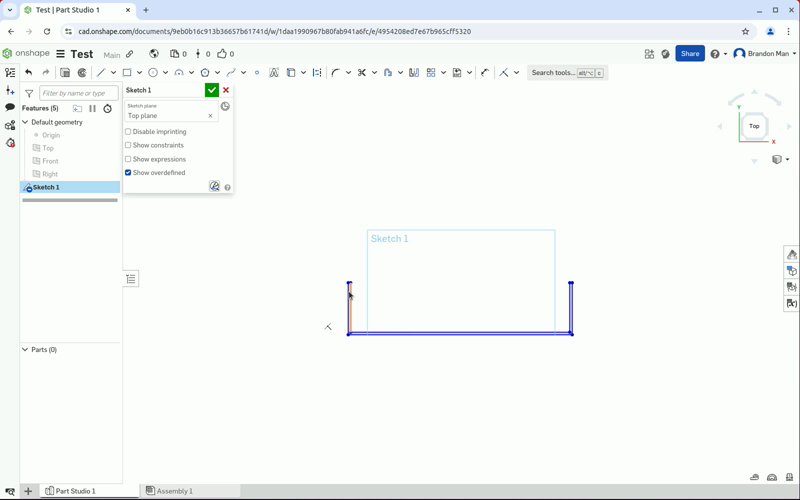
scroll(6)
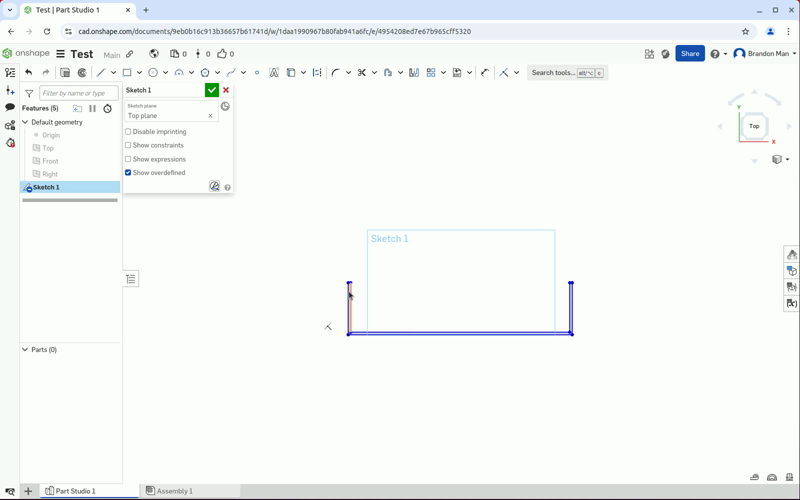
scroll(6)
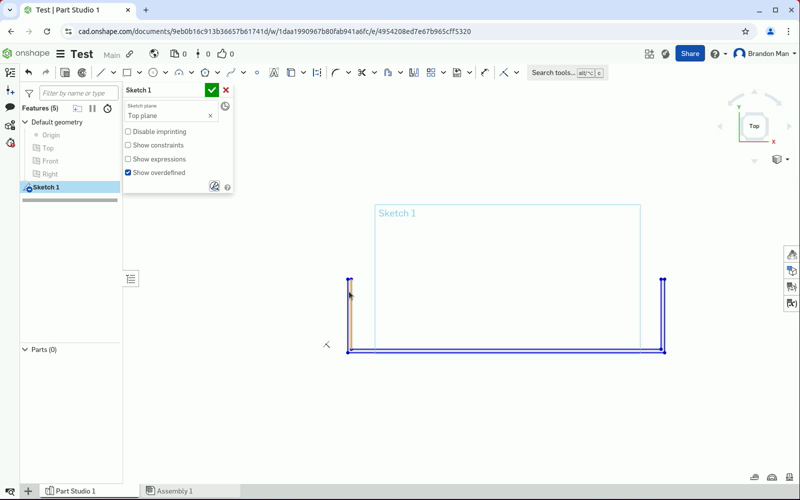
scroll(6)
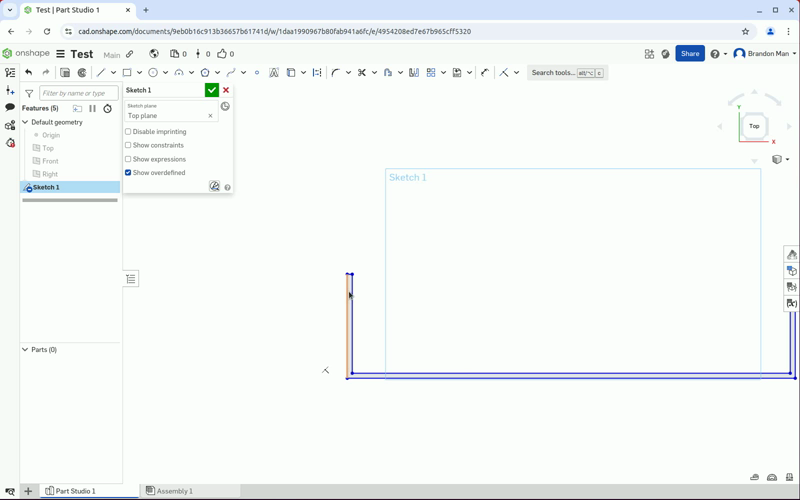
scroll(6)
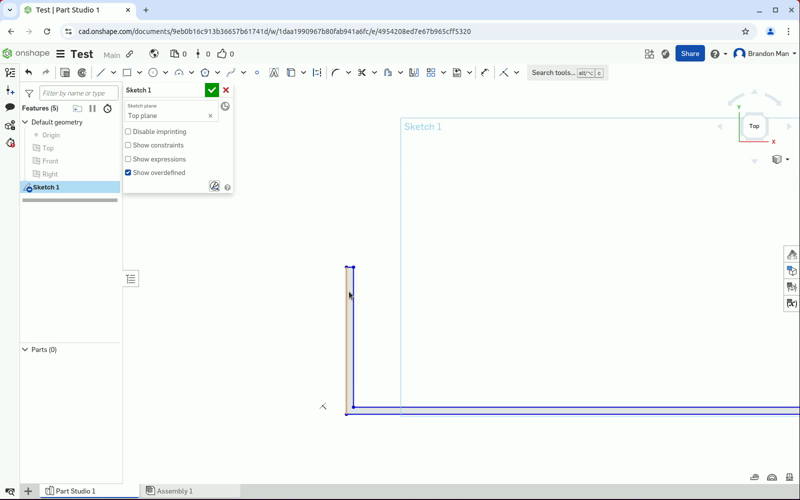
scroll(6)
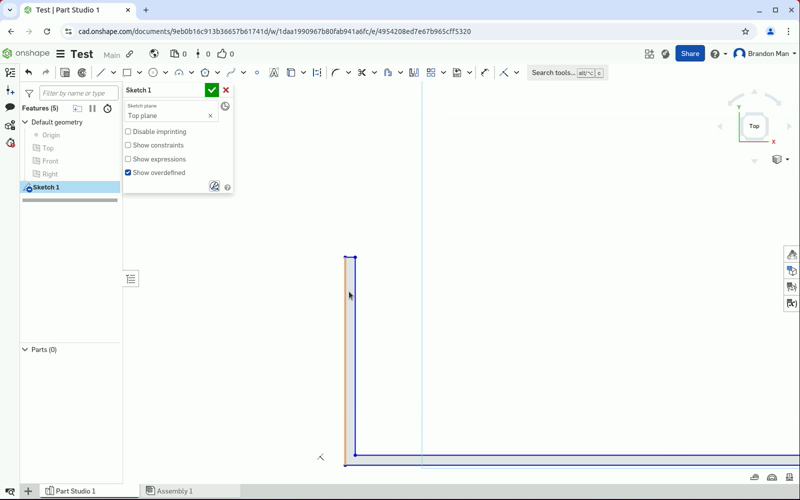
scroll(6)
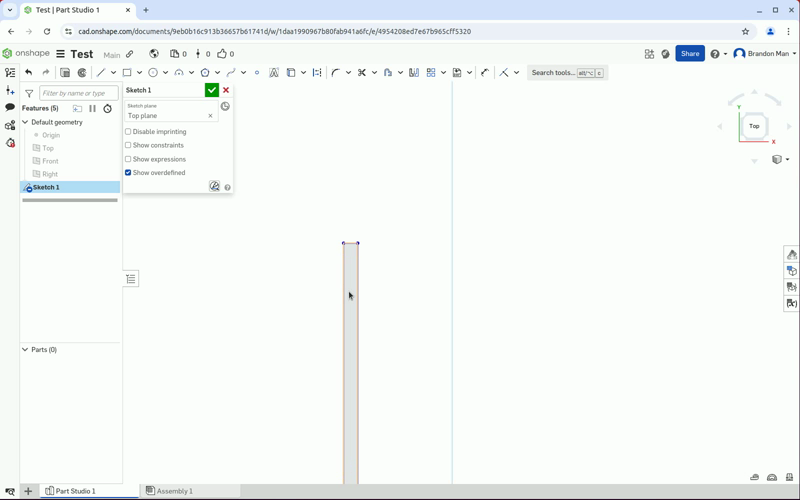
scroll(6)
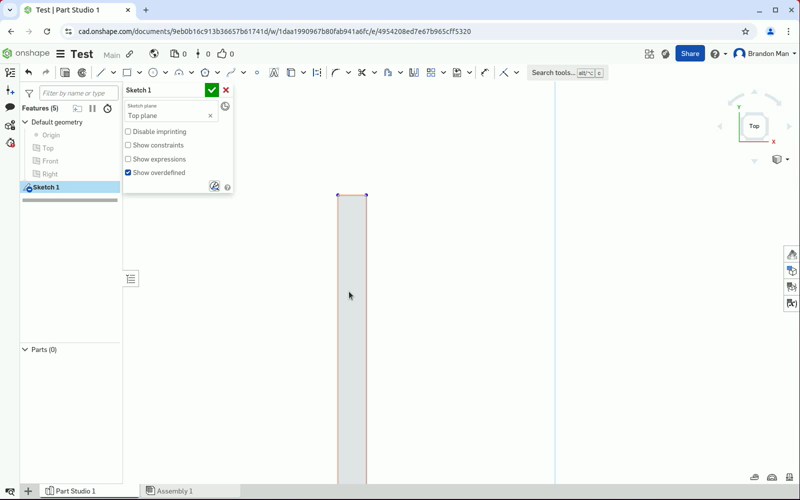
click(349, 291)
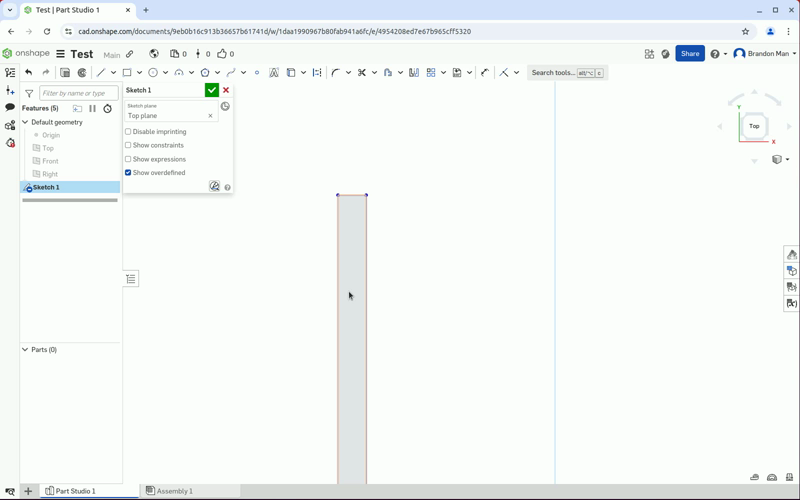
scroll(-6)
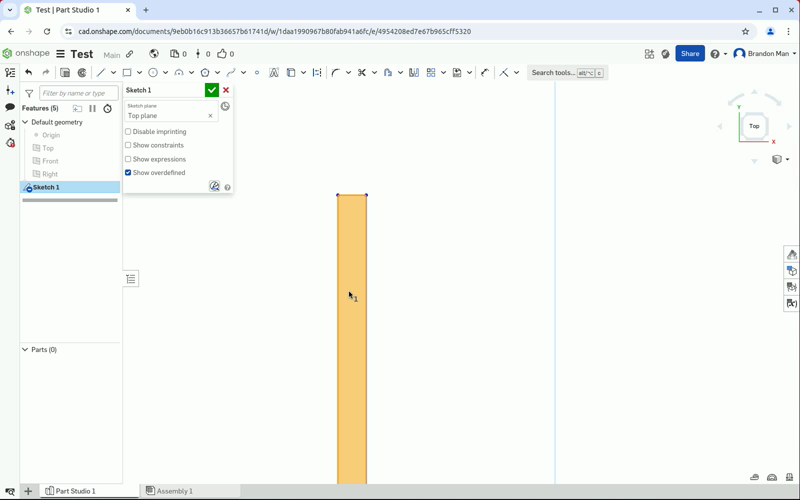
scroll(-6)
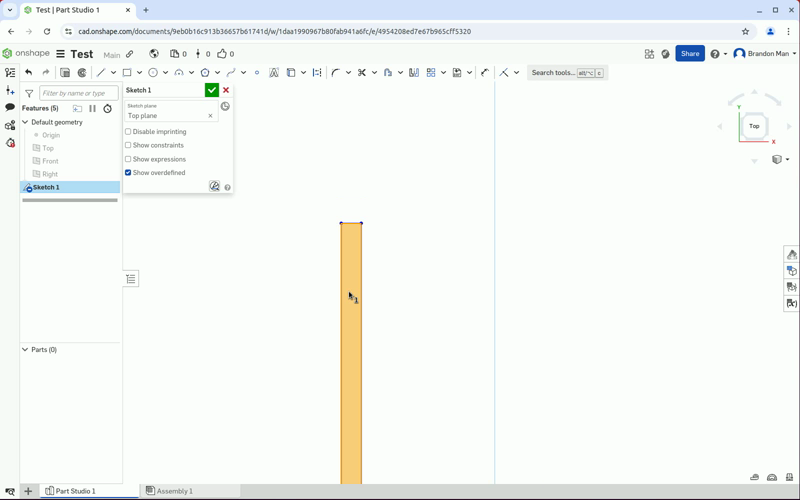
scroll(-6)
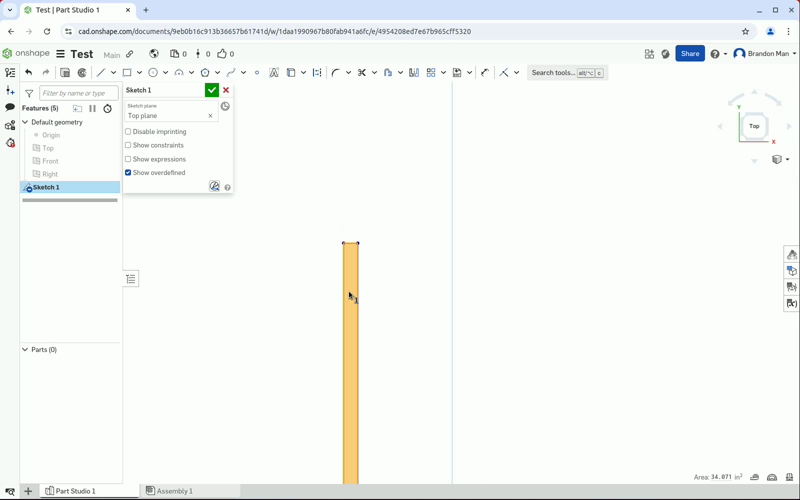
scroll(-6)
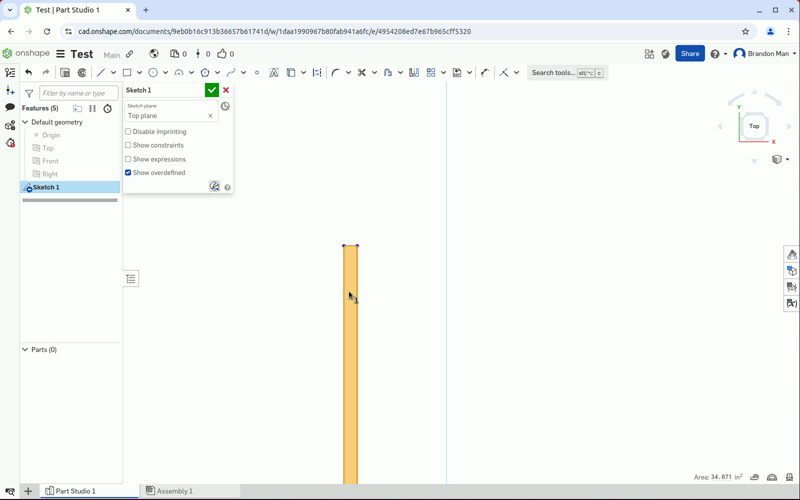
scroll(-6)
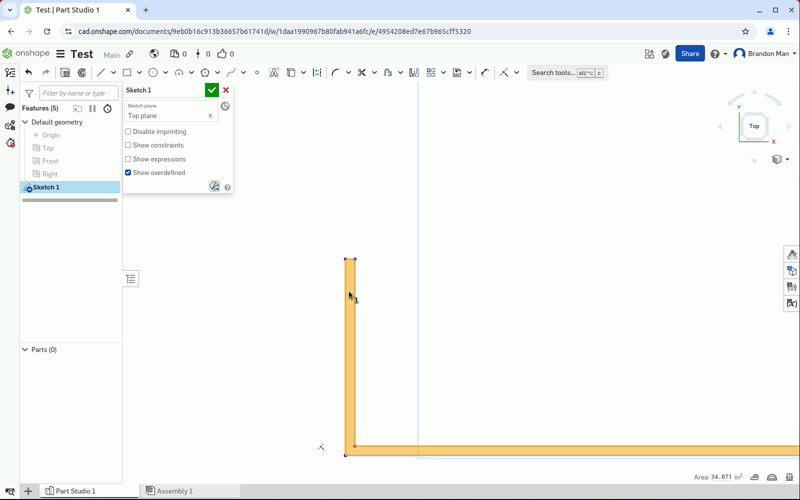
scroll(-6)
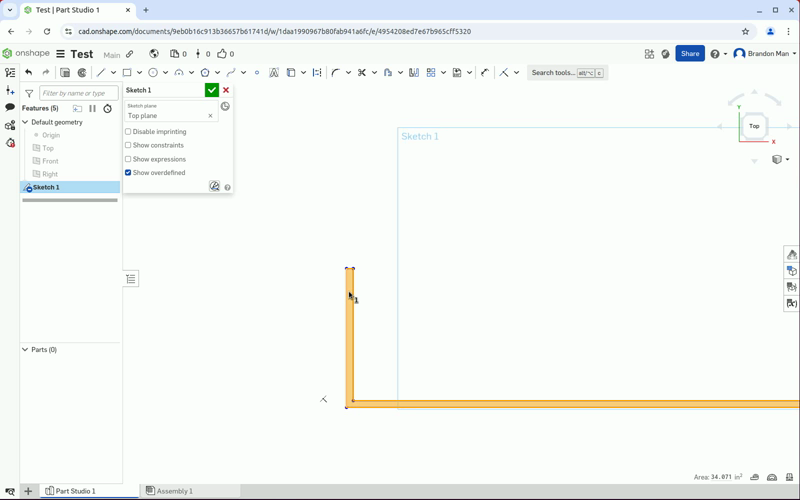
scroll(-6)
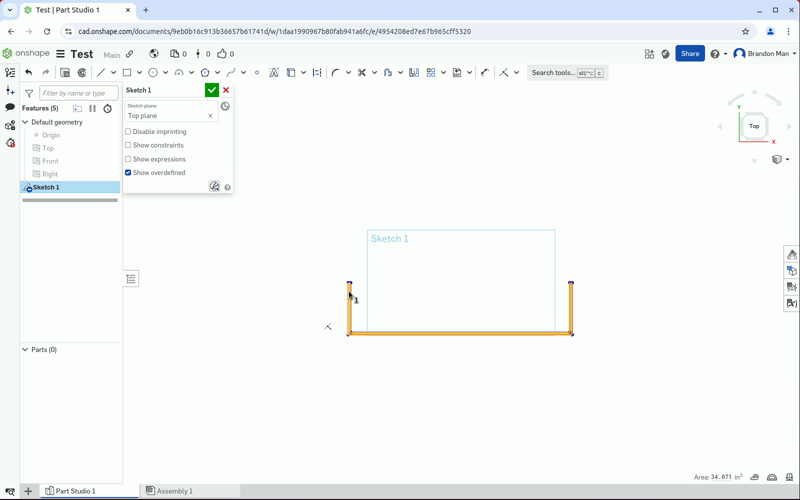
mouse_move(73, 352)
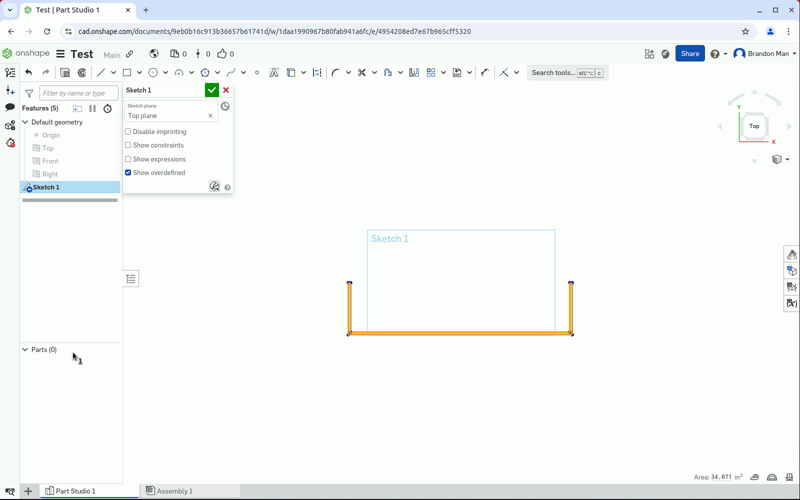
key(shift+y)
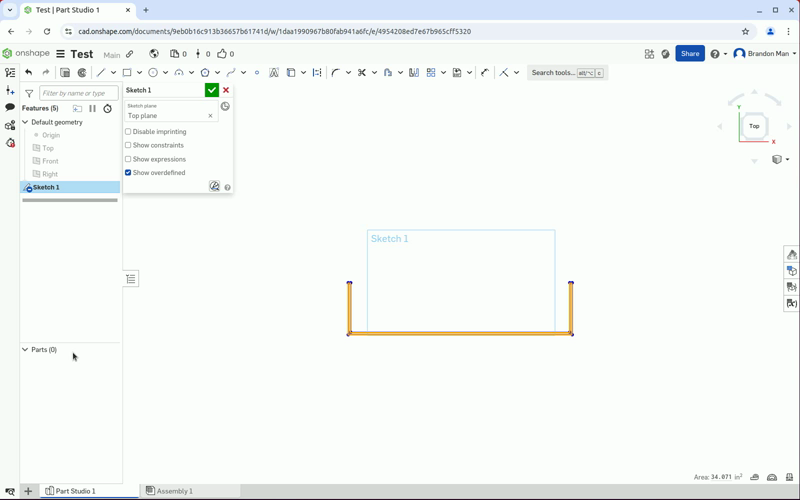
key(shift+e)
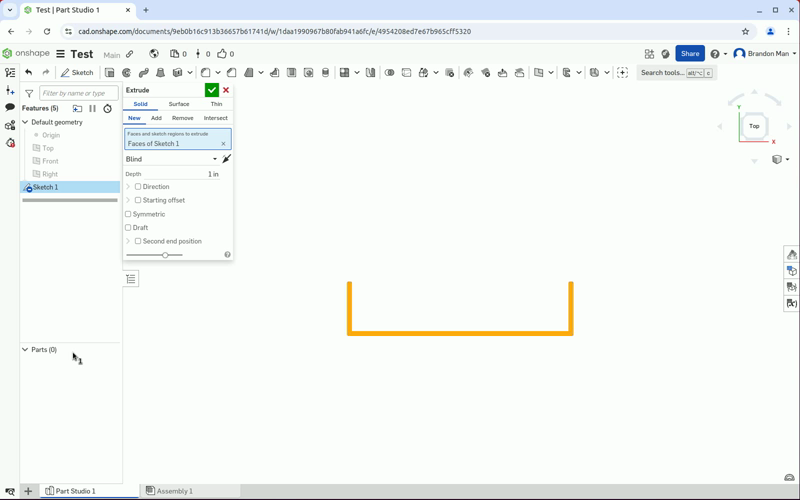
mouse_move(143, 106)
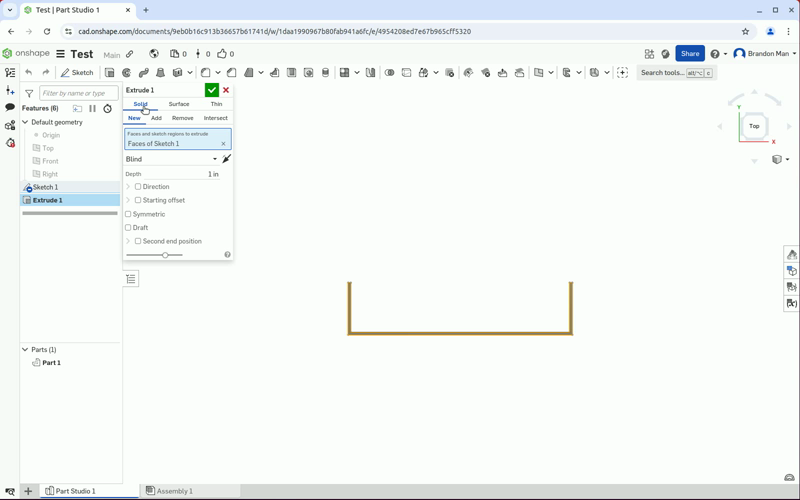
click(143, 106)
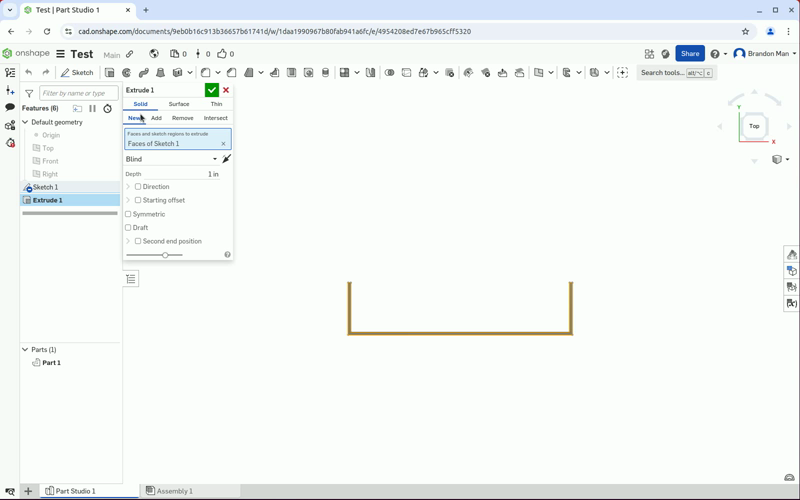
mouse_move(137, 120)
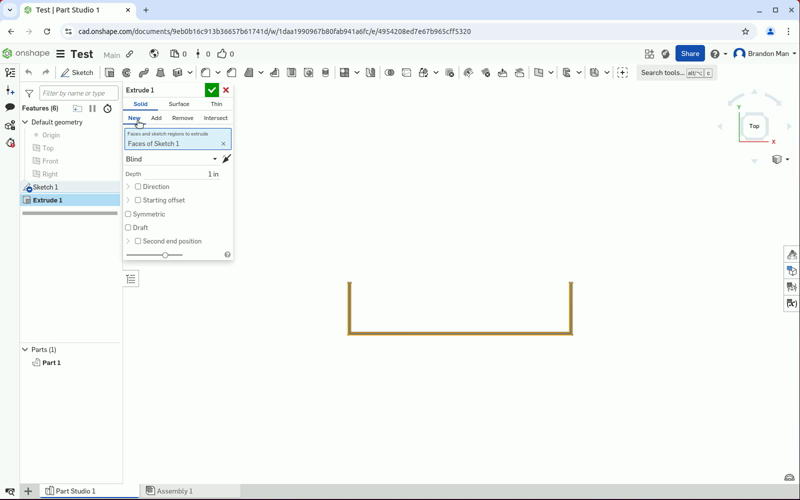
click(137, 120)
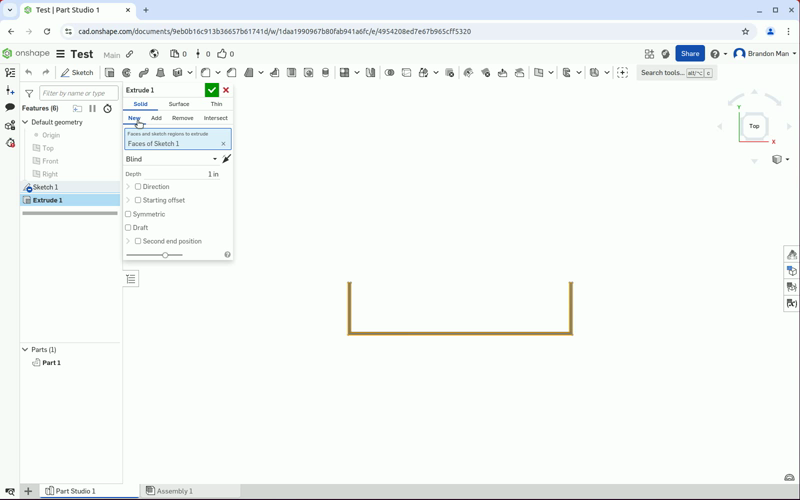
key(tab, 4)
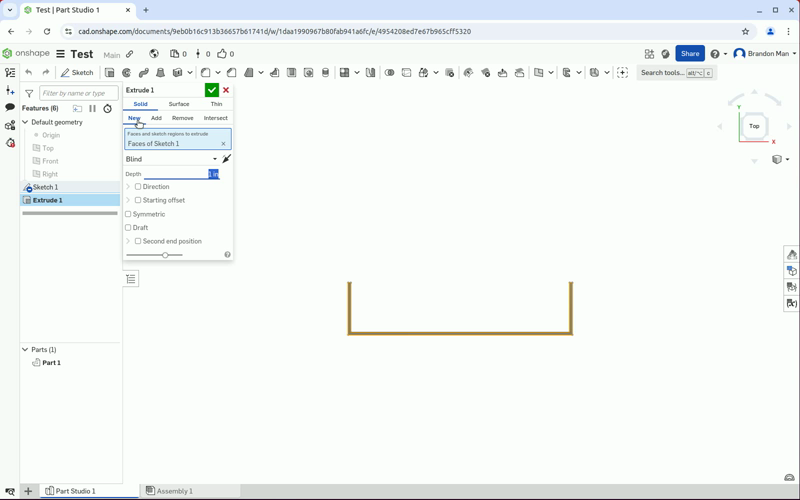
text(14.924)
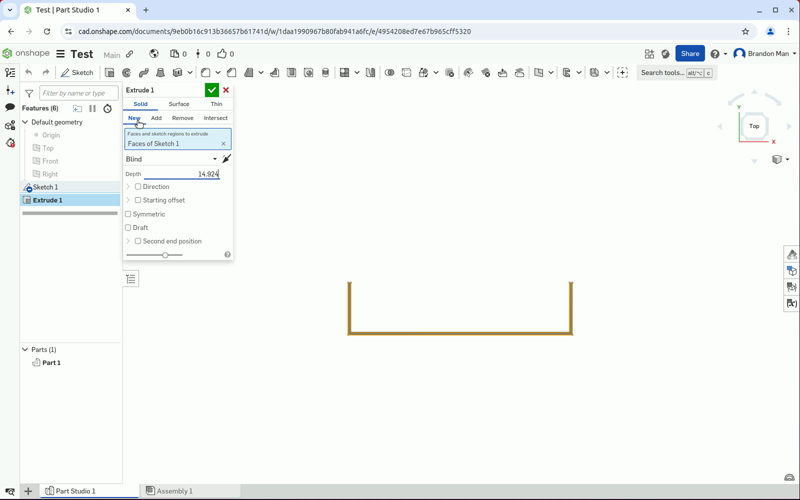
key(tab, 3)
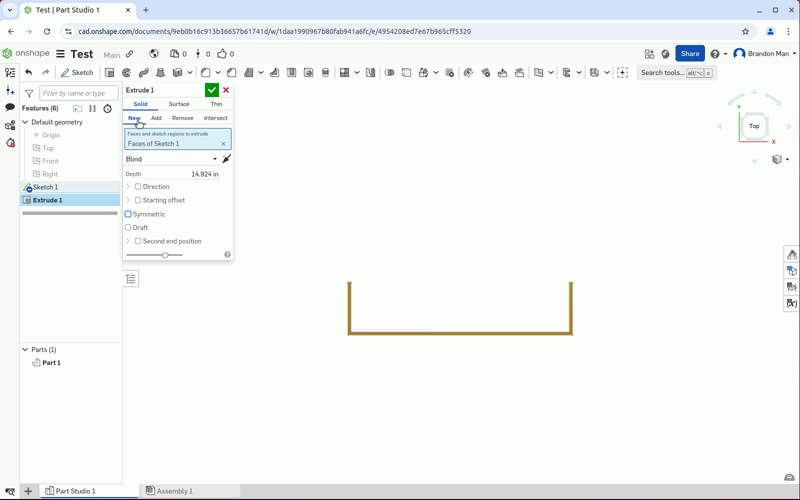
key(space)
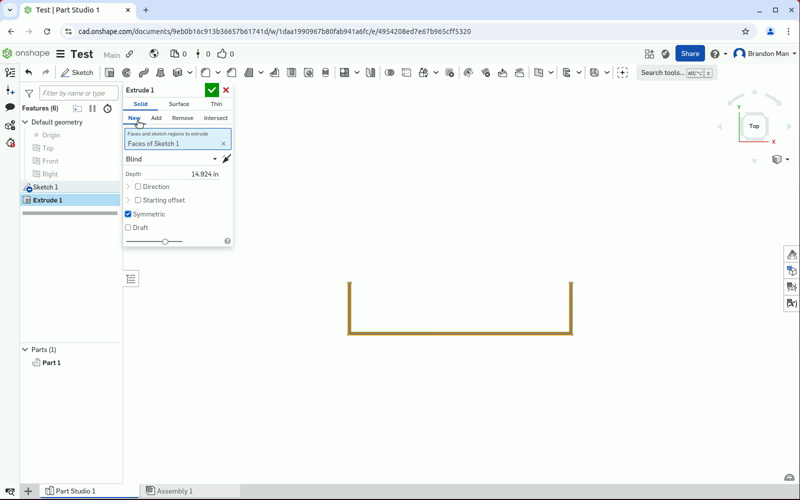
key(enter)
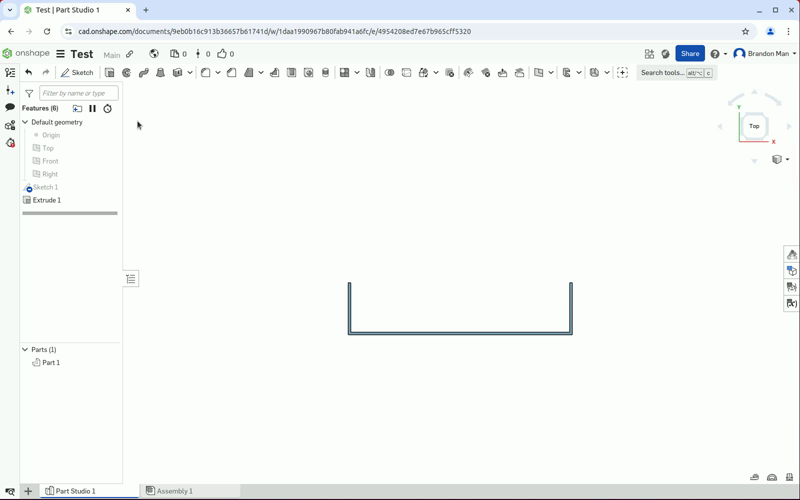
key(shift+h)
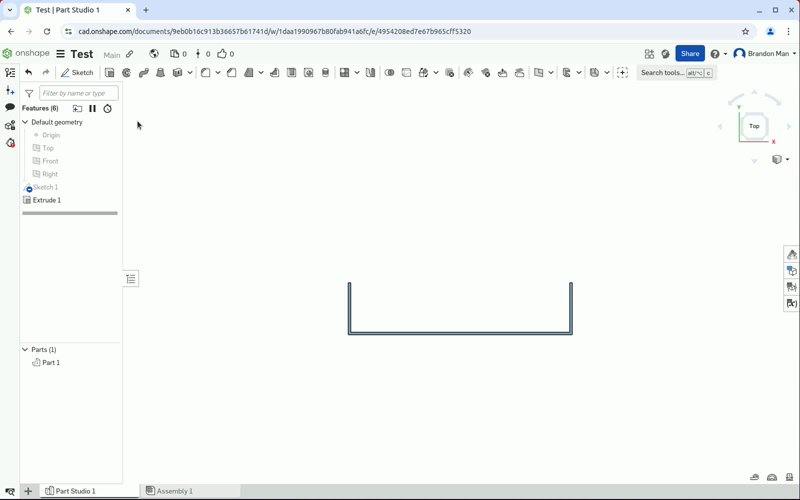
key(shift+h)
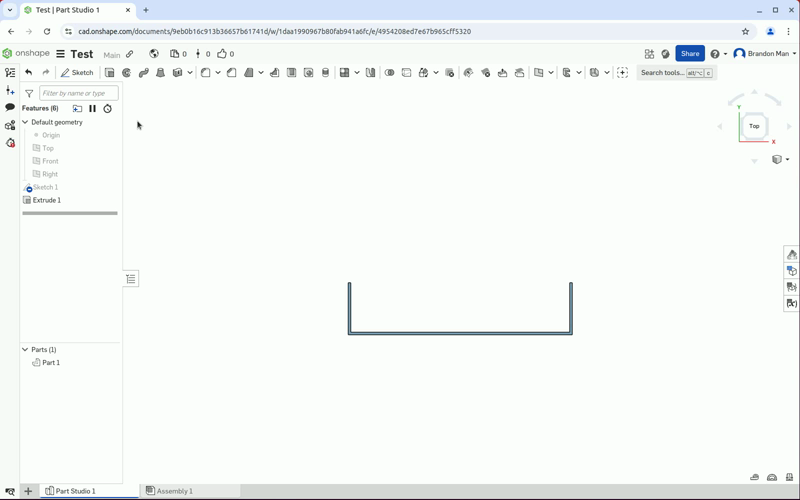
mouse_move(73, 189)
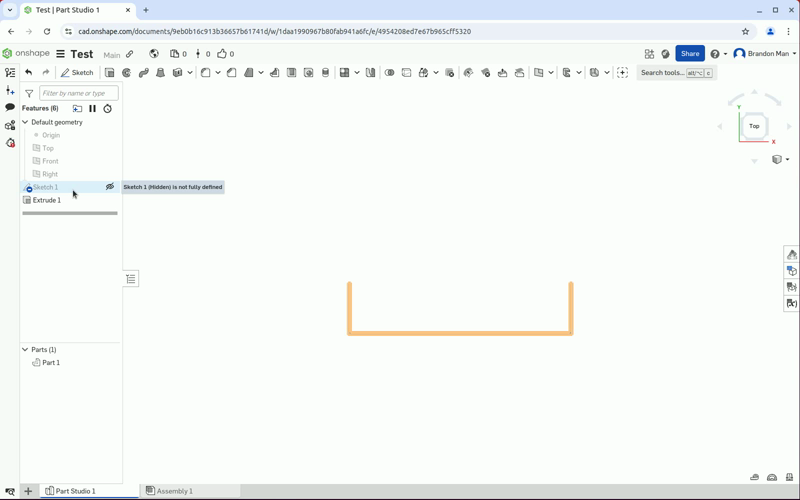
click(73, 189)
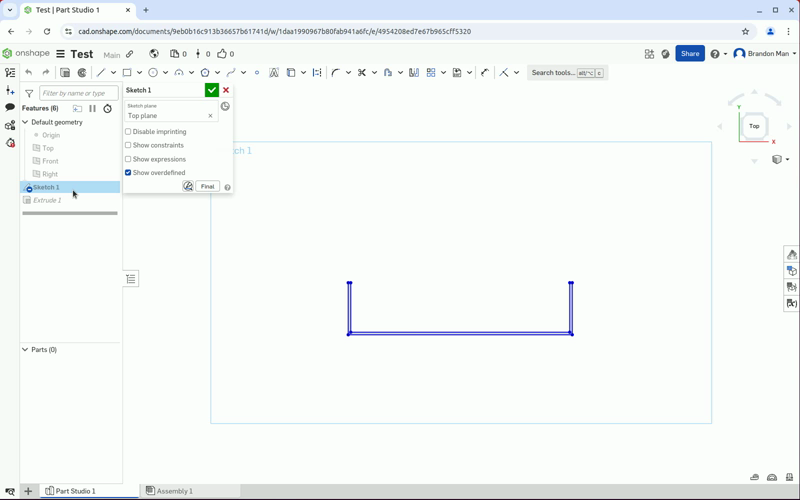
mouse_move(229, 92)
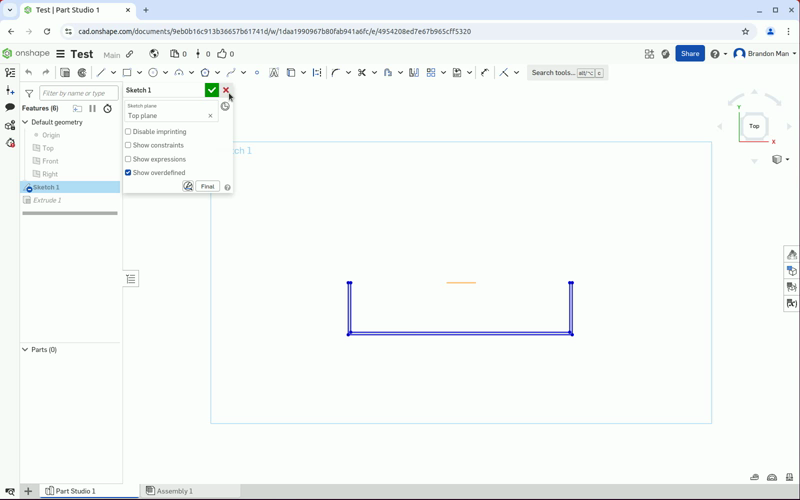
click(229, 92)
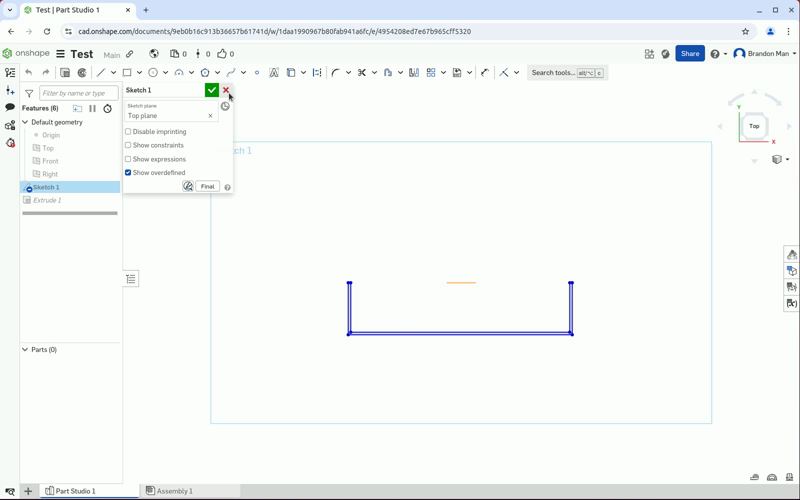
key(shift+s)
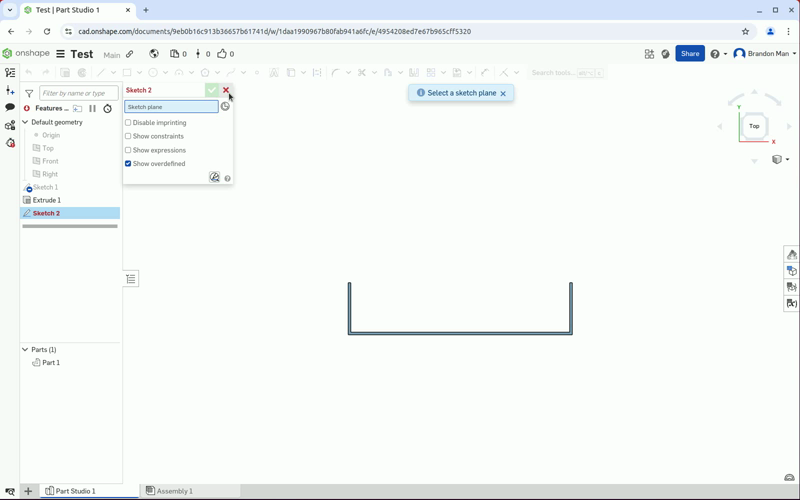
mouse_move(73, 150)
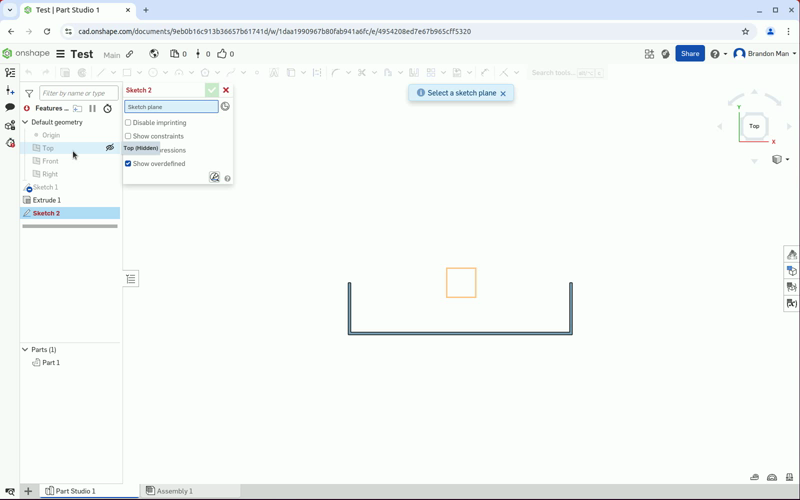
click(73, 150)
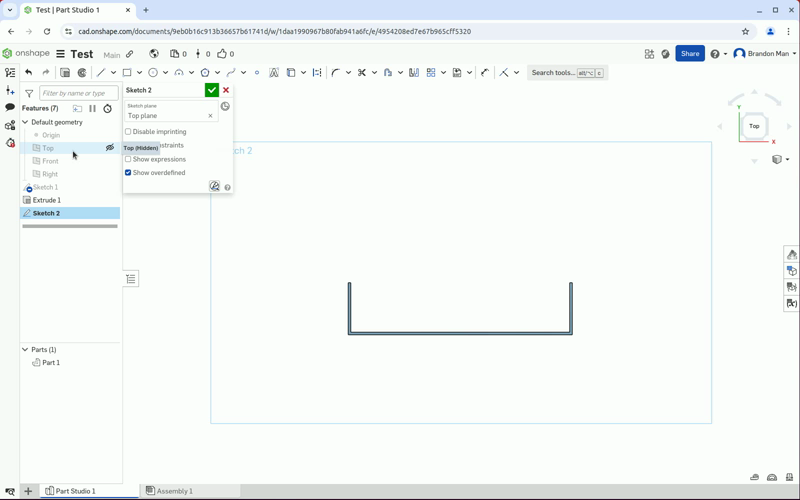
mouse_move(73, 352)
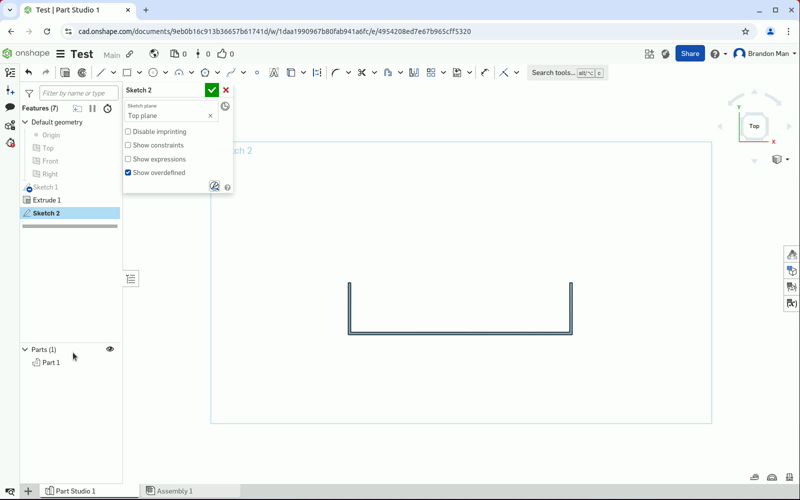
key(y)
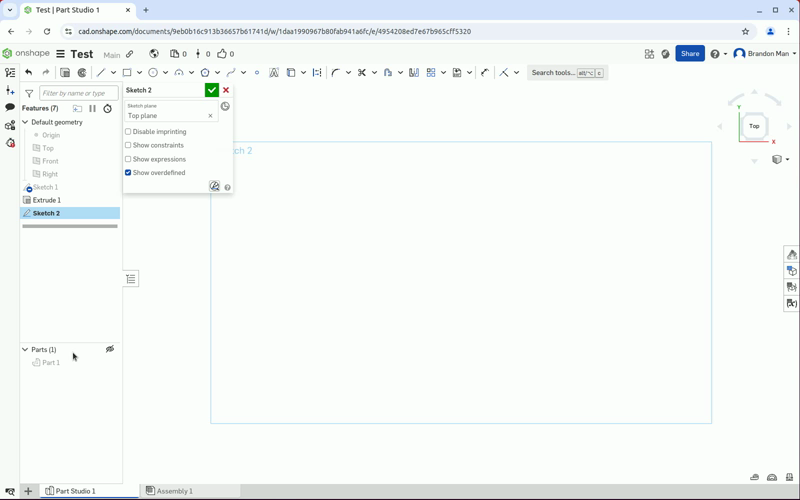
key(l)
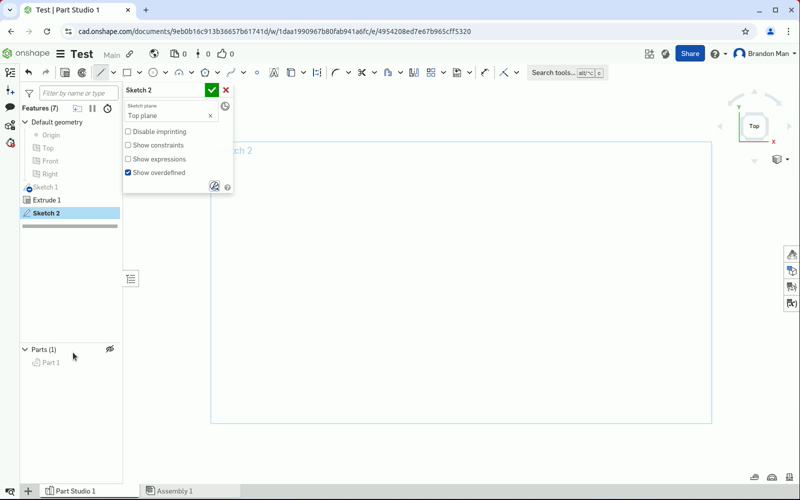
key_down(shift)
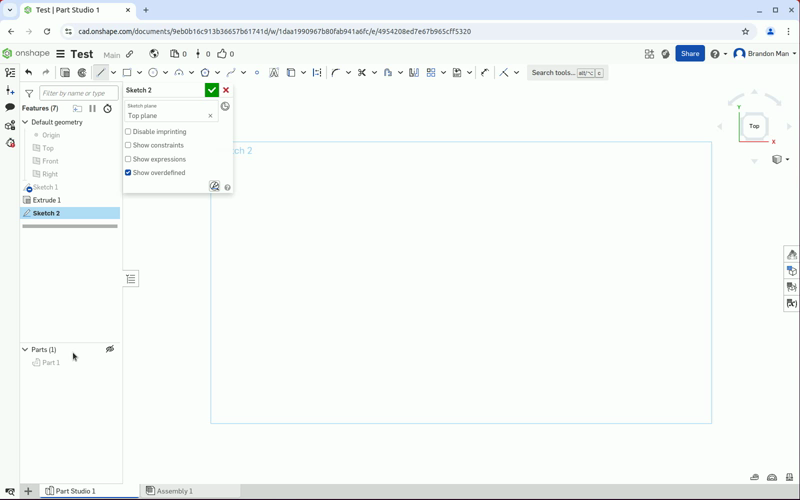
mouse_move(348, 282)
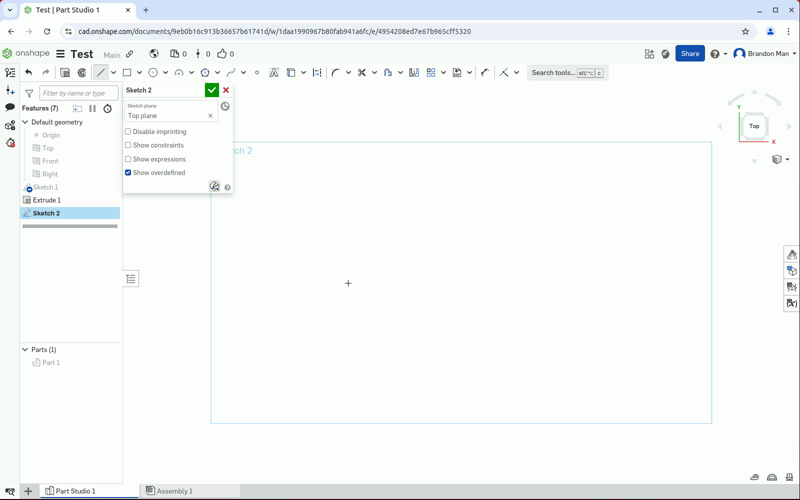
click(348, 282)
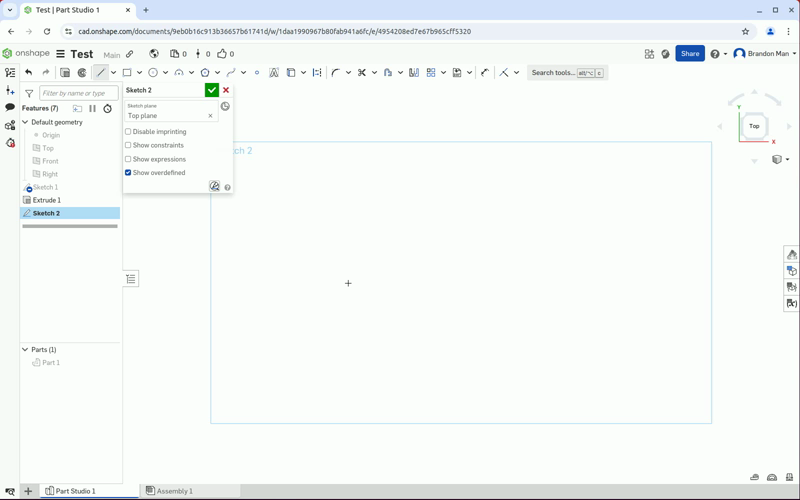
key_up(shift)
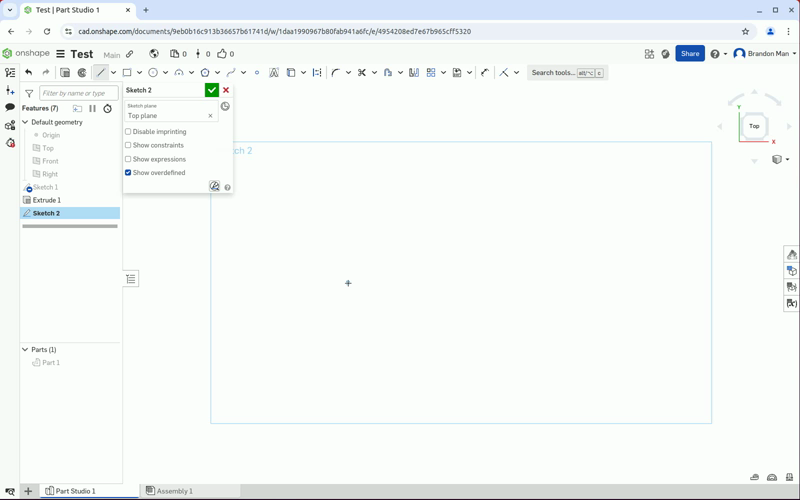
key_down(shift)
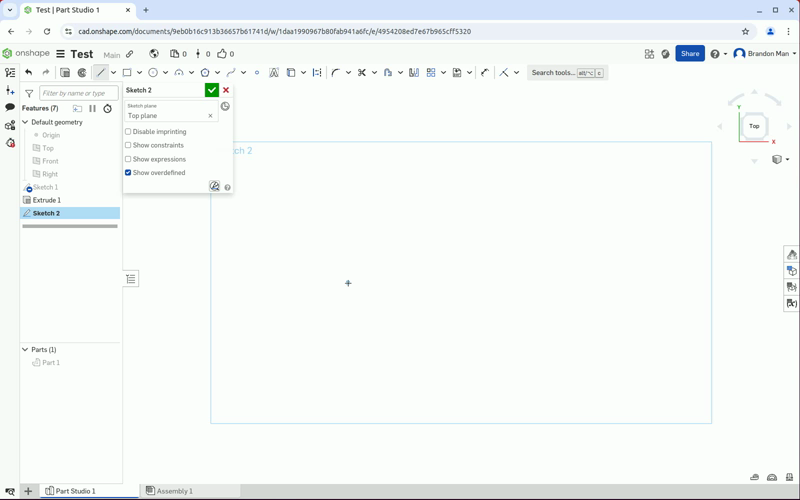
mouse_move(378, 282)
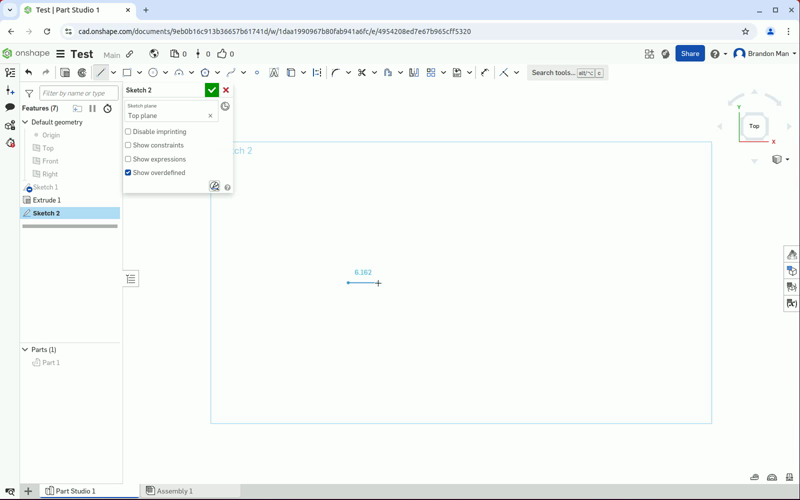
mouse_move(350, 282)
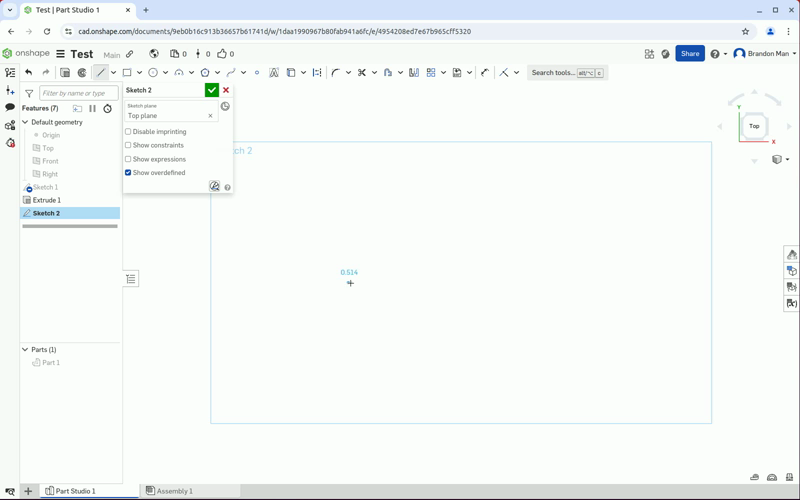
scroll(6)
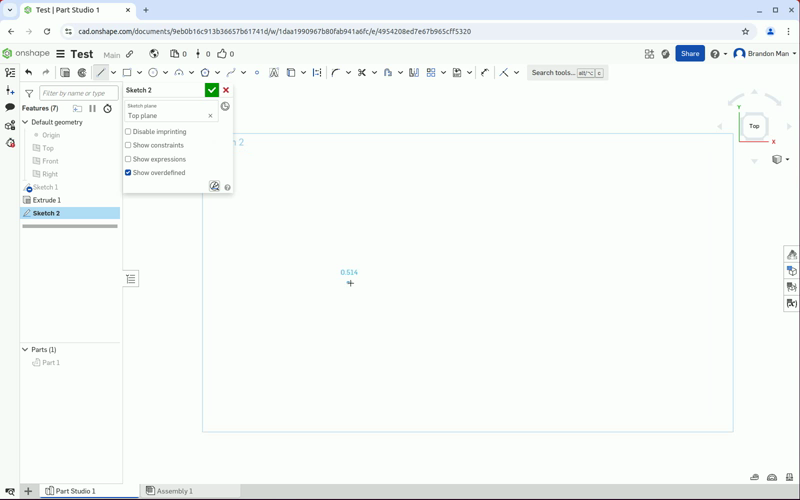
scroll(6)
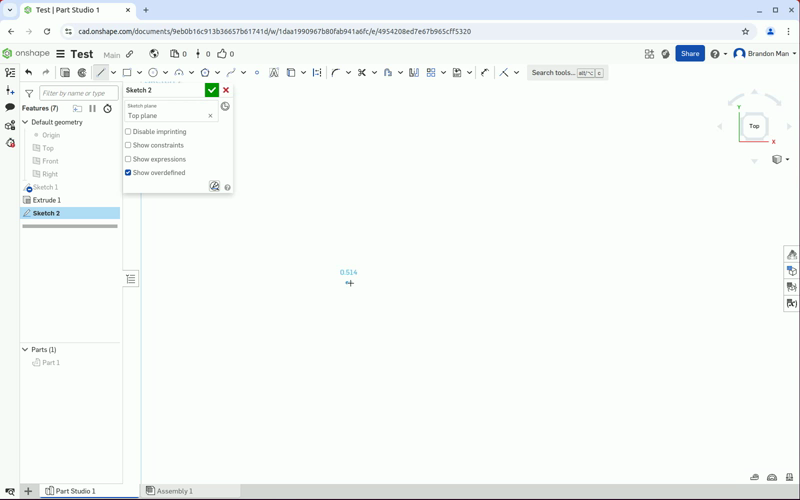
scroll(6)
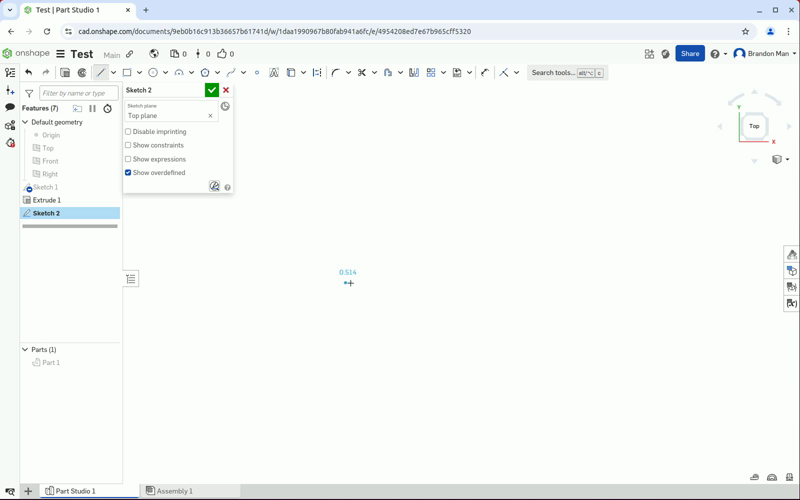
scroll(6)
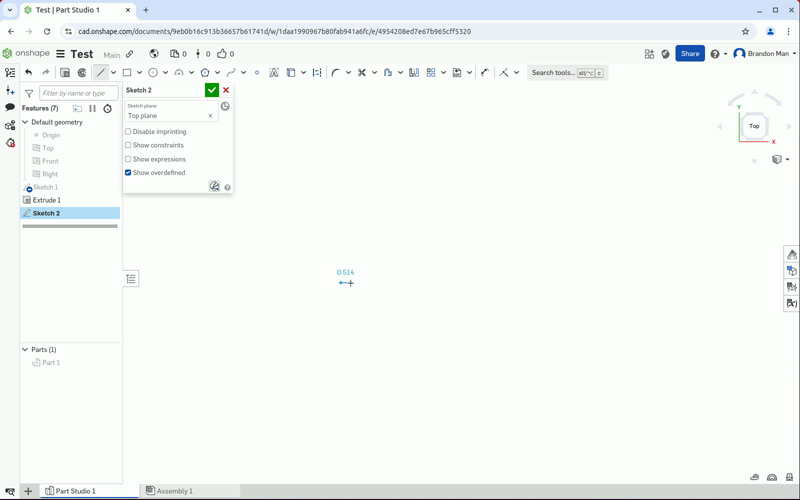
scroll(6)
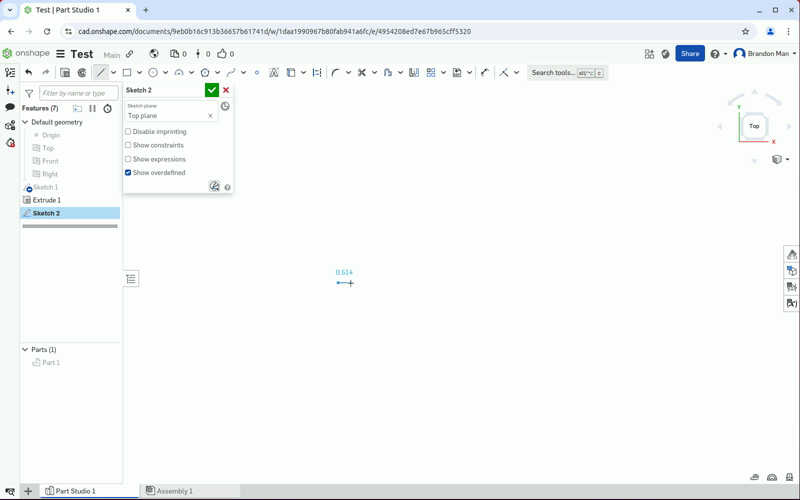
scroll(6)
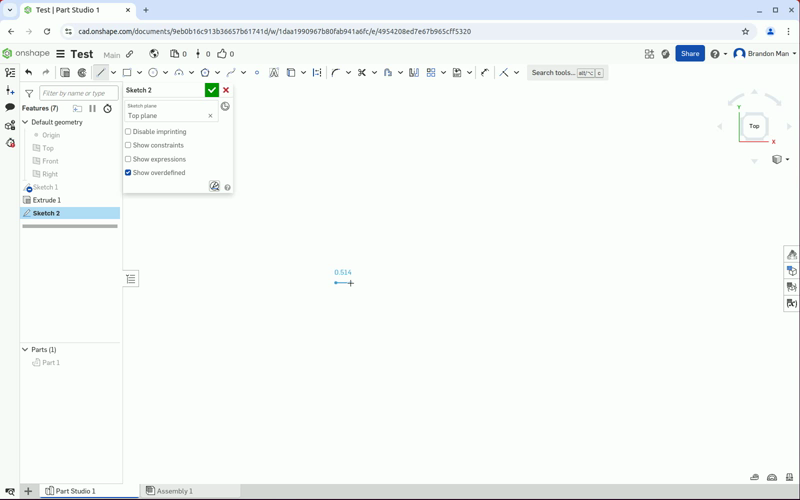
scroll(6)
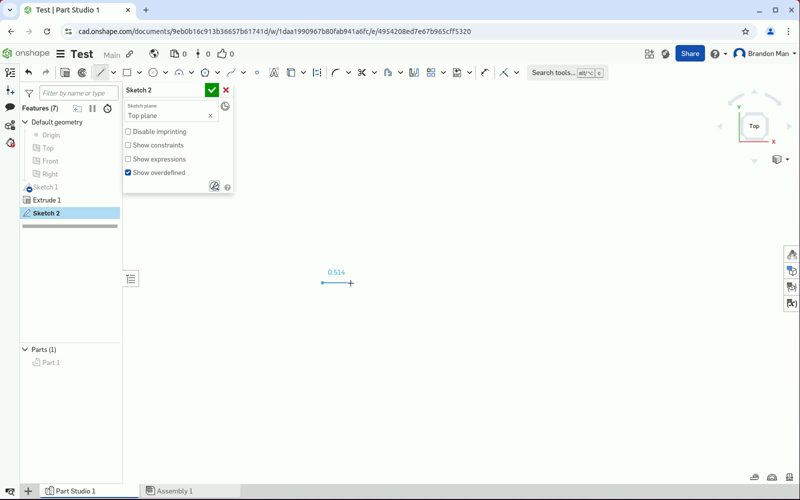
click(350, 282)
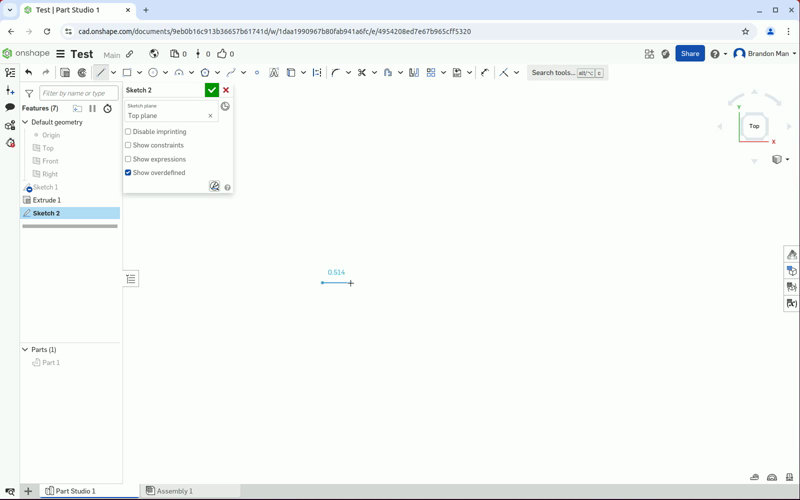
scroll(-6)
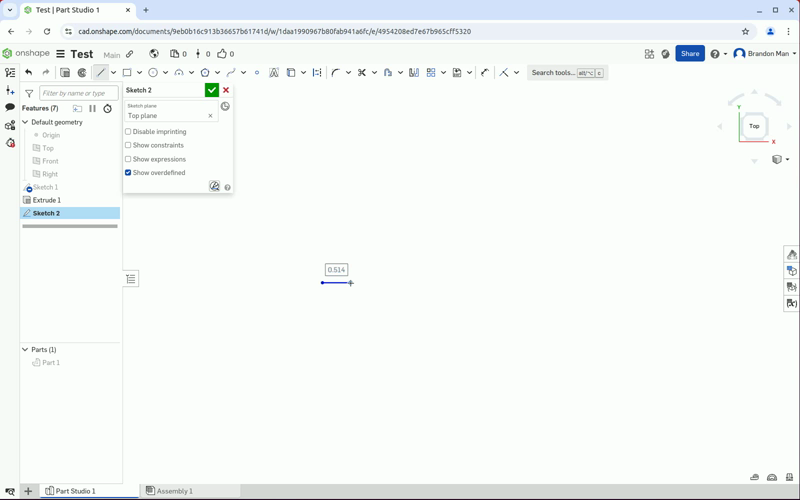
scroll(-6)
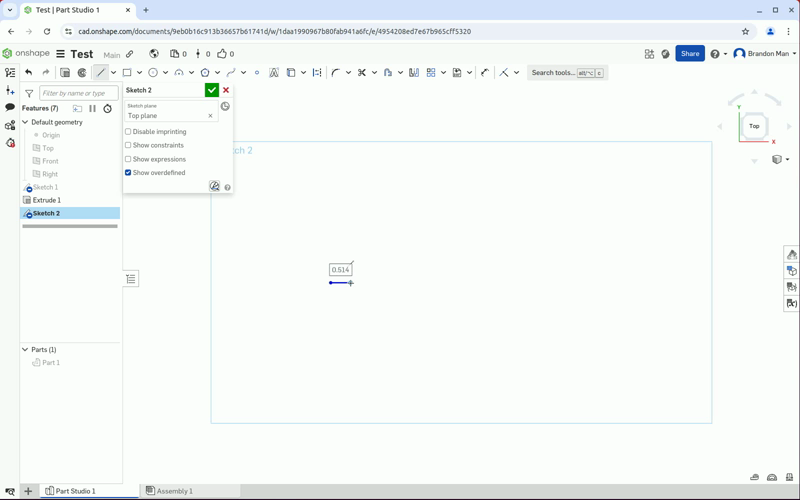
scroll(-6)
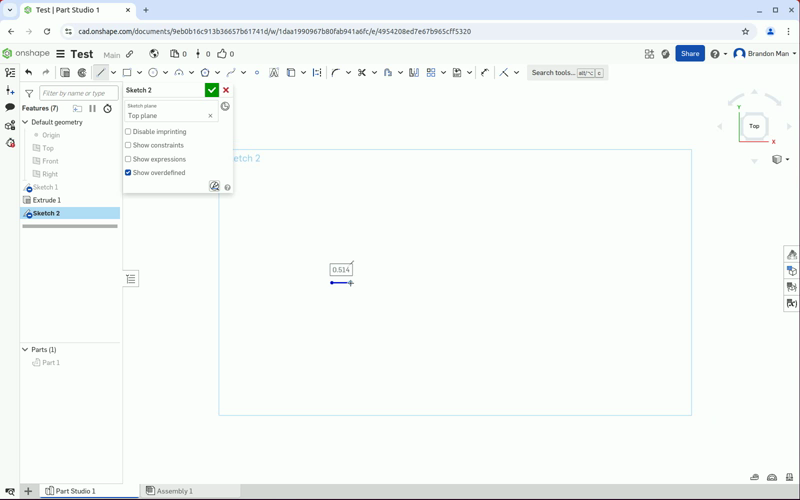
scroll(-6)
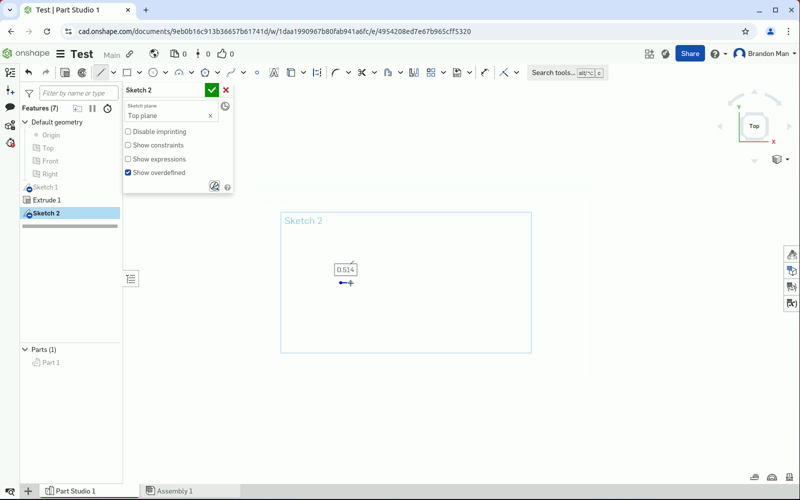
scroll(-6)
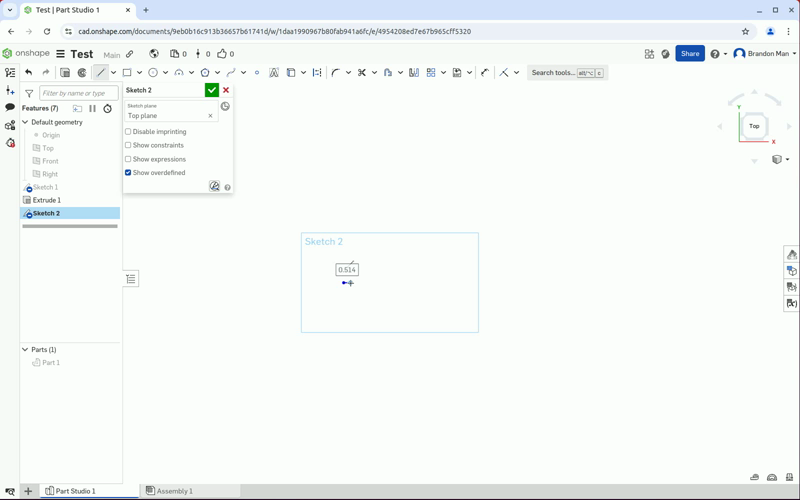
scroll(-6)
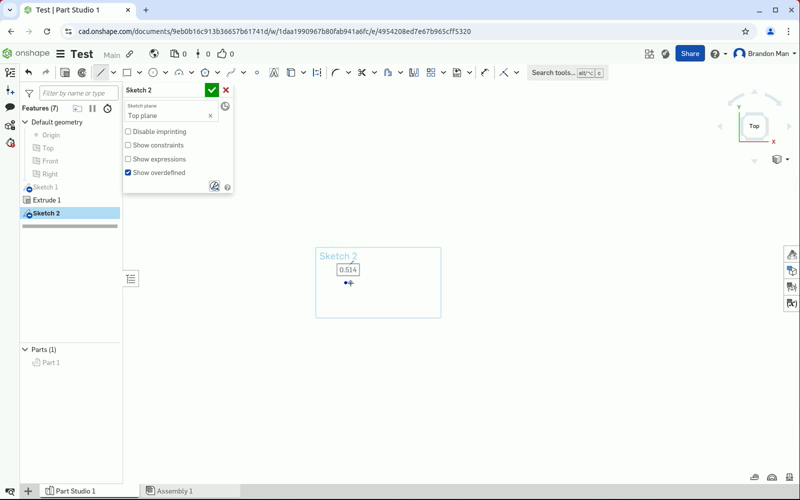
scroll(-6)
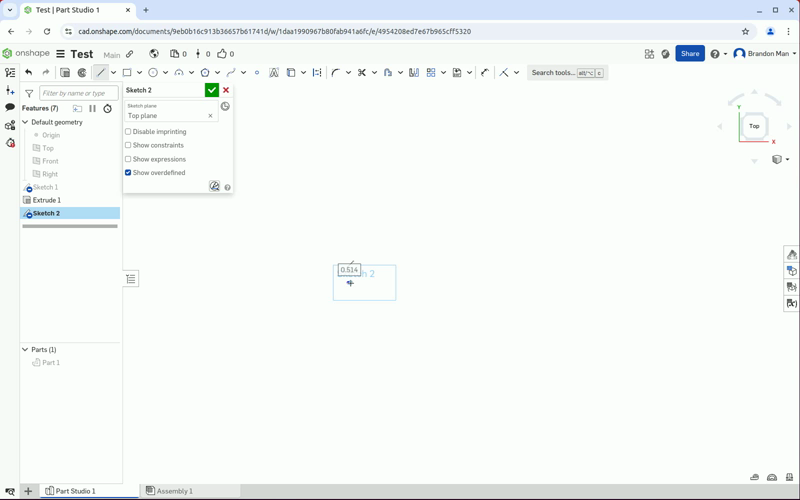
key_up(shift)
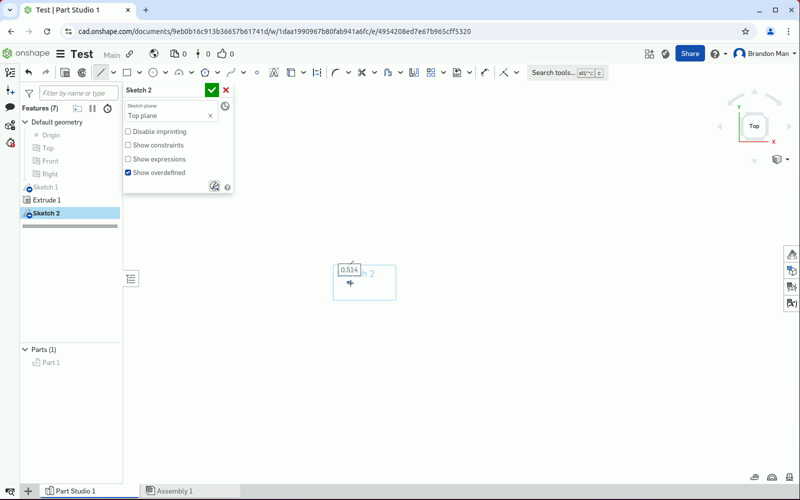
key_down(shift)
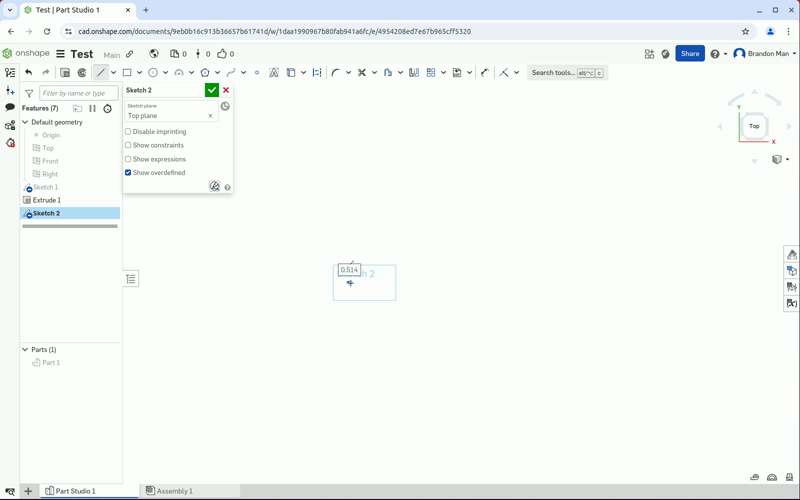
mouse_move(380, 282)
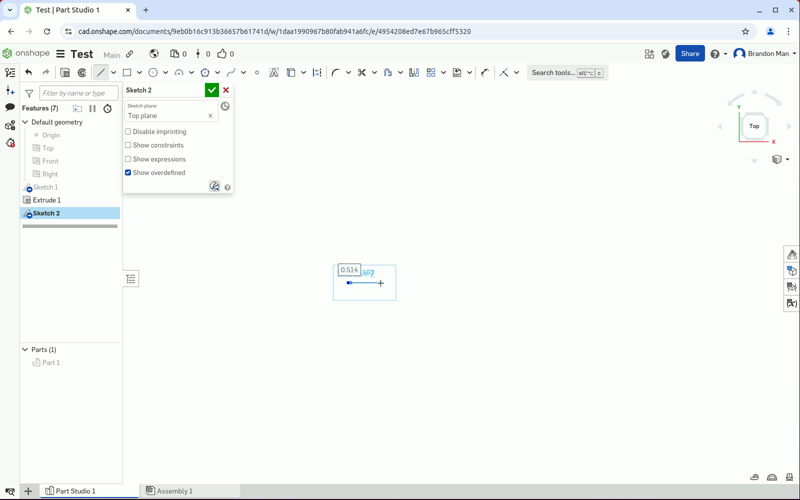
mouse_move(350, 235)
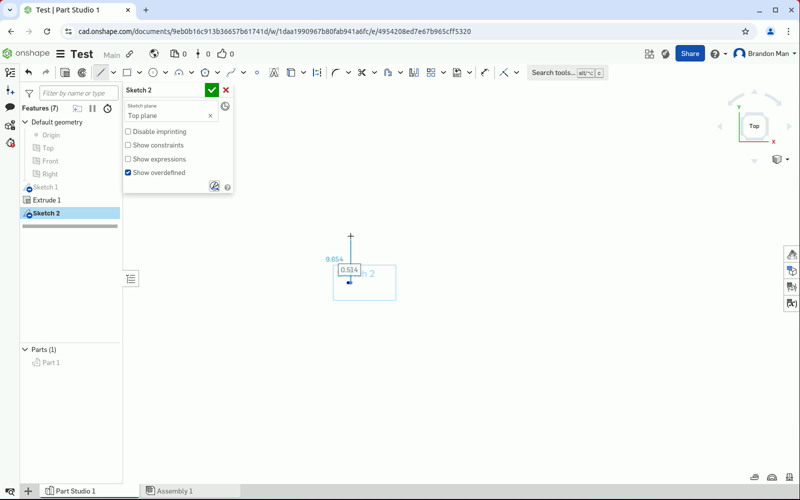
click(350, 235)
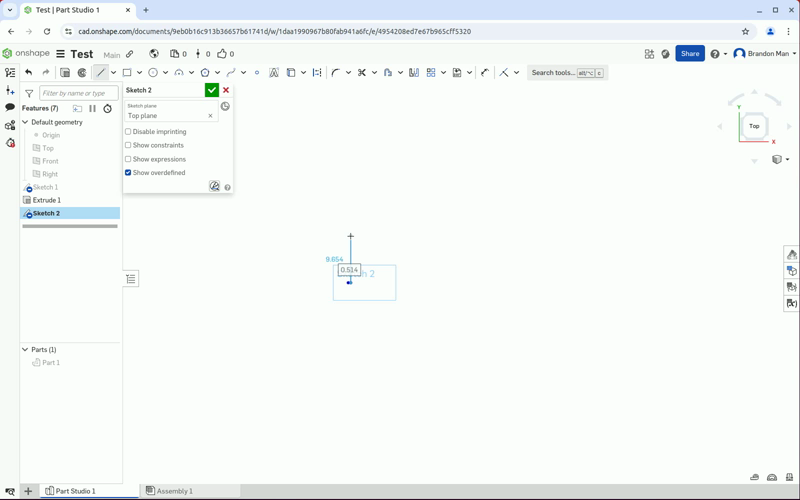
key_up(shift)
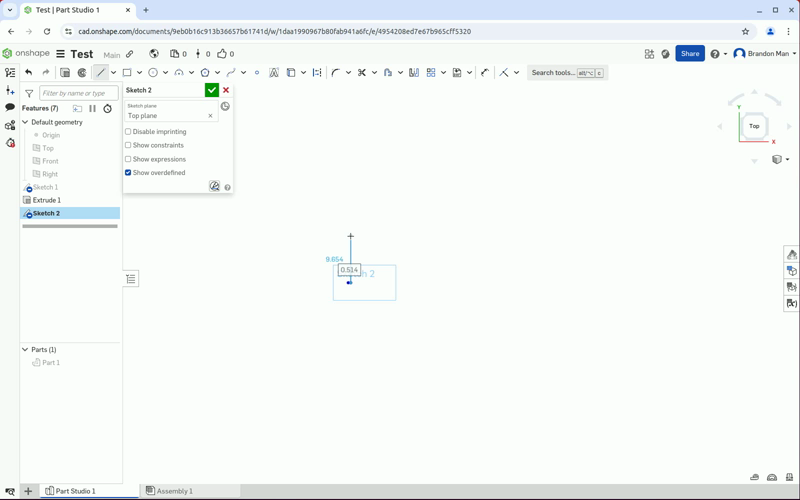
key_down(shift)
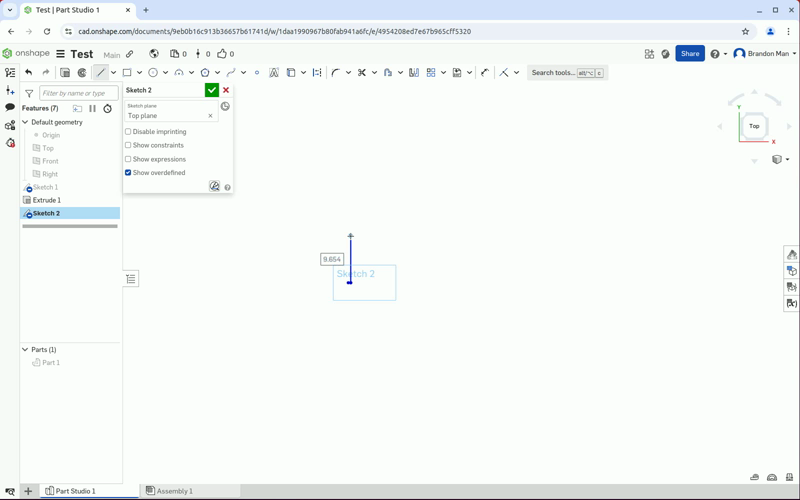
mouse_move(569, 235)
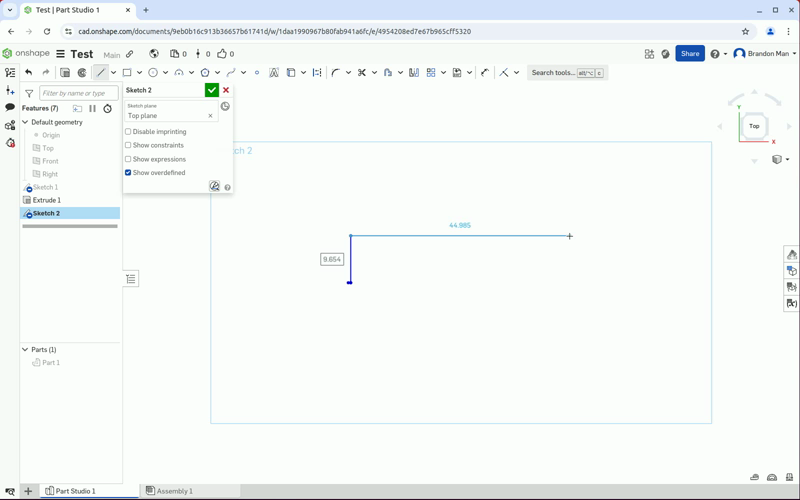
click(569, 235)
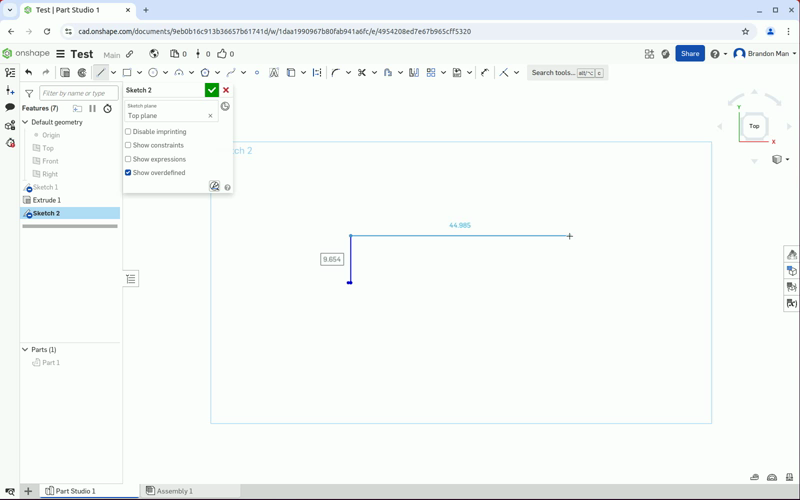
key_up(shift)
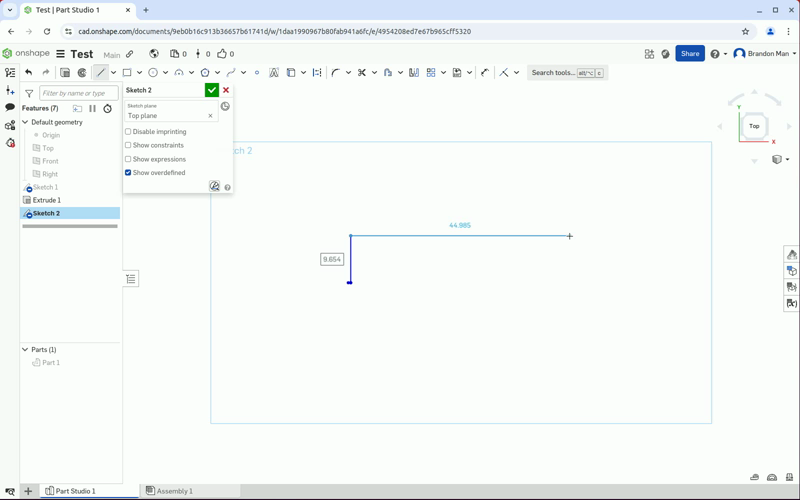
key_down(shift)
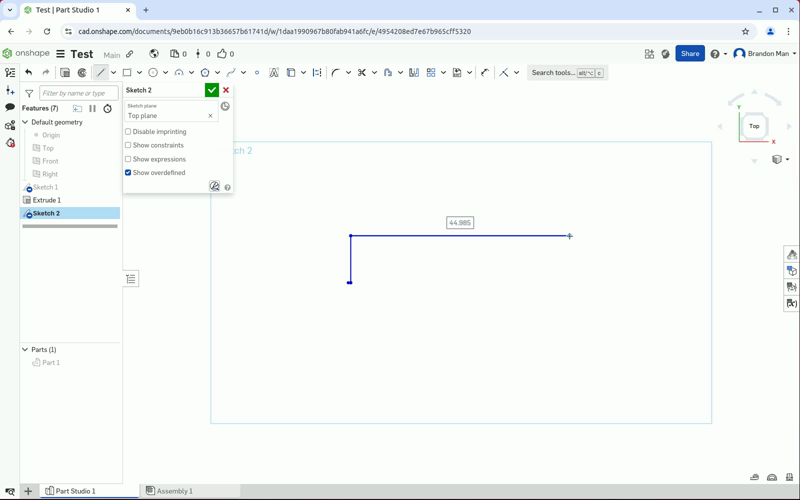
mouse_move(589, 235)
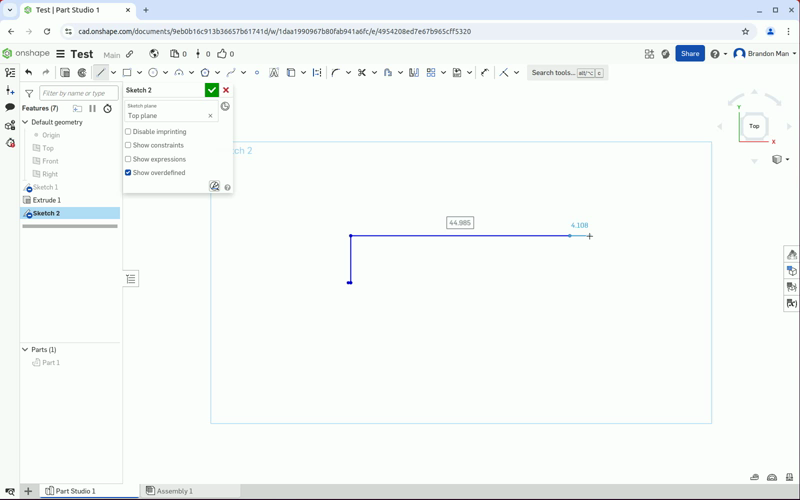
mouse_move(569, 282)
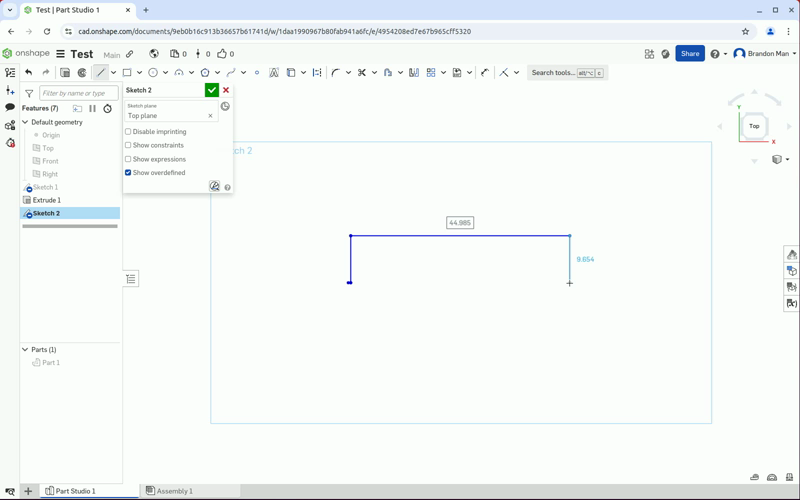
click(569, 282)
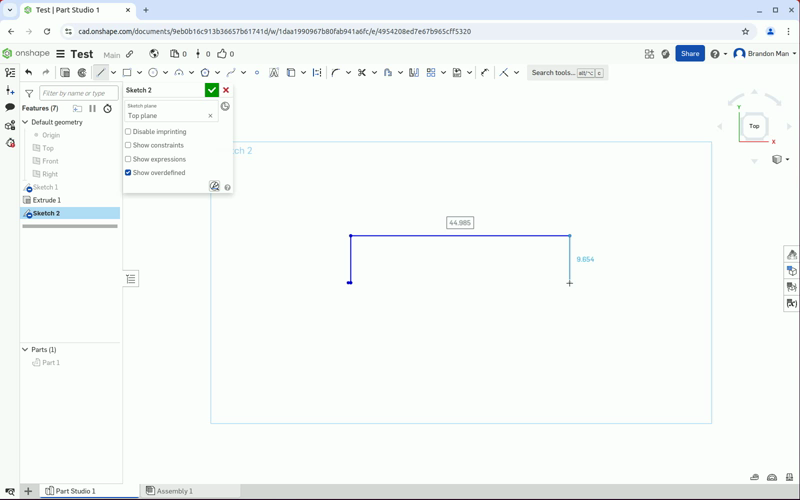
key_up(shift)
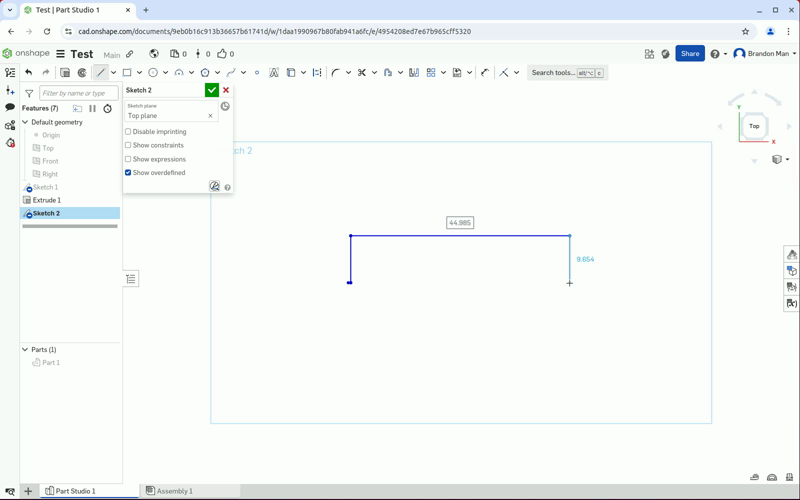
key_down(shift)
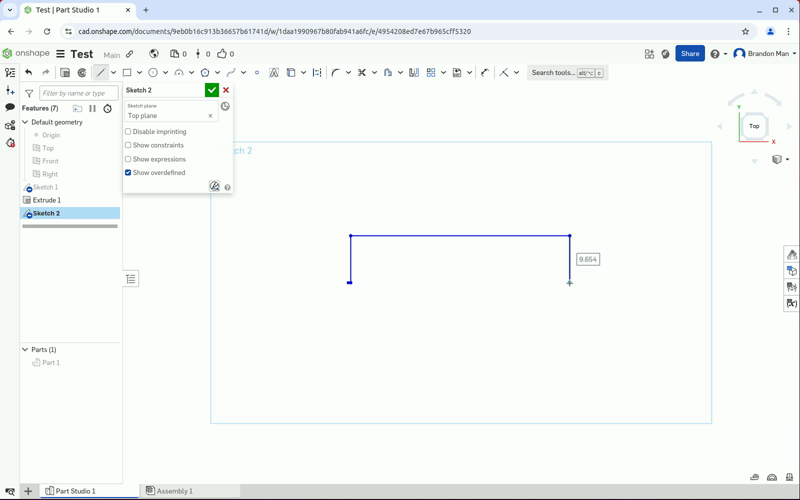
mouse_move(589, 282)
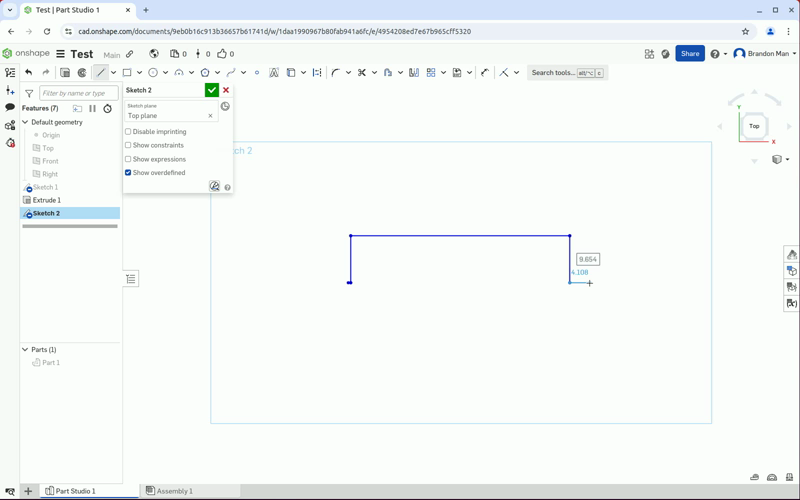
mouse_move(572, 282)
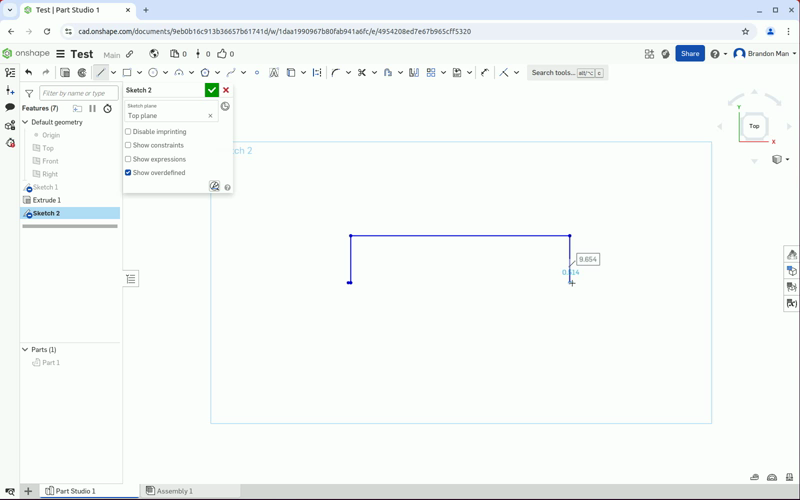
scroll(6)
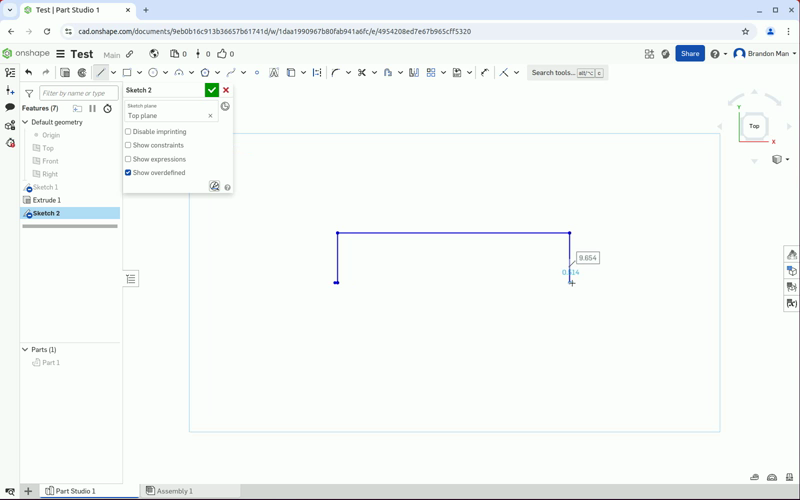
scroll(6)
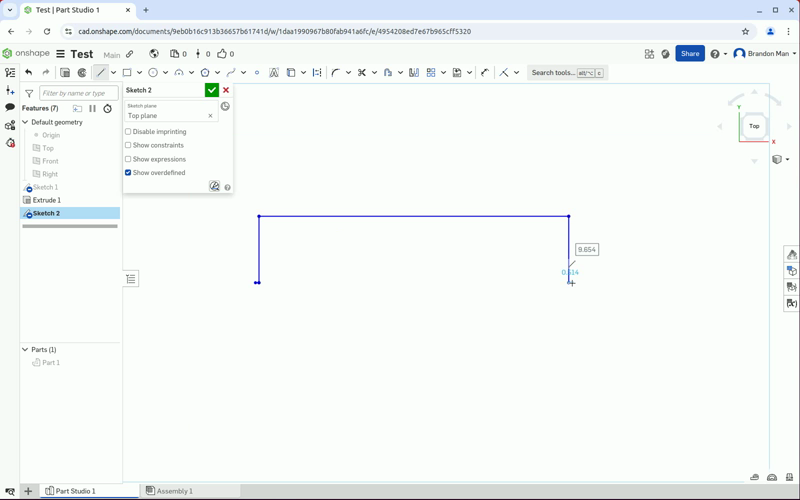
scroll(6)
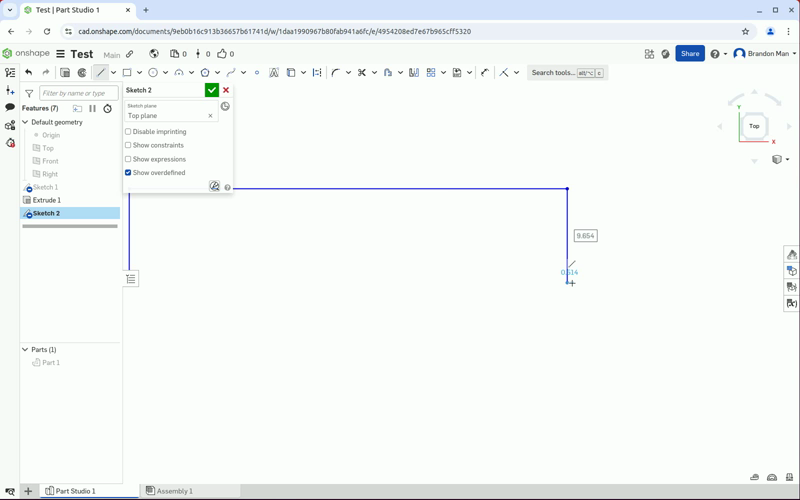
scroll(6)
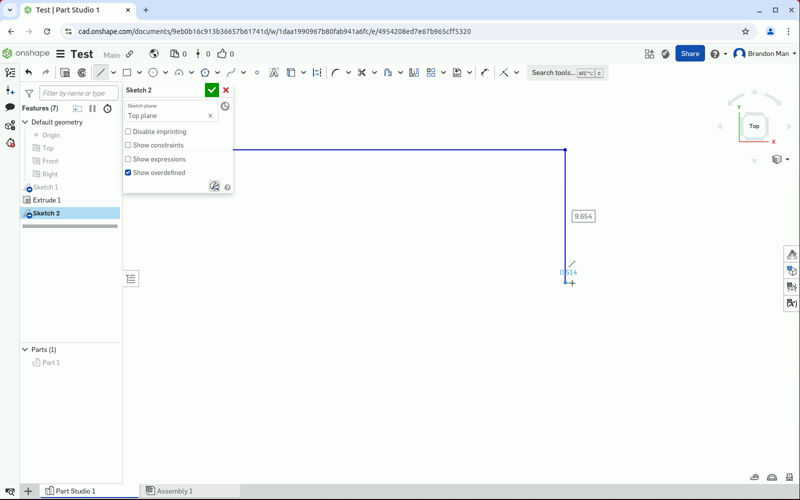
scroll(6)
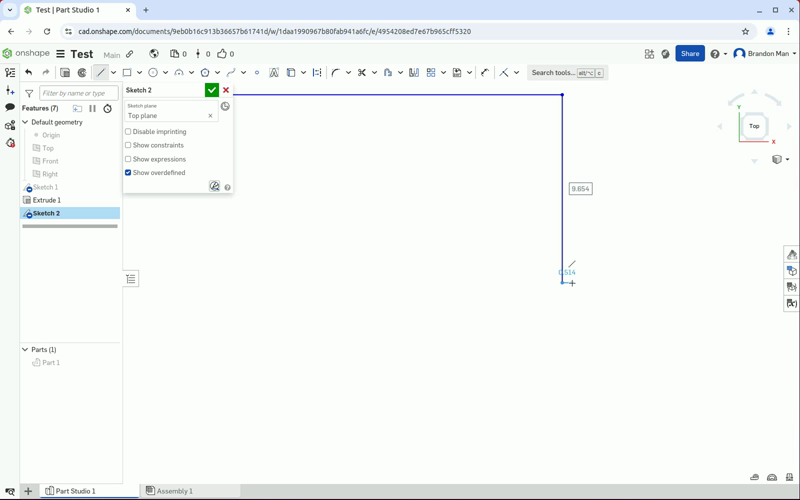
scroll(6)
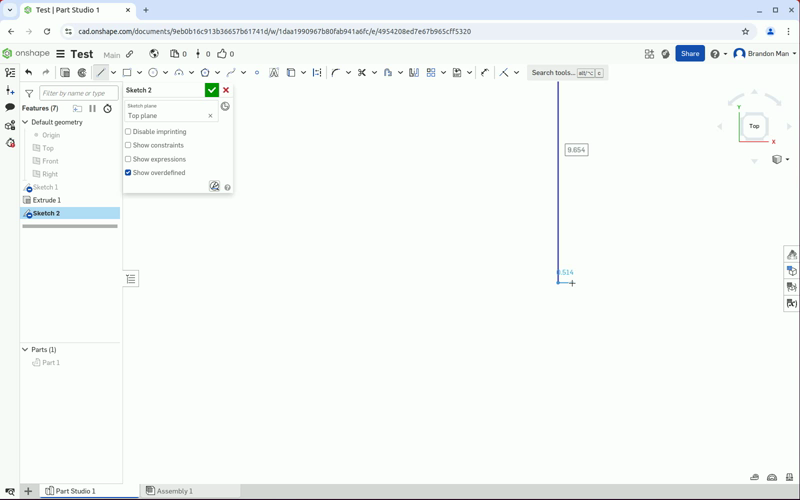
scroll(6)
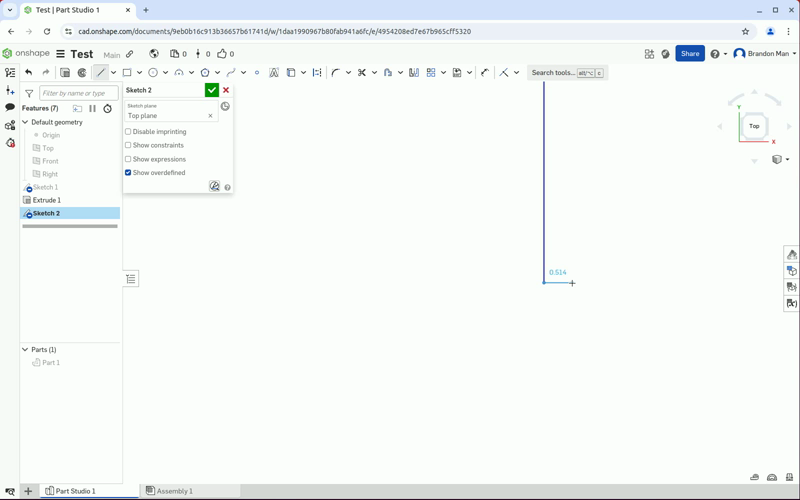
click(572, 282)
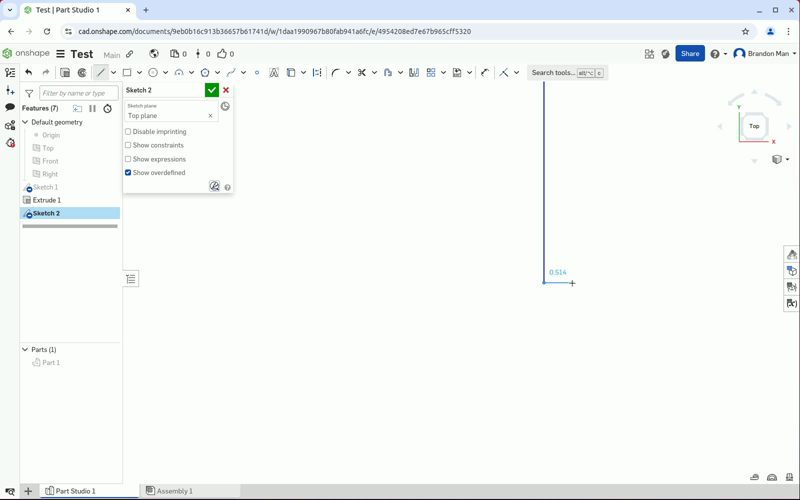
scroll(-6)
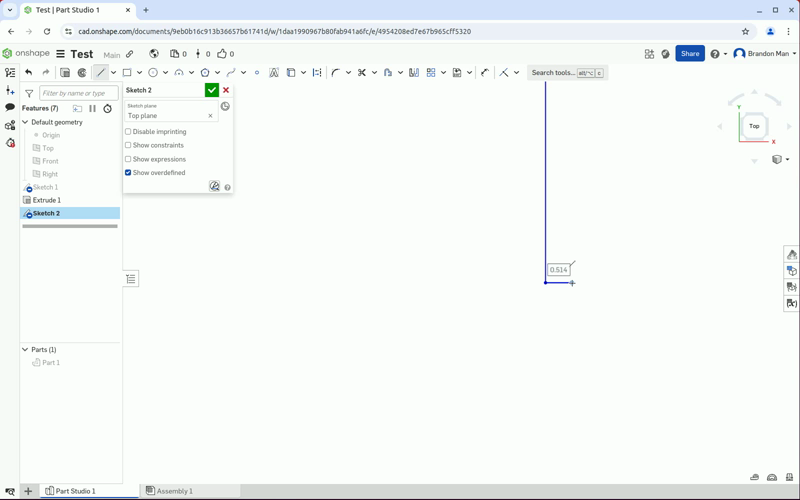
scroll(-6)
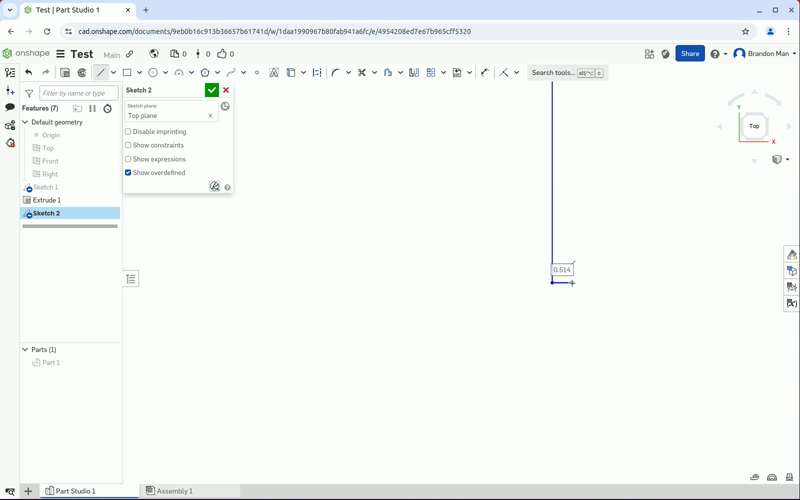
scroll(-6)
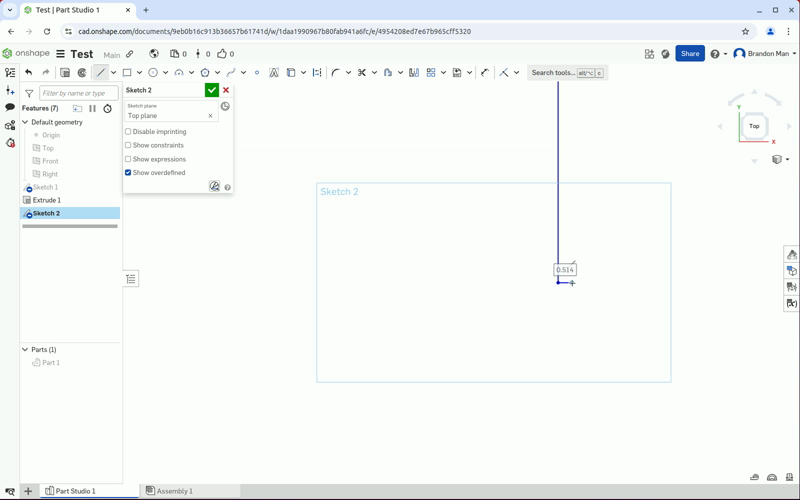
scroll(-6)
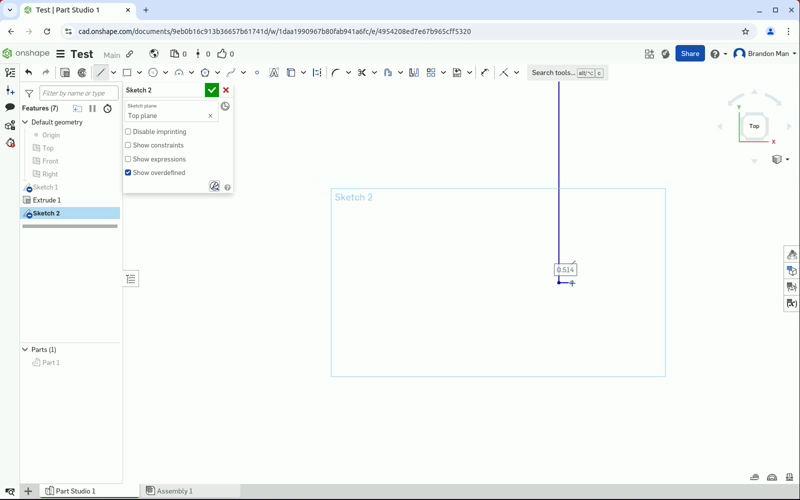
scroll(-6)
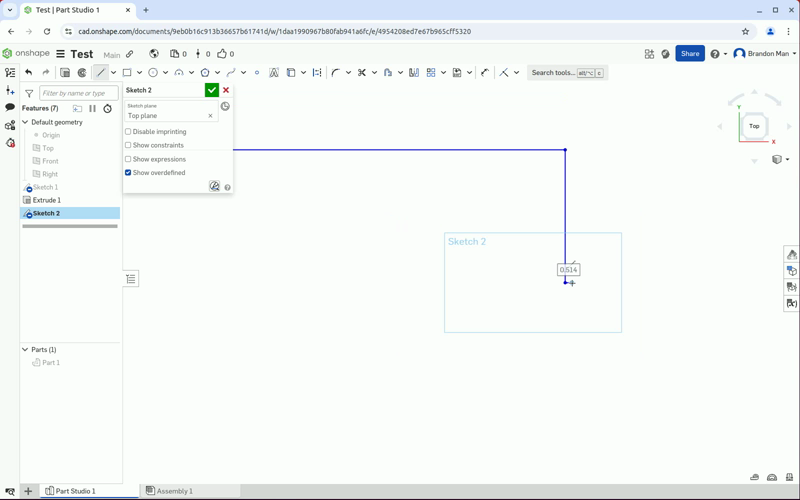
scroll(-6)
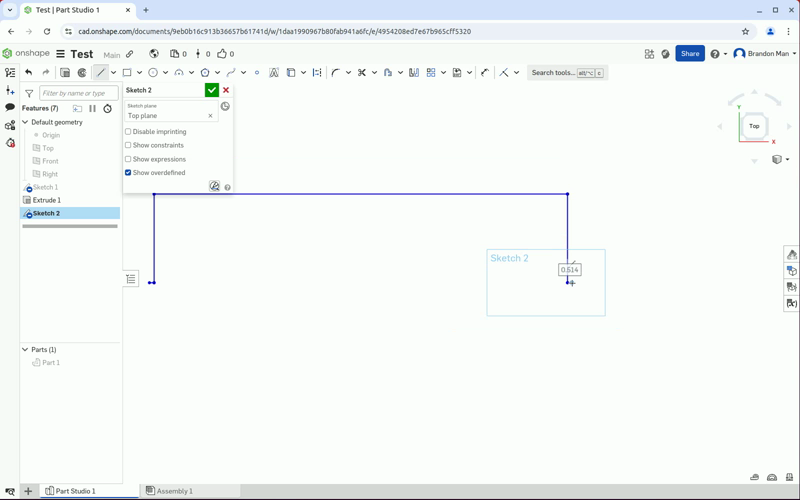
scroll(-6)
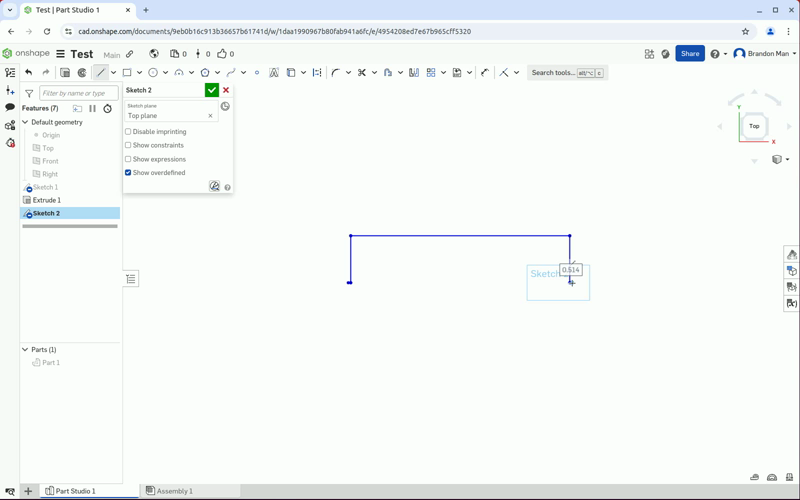
key_up(shift)
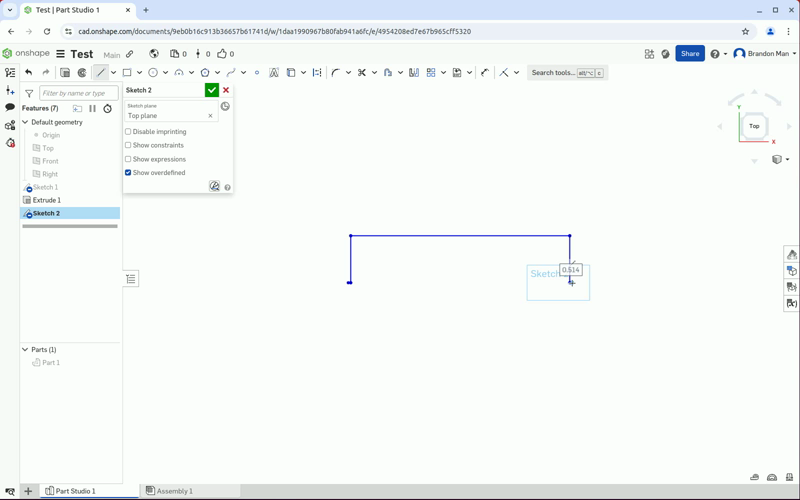
key_down(shift)
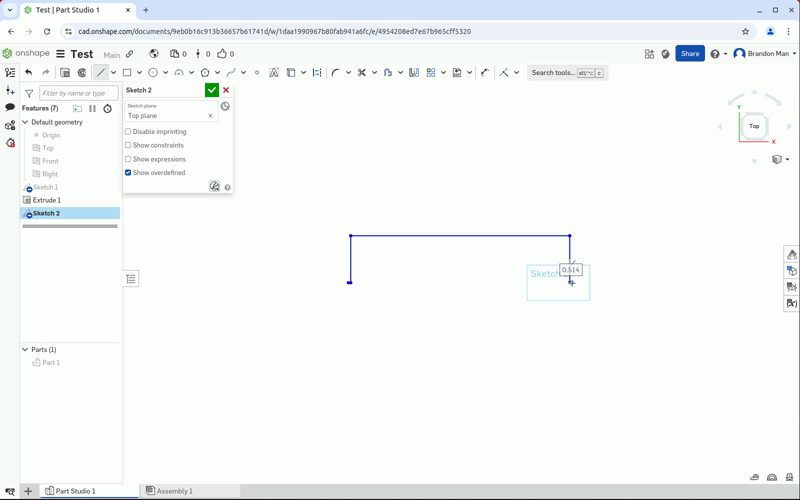
mouse_move(589, 282)
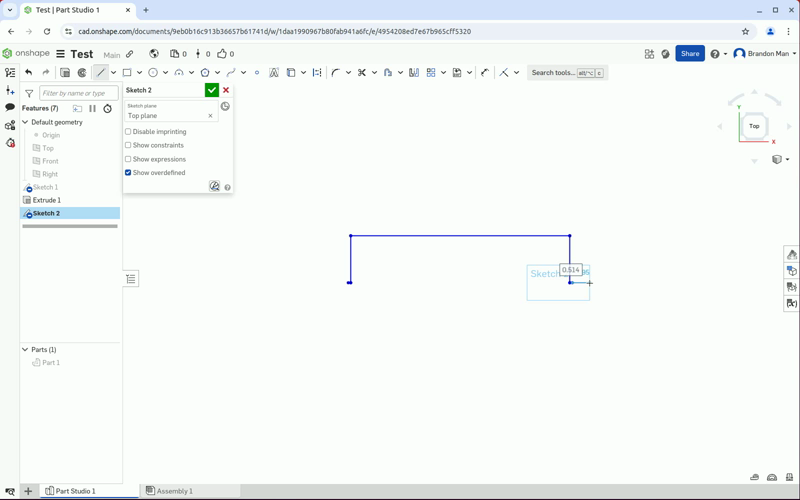
mouse_move(572, 231)
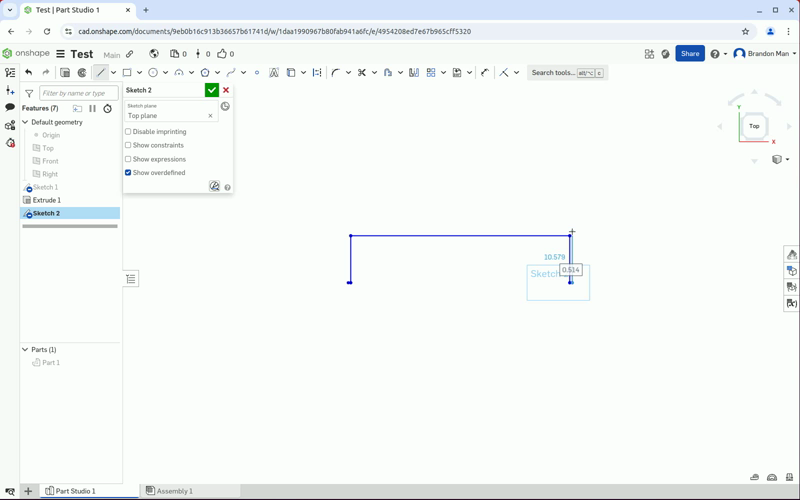
click(572, 231)
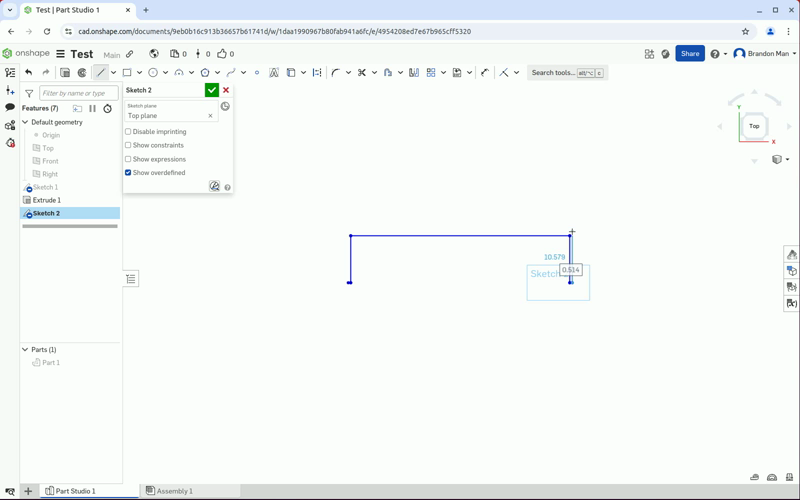
key_up(shift)
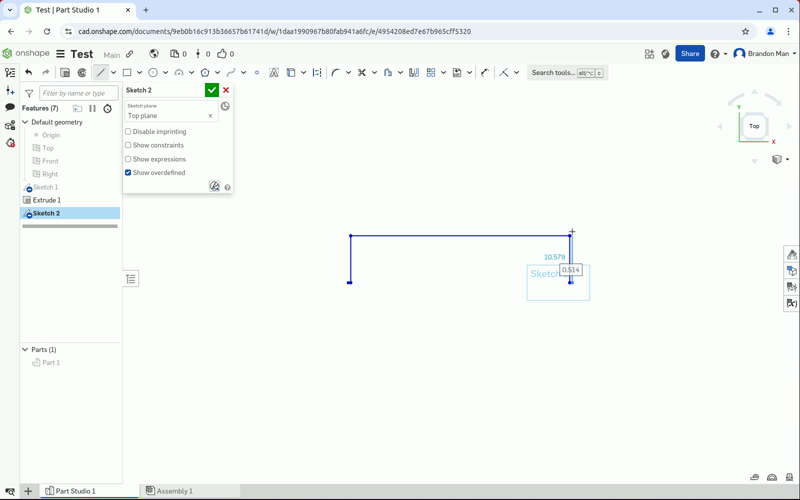
key_down(shift)
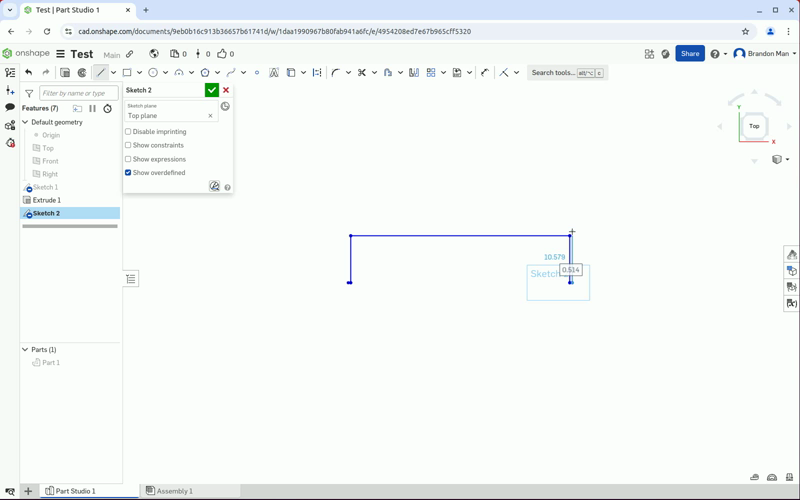
mouse_move(348, 231)
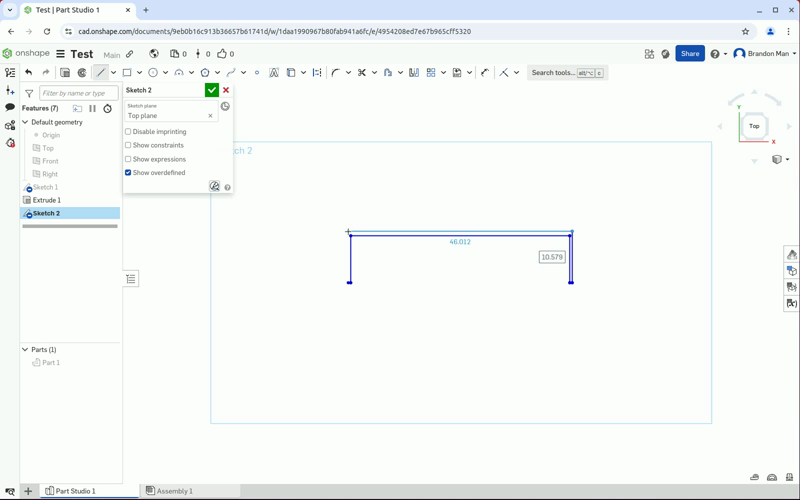
click(348, 231)
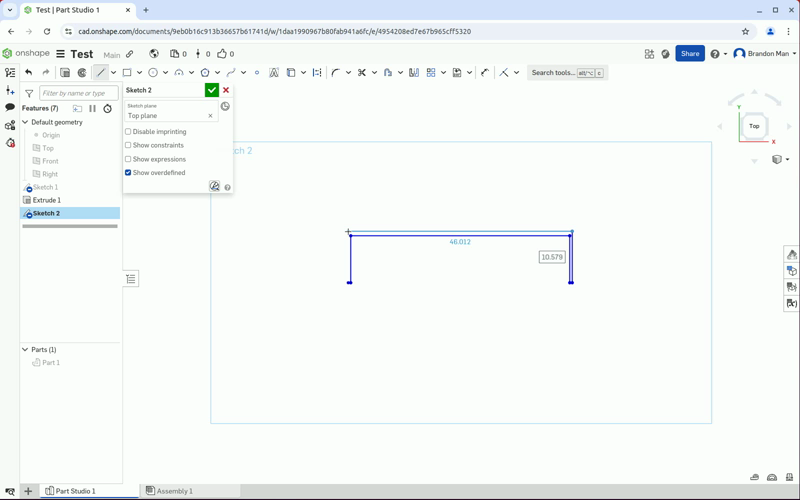
key_up(shift)
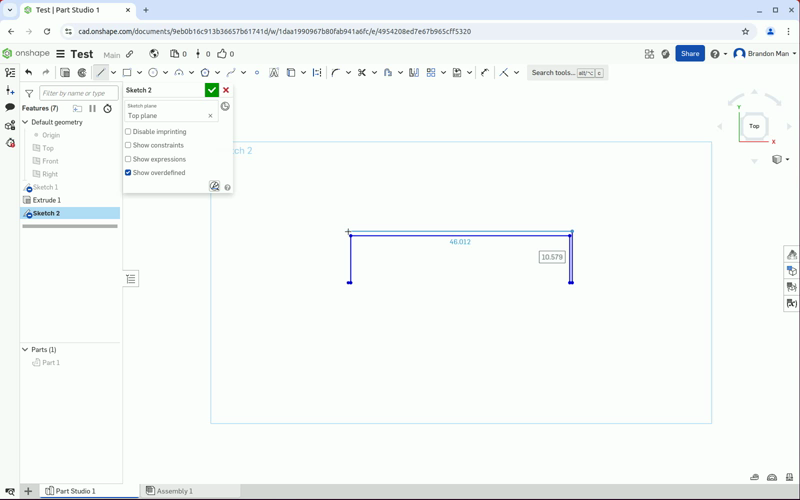
mouse_move(378, 231)
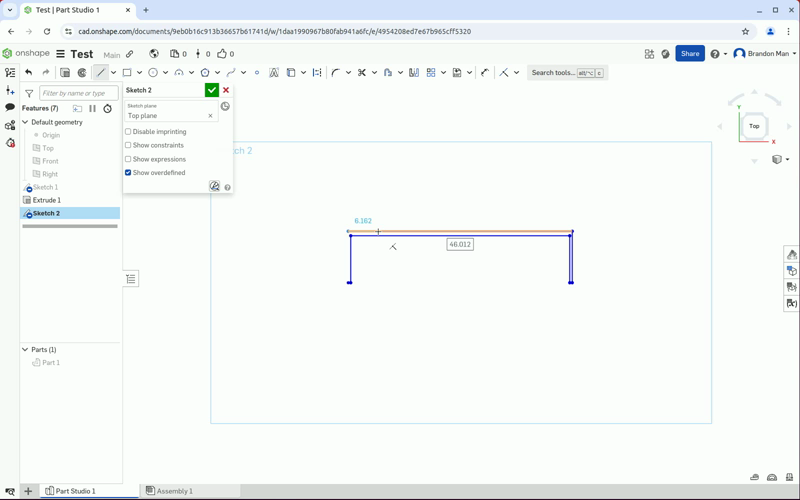
key_down(shift)
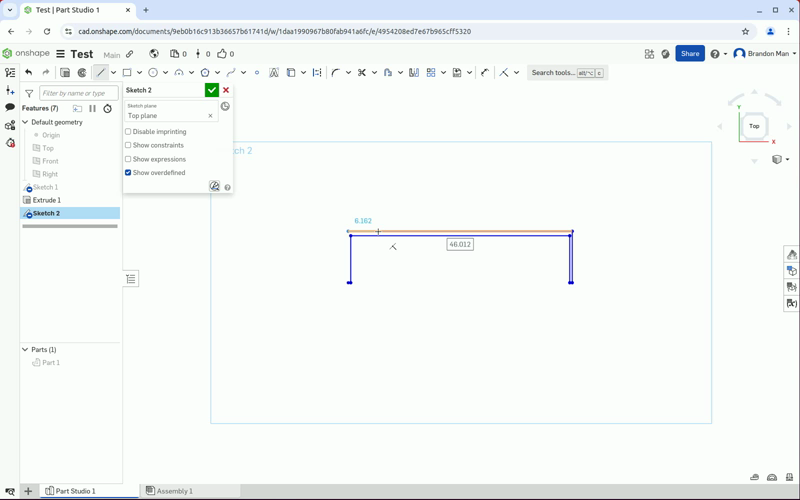
mouse_move(348, 282)
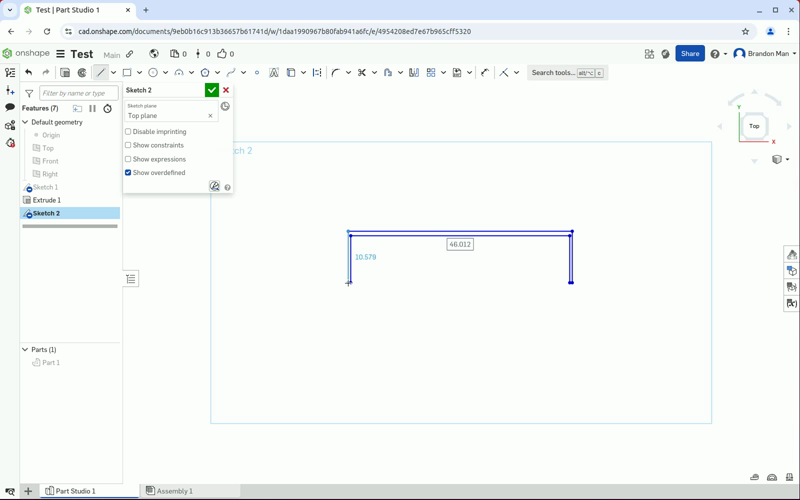
scroll(6)
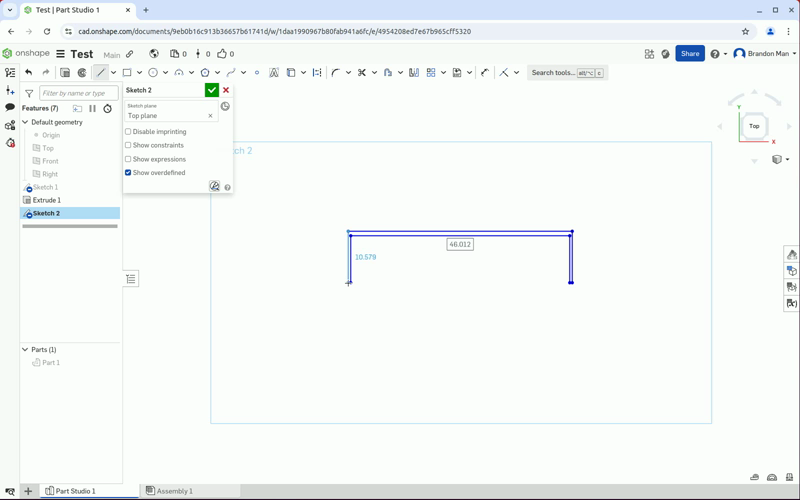
scroll(6)
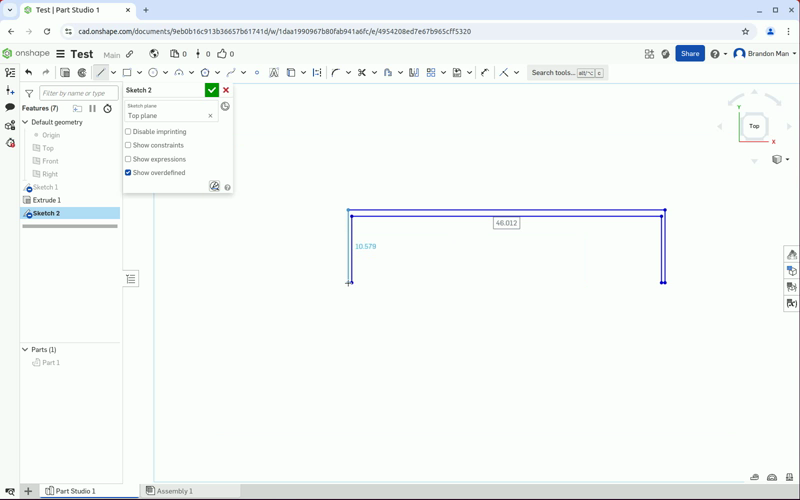
scroll(6)
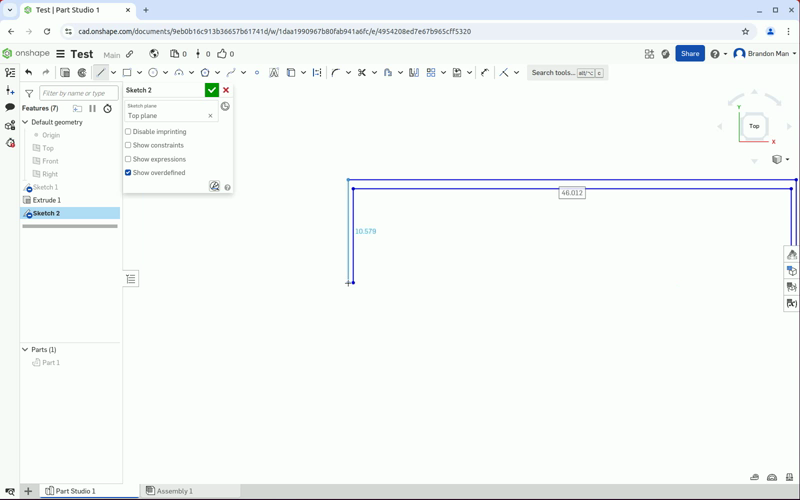
scroll(6)
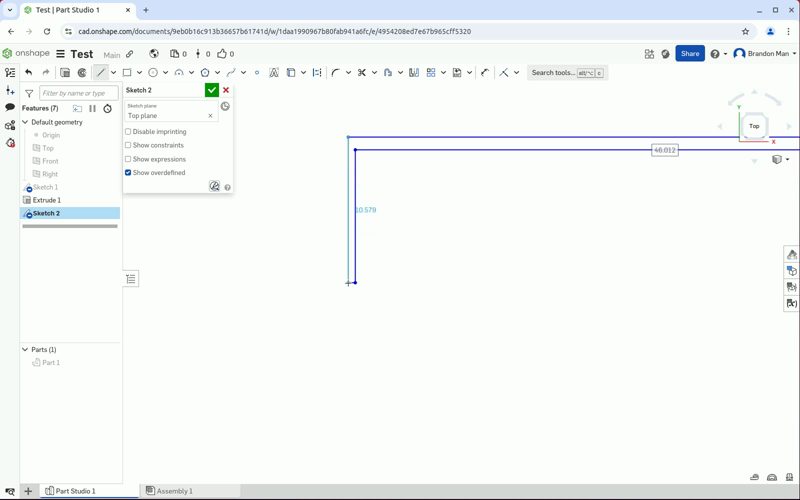
scroll(6)
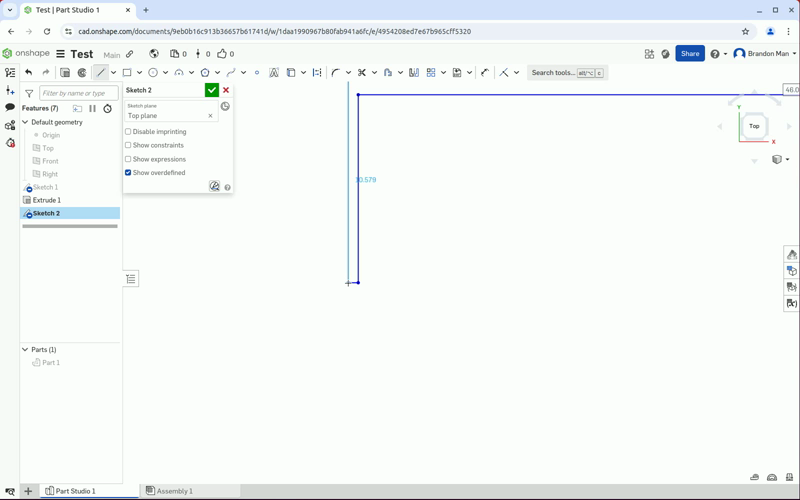
scroll(6)
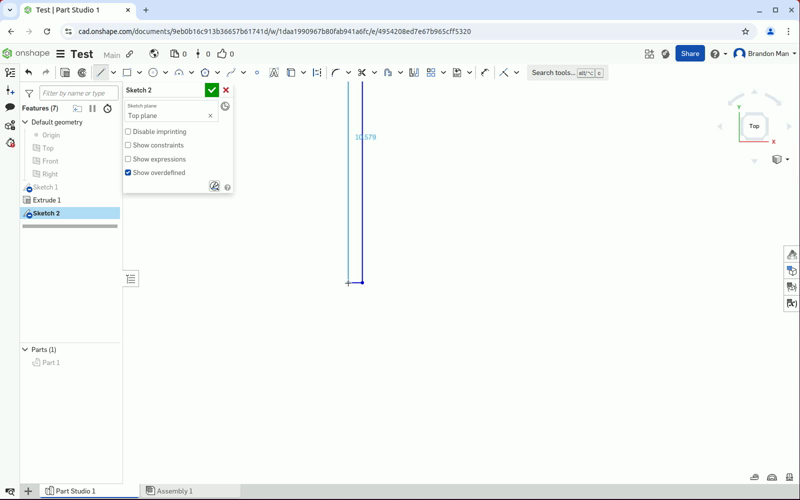
scroll(6)
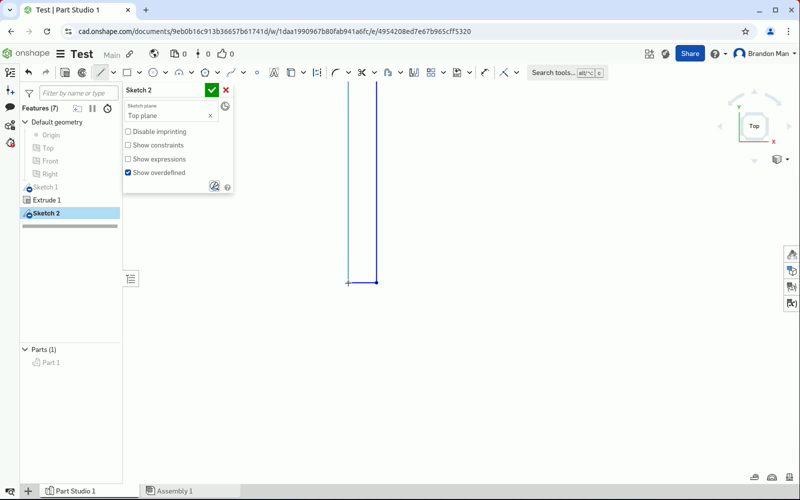
key_up(shift)
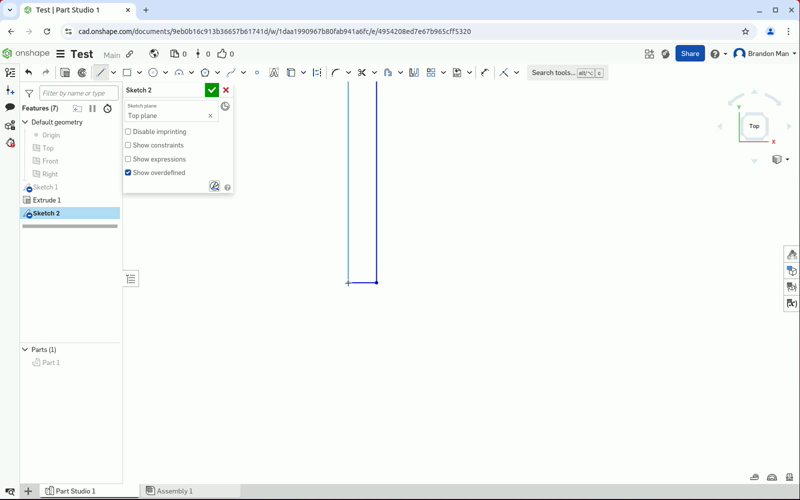
click(348, 282)
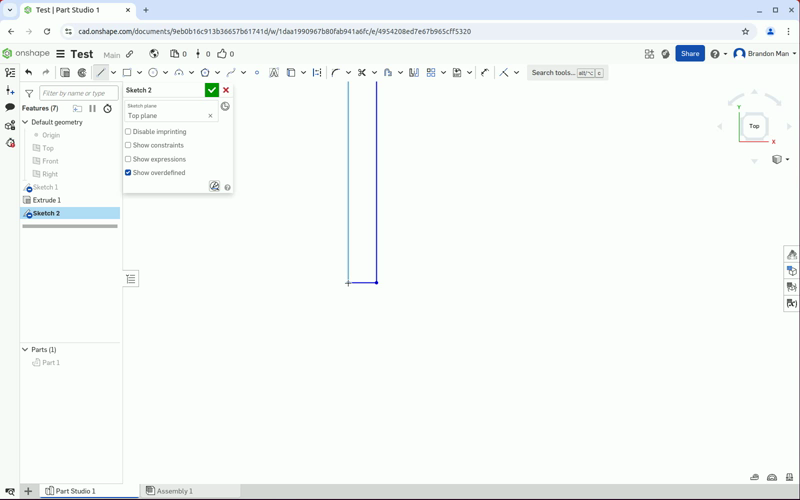
scroll(-6)
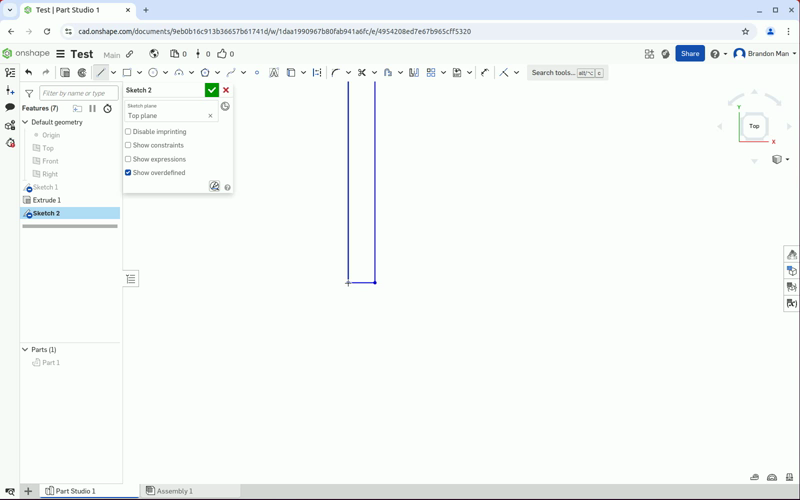
scroll(-6)
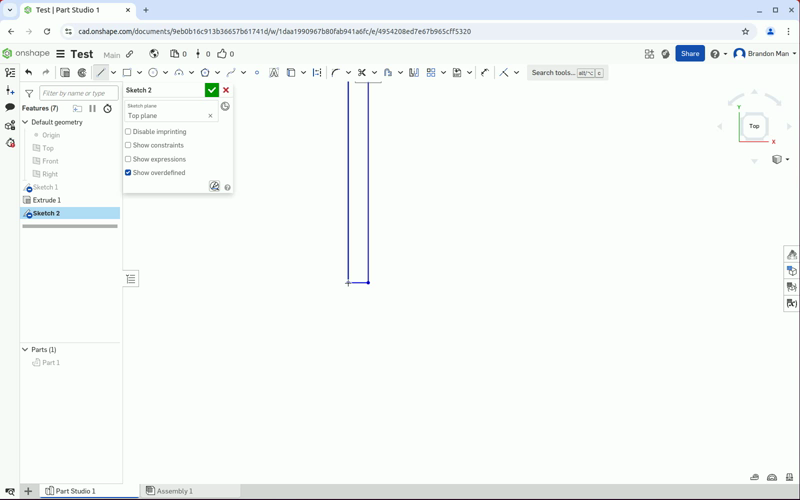
scroll(-6)
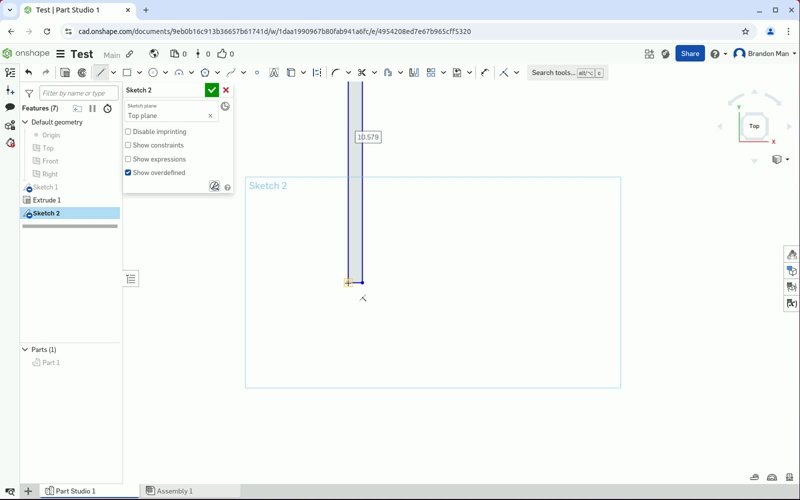
scroll(-6)
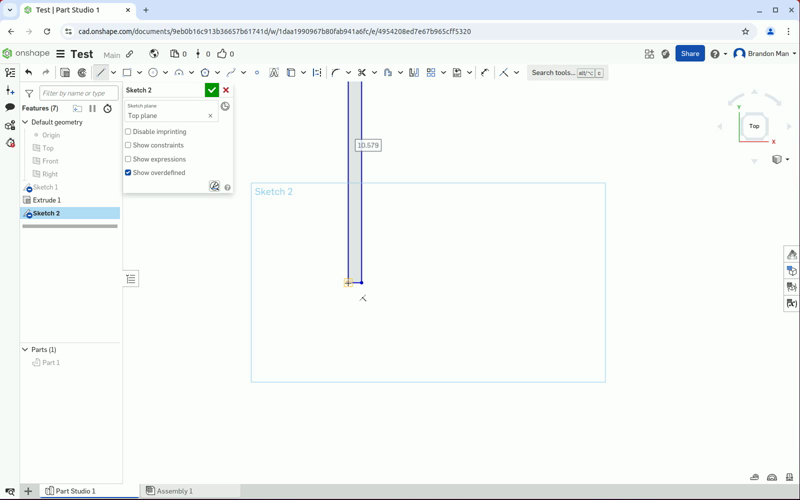
scroll(-6)
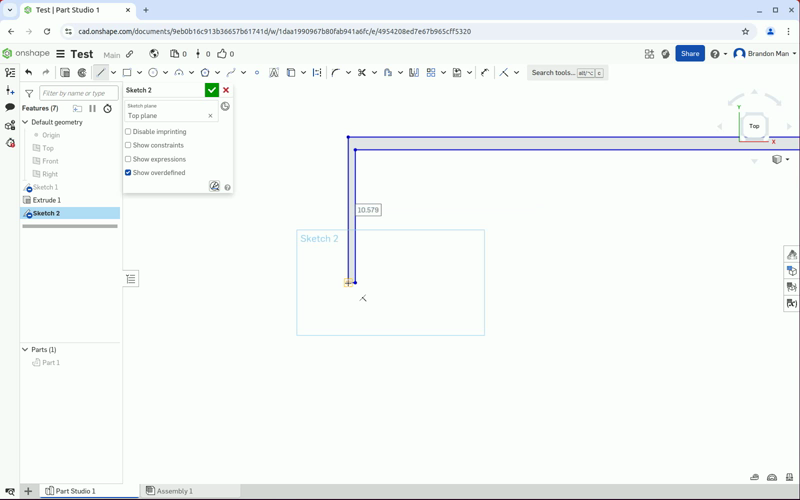
scroll(-6)
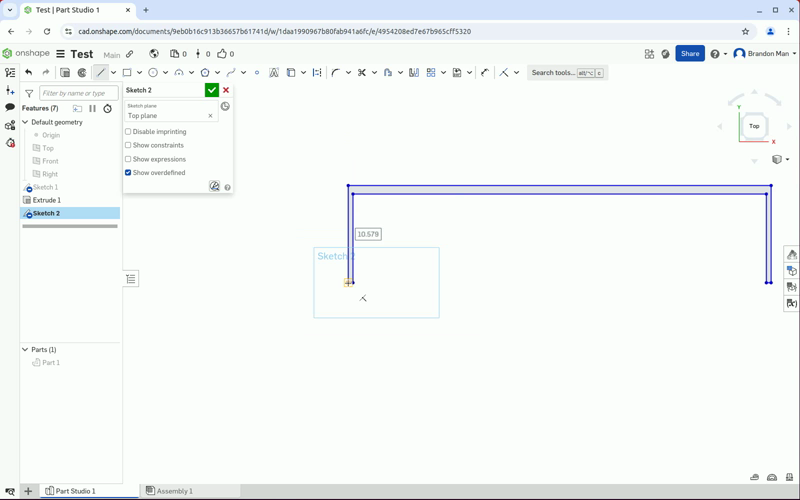
scroll(-6)
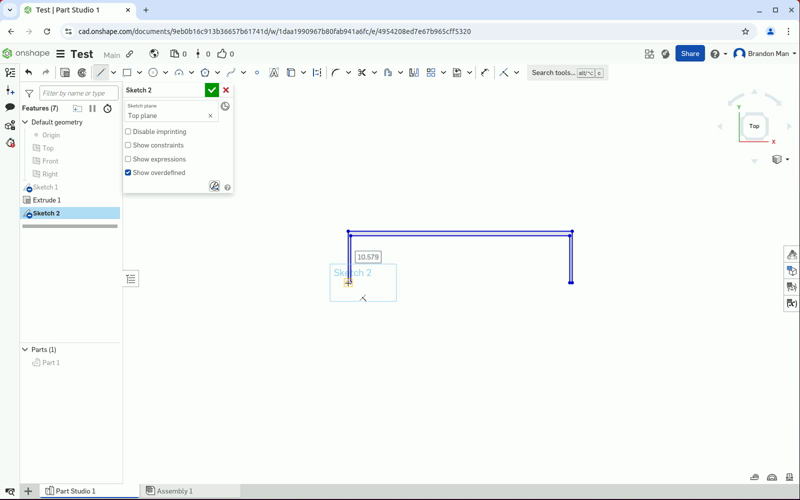
key(esc)
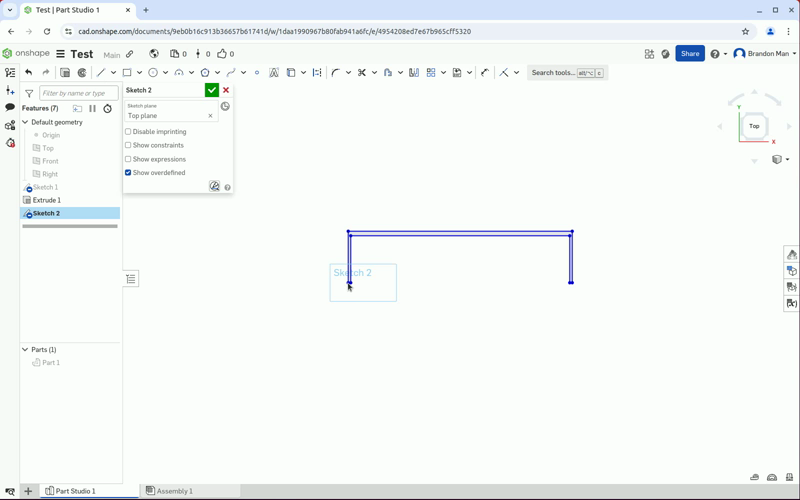
mouse_move(363, 234)
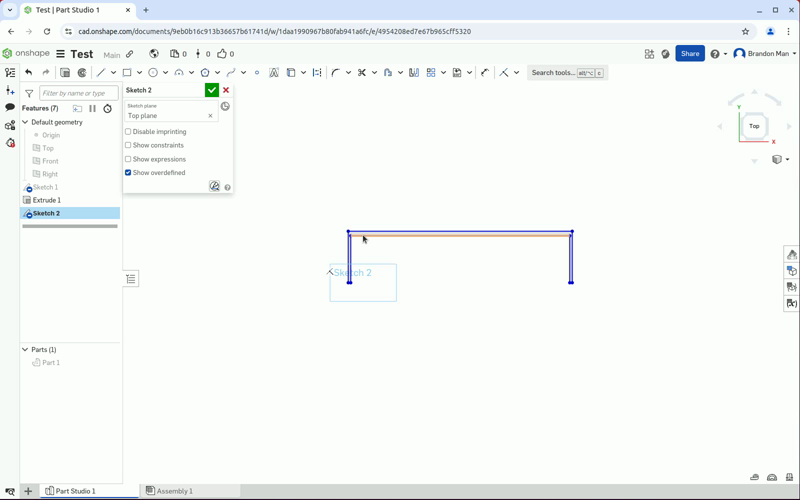
scroll(6)
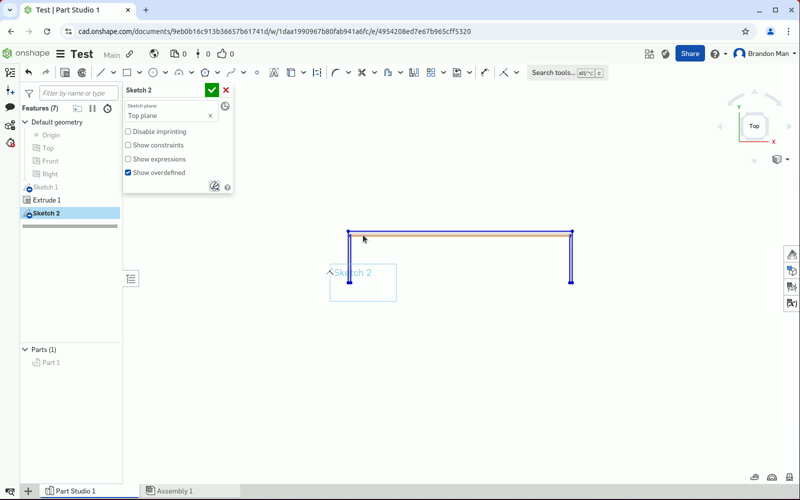
scroll(6)
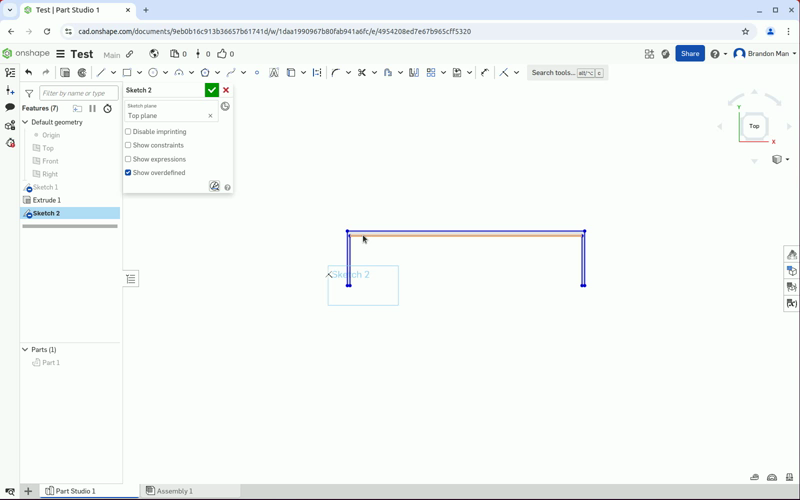
scroll(6)
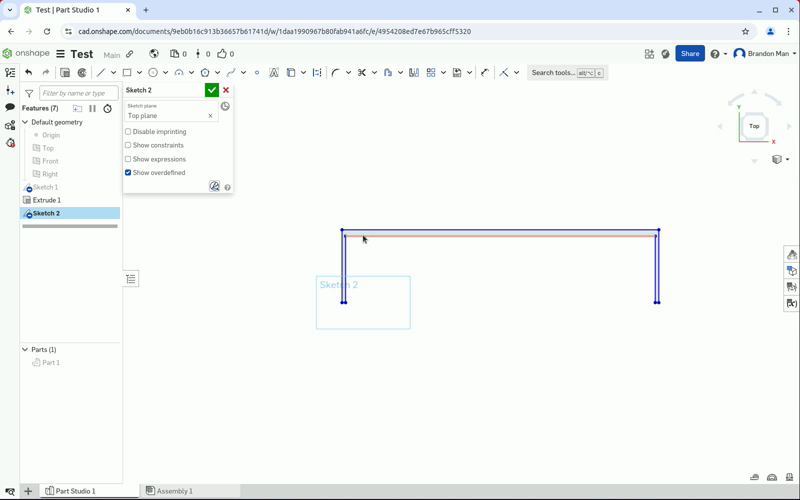
scroll(6)
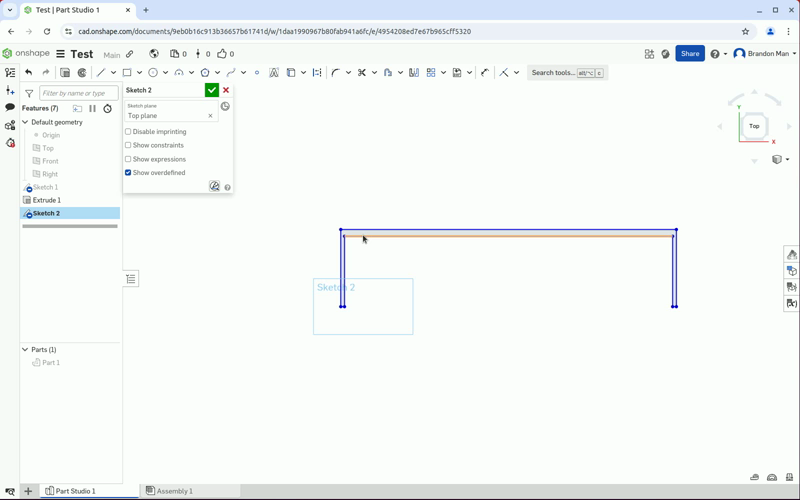
scroll(6)
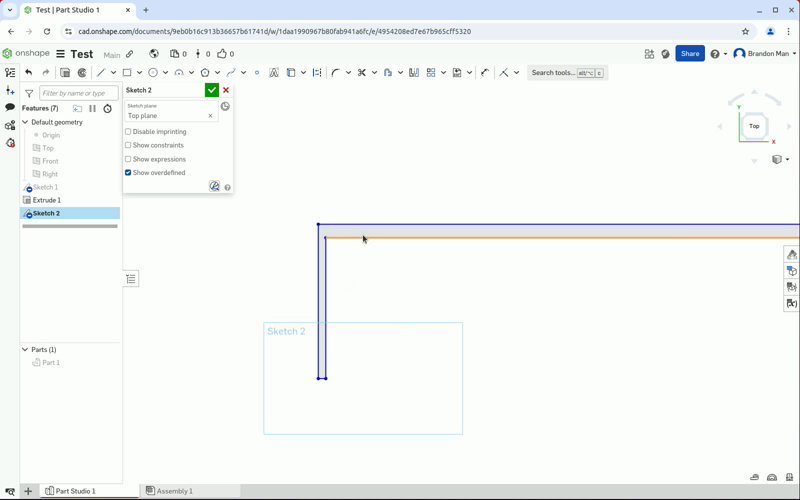
scroll(6)
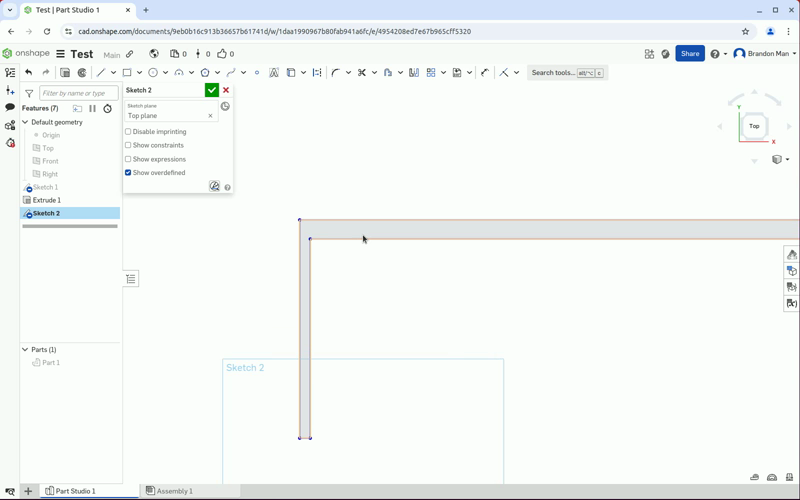
scroll(6)
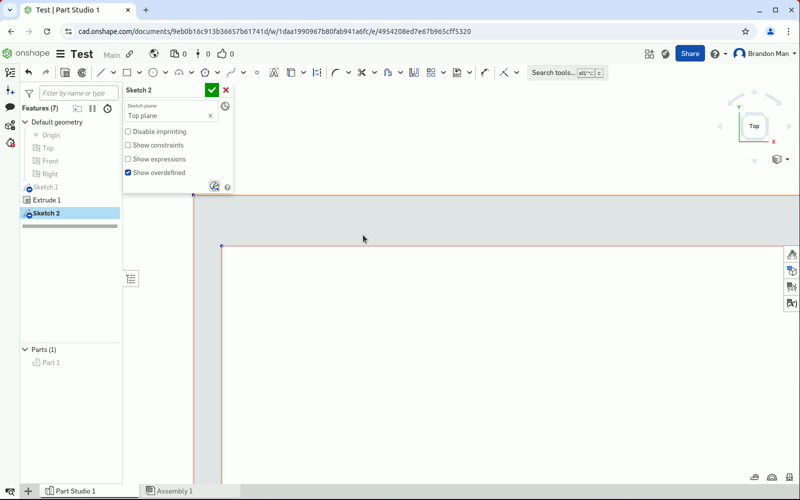
click(363, 234)
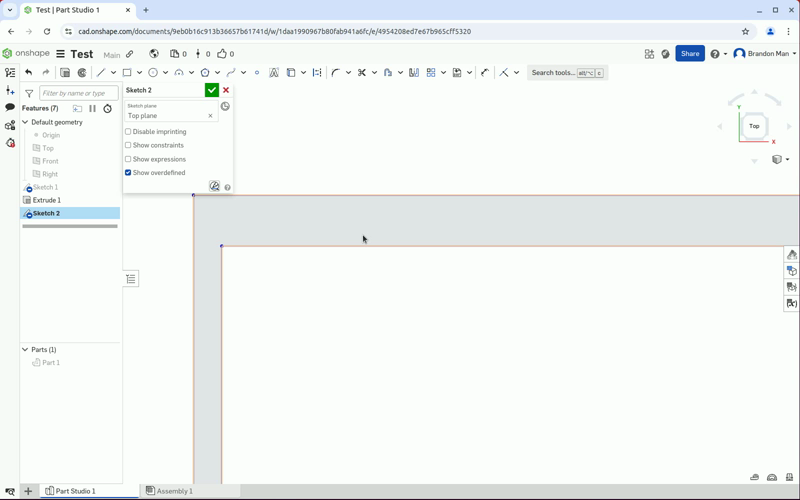
scroll(-6)
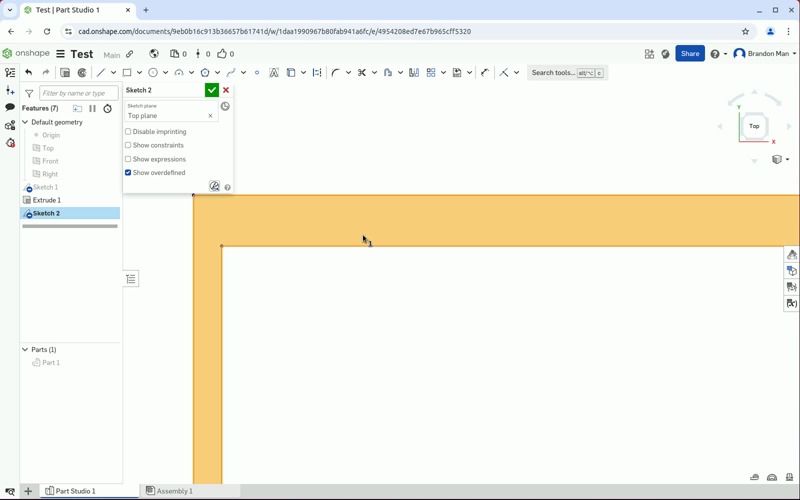
scroll(-6)
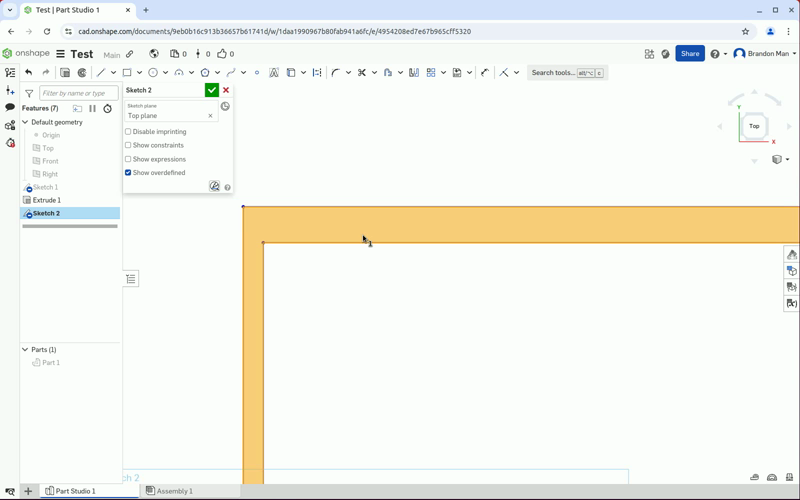
scroll(-6)
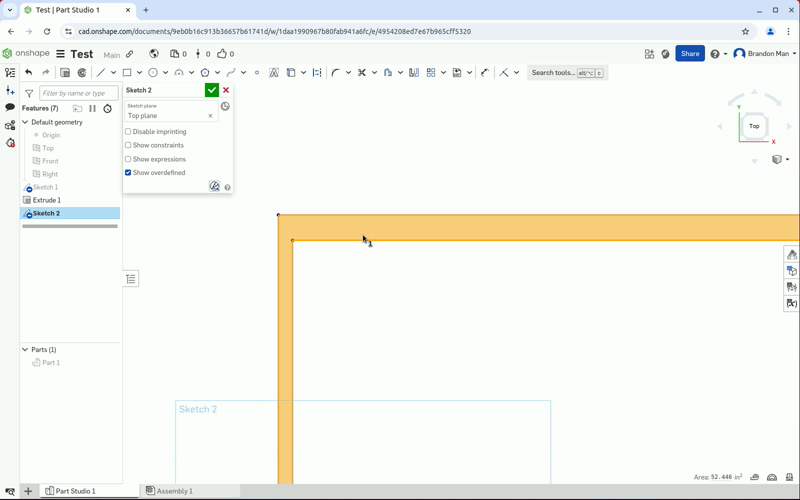
scroll(-6)
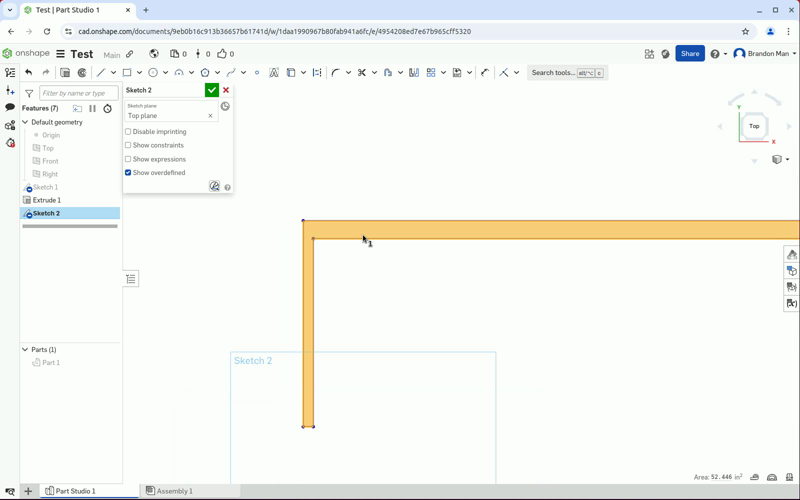
scroll(-6)
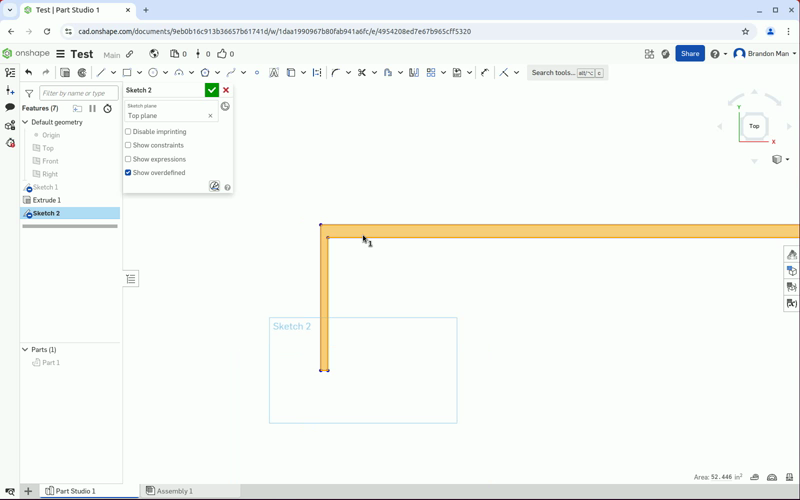
scroll(-6)
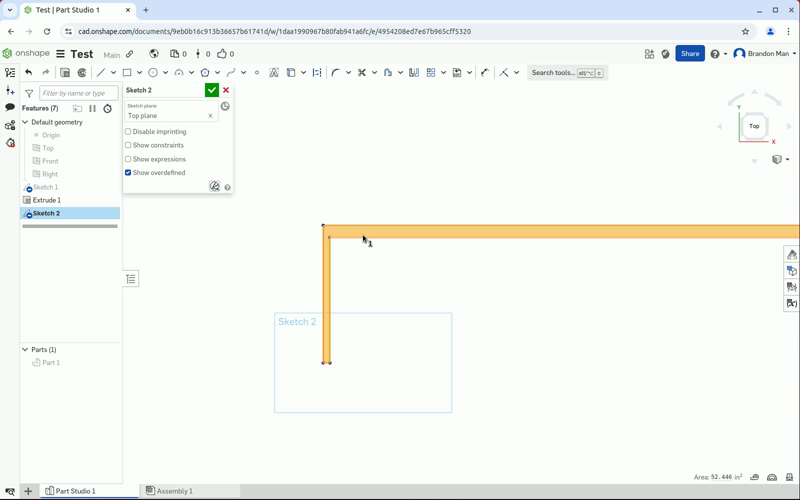
scroll(-6)
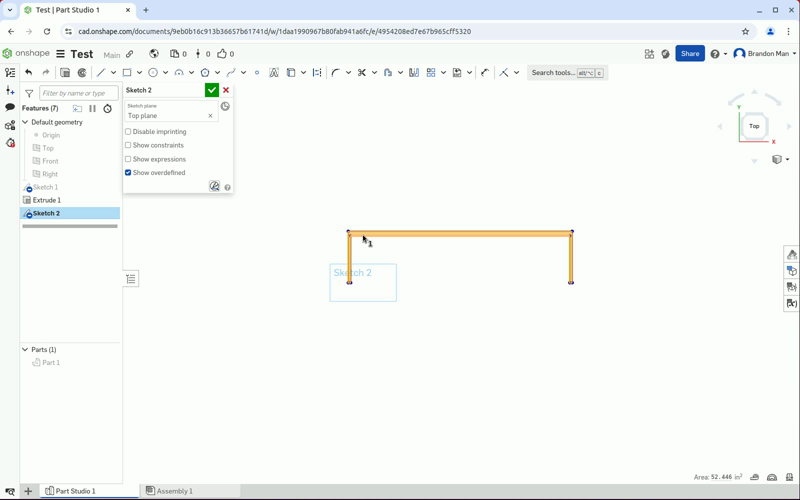
mouse_move(73, 352)
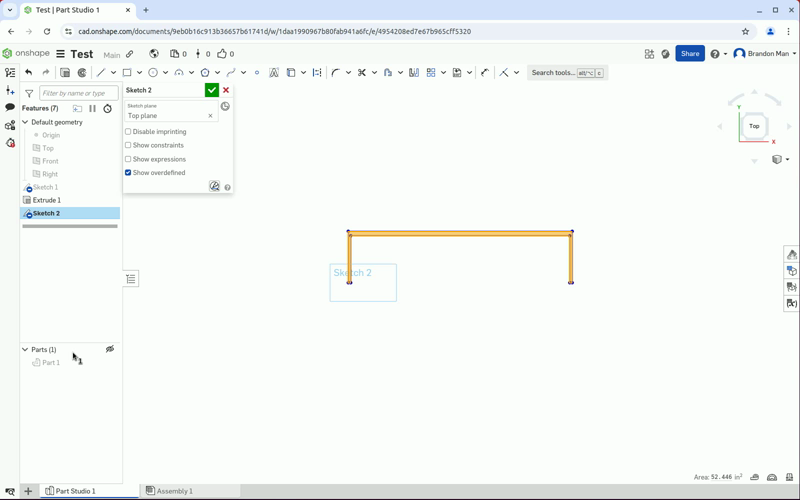
key(shift+y)
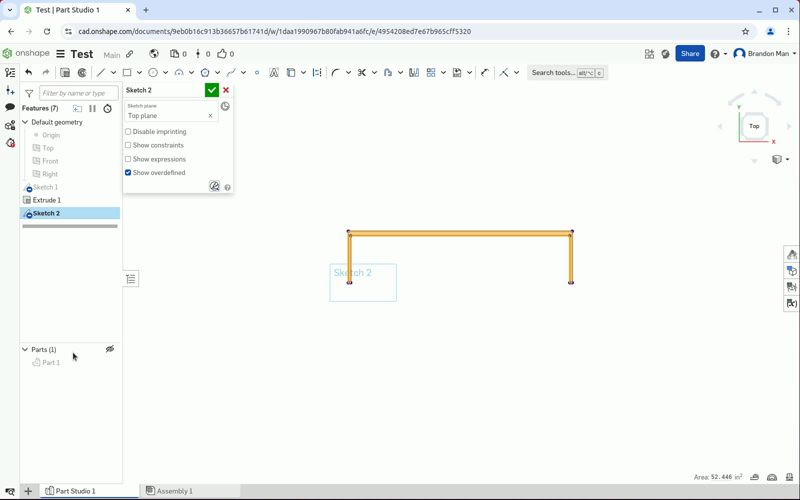
key(shift+e)
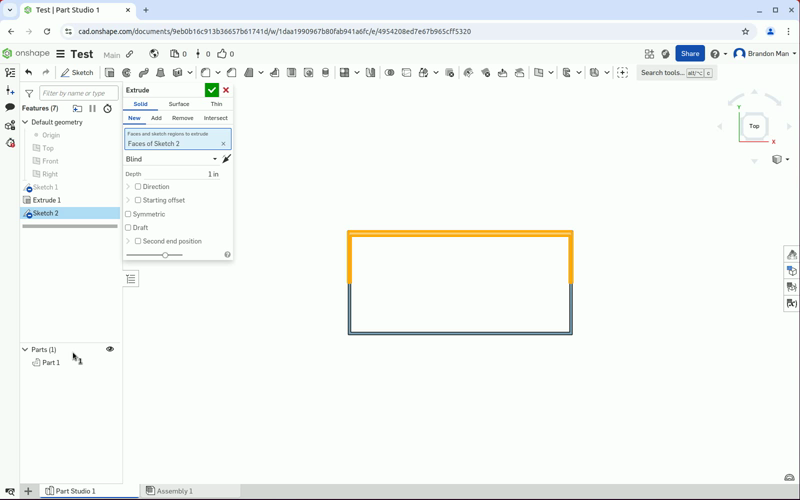
mouse_move(143, 106)
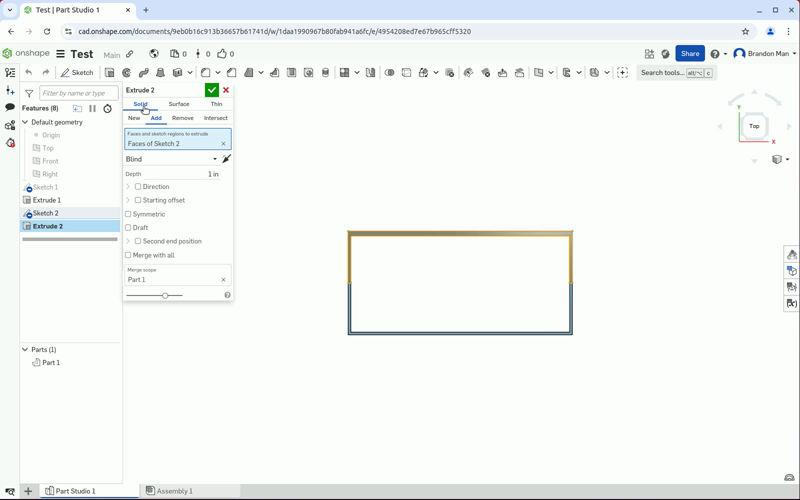
click(143, 106)
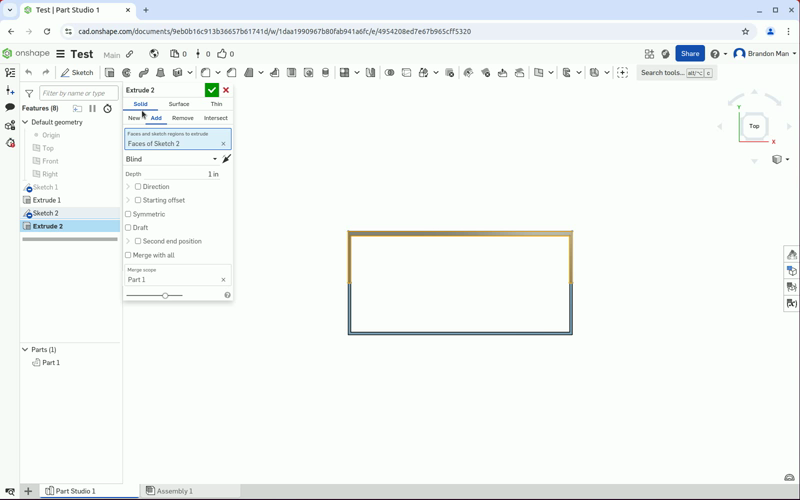
mouse_move(137, 120)
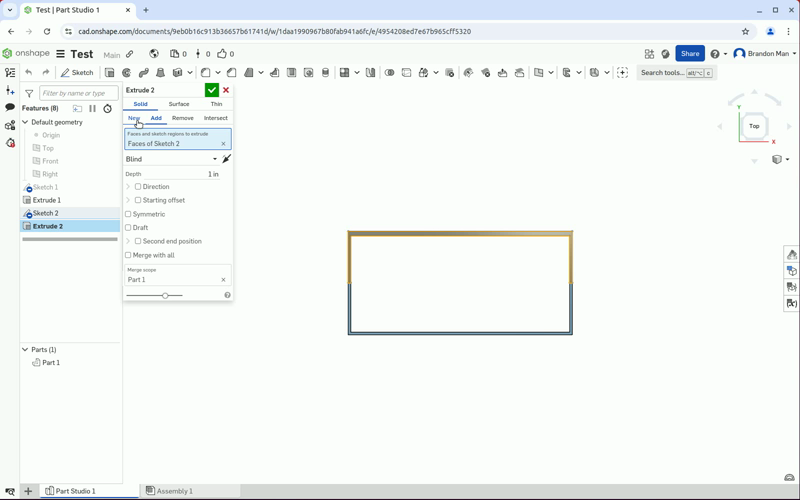
click(137, 120)
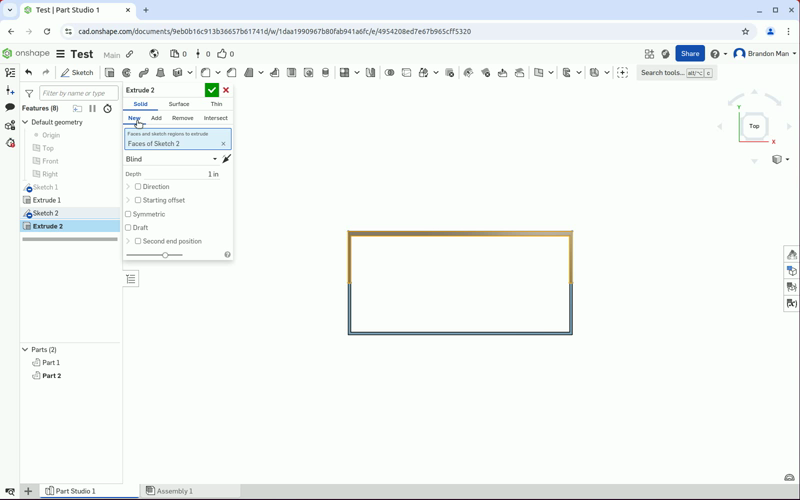
key(tab, 4)
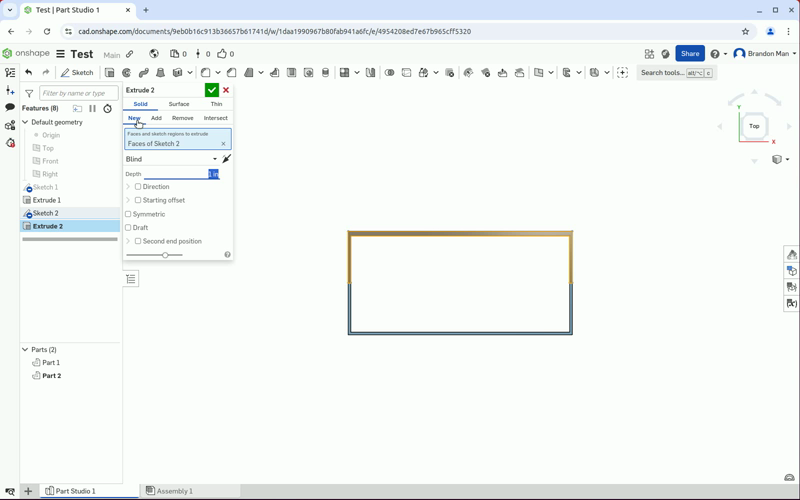
text(14.924)
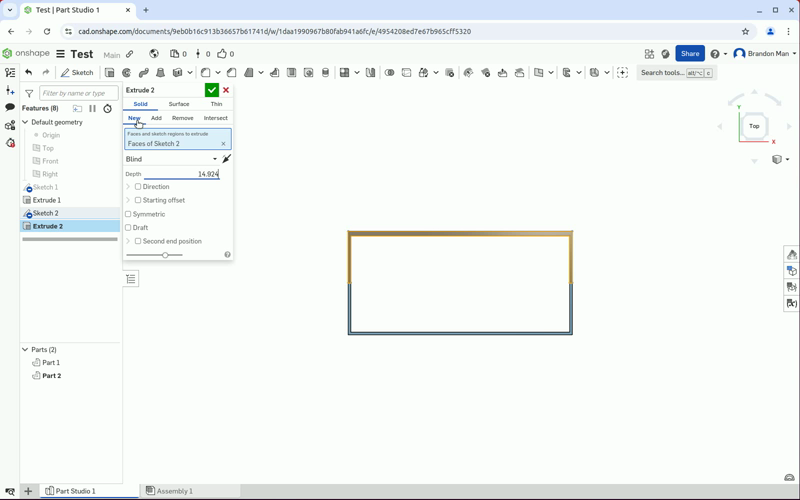
key(tab, 3)
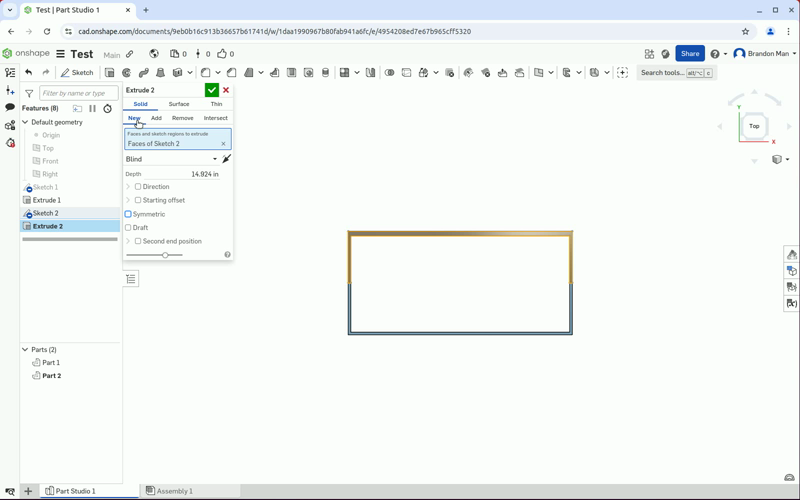
key(space)
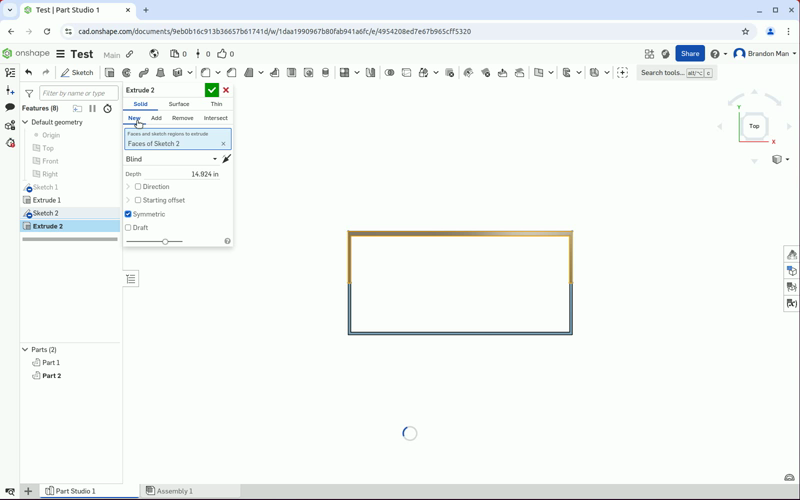
key(enter)
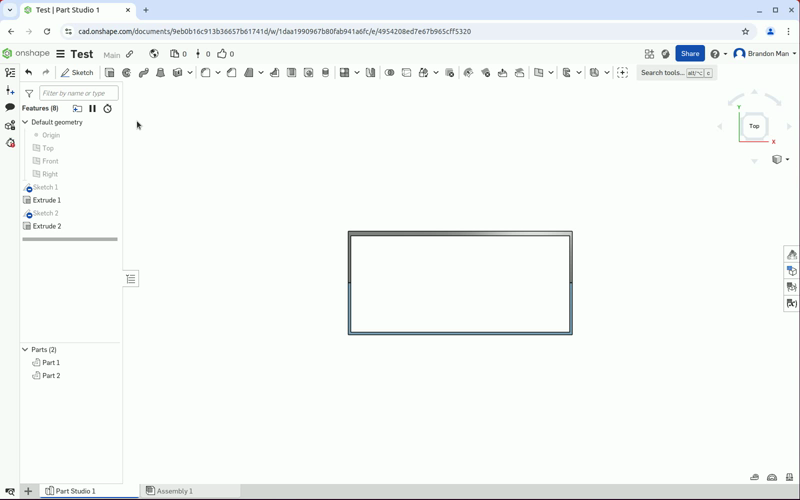
key(shift+h)
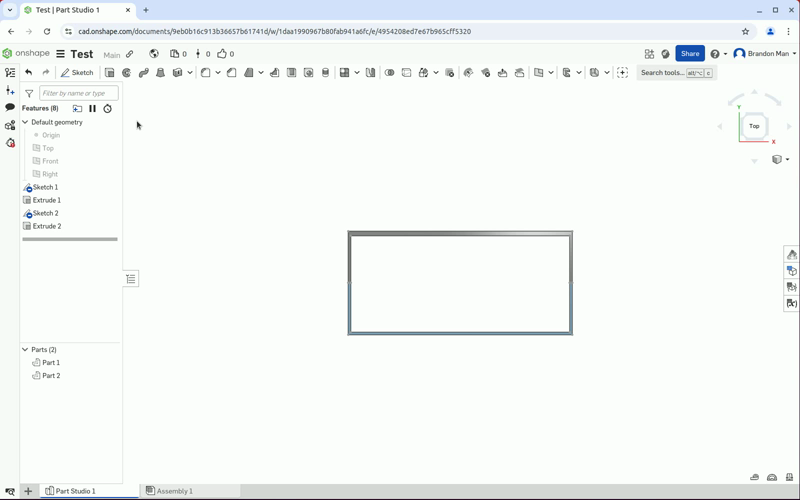
key(shift+h)
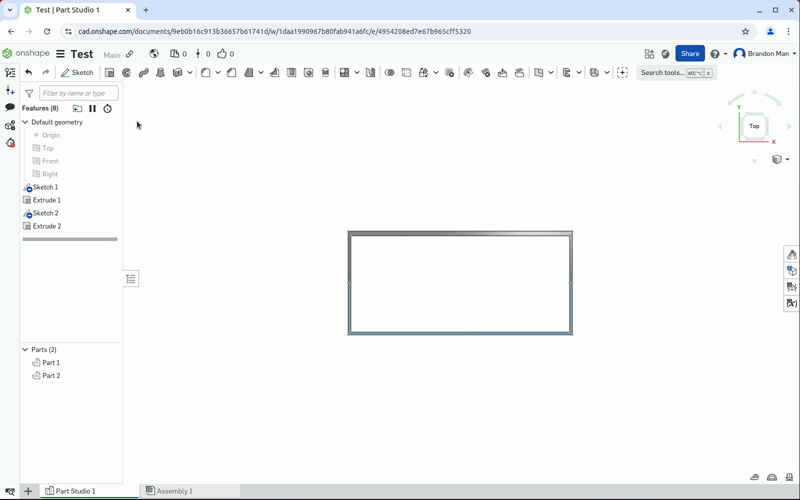
key(shift+7)
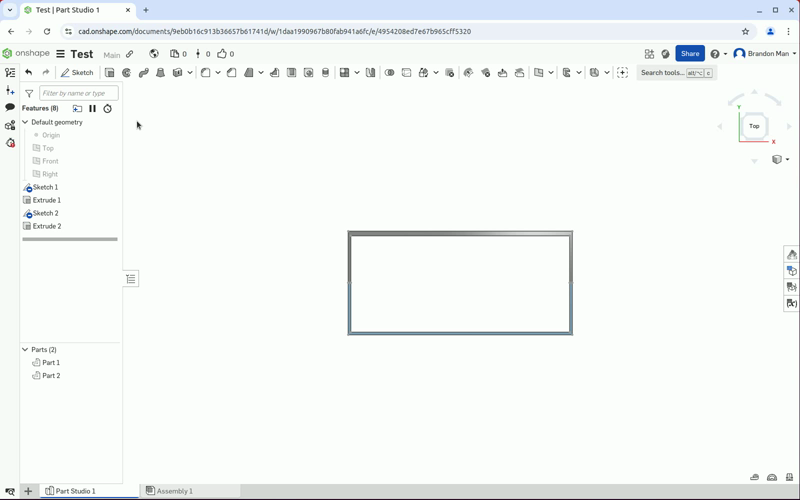
key(up, 3)
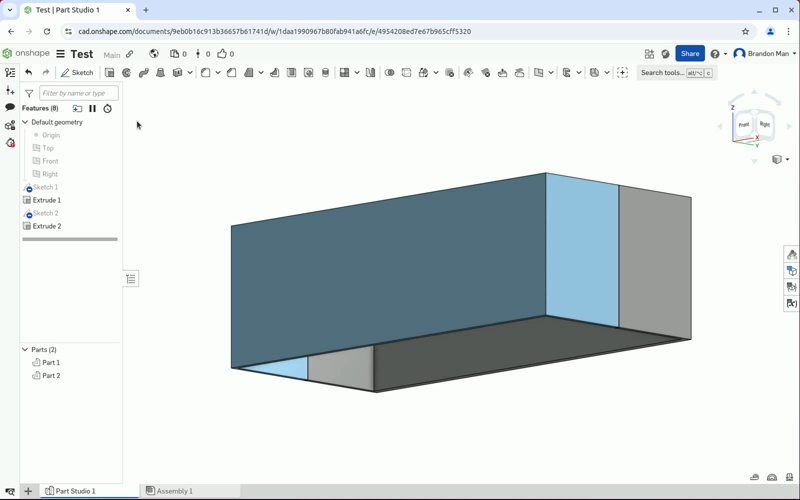
key(left, 3)
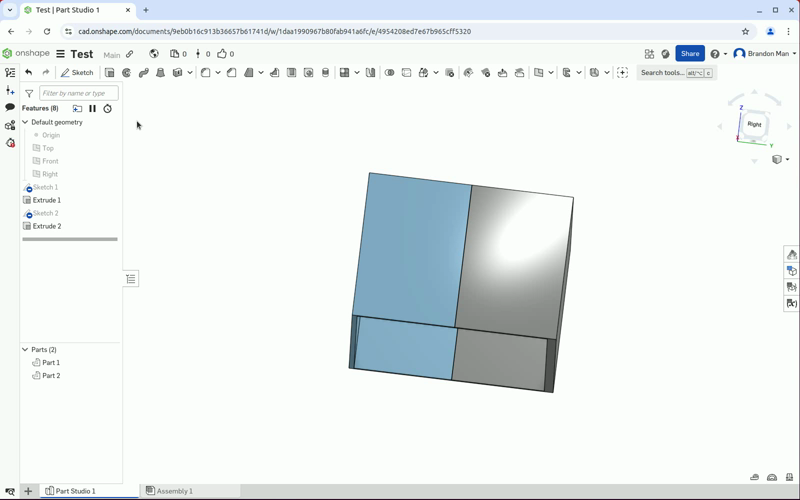
key(right, 3)
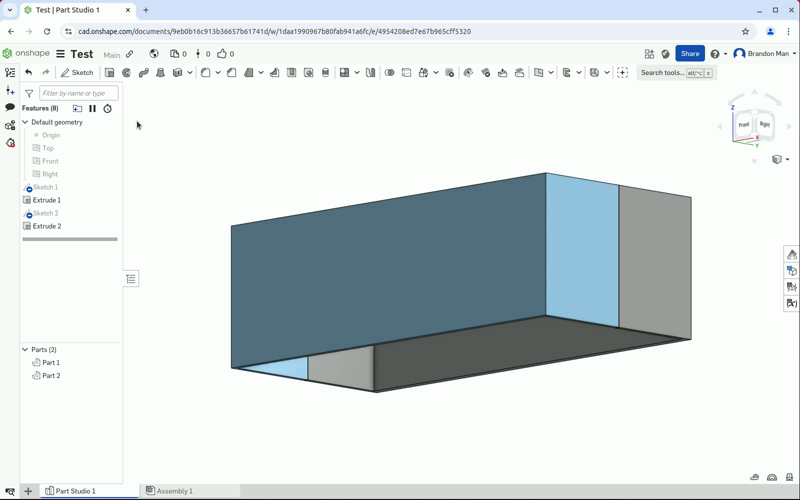
key(down, 3)
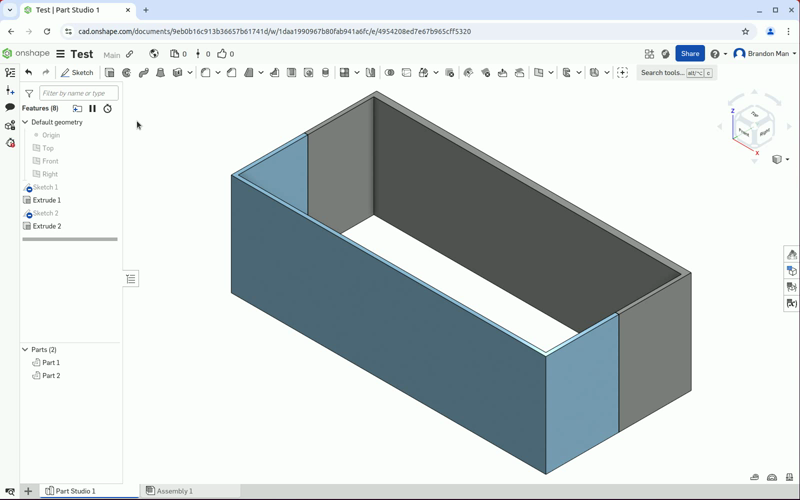
mouse_move(73, 189)
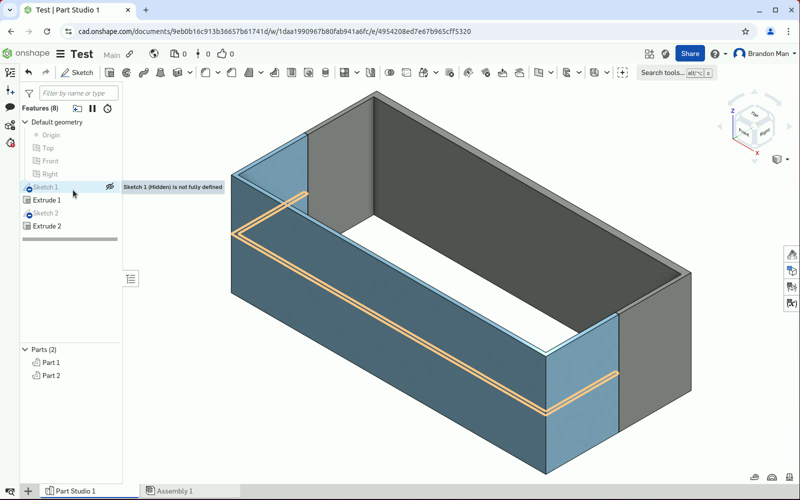
click(73, 189)